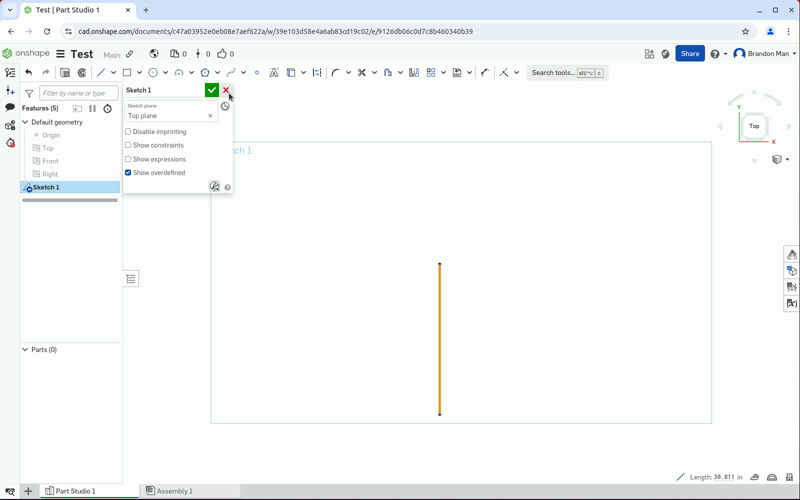
key(shift+h)
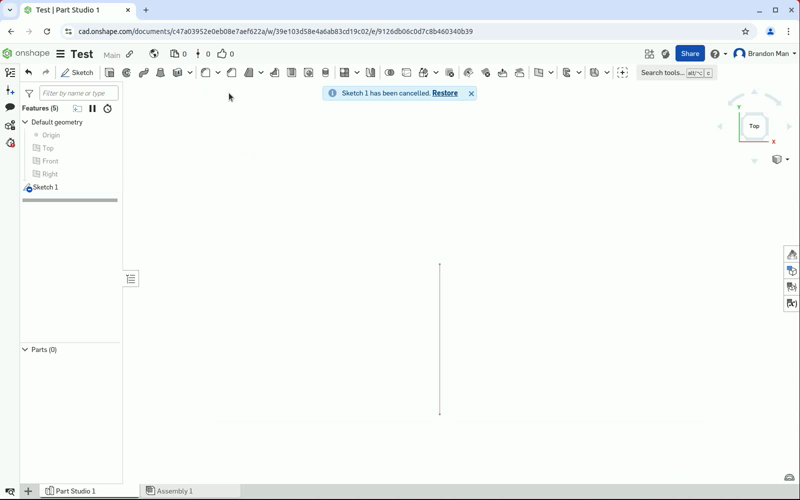
key(shift+s)
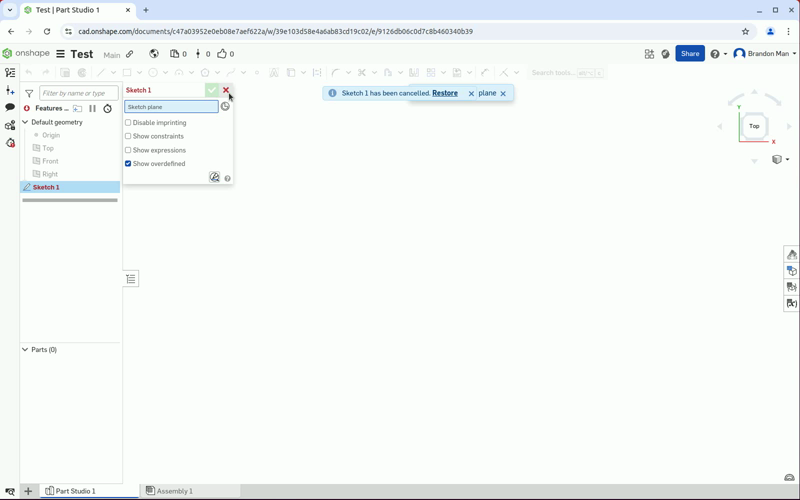
mouse_move(73, 150)
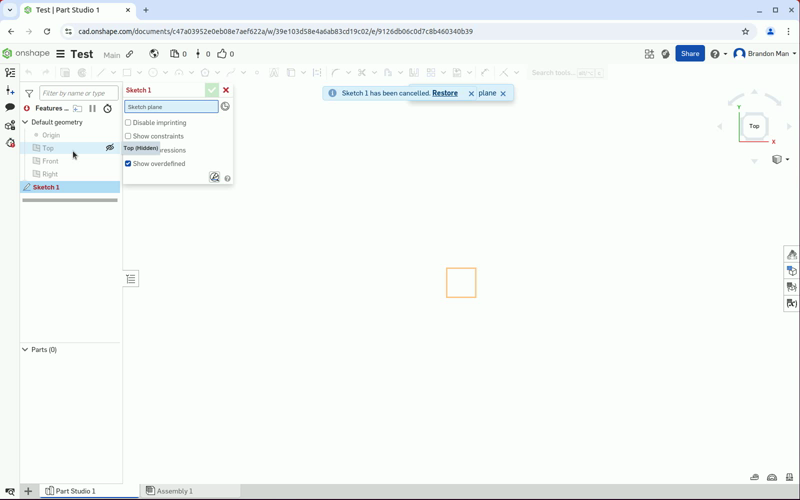
click(73, 150)
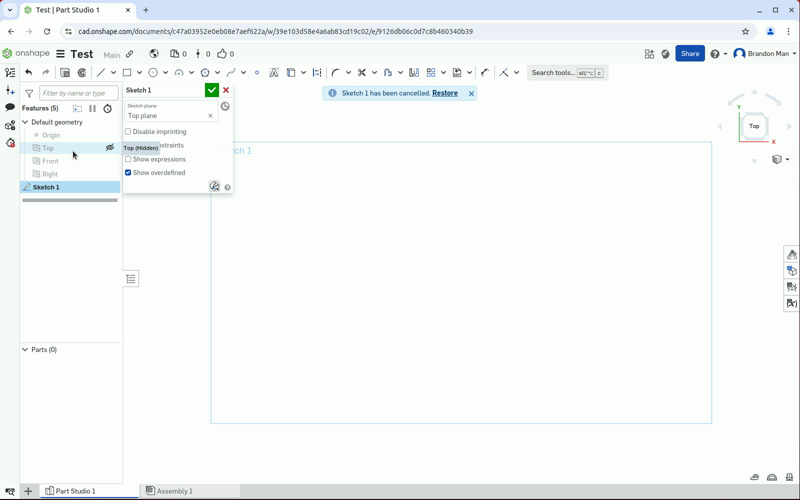
mouse_move(73, 352)
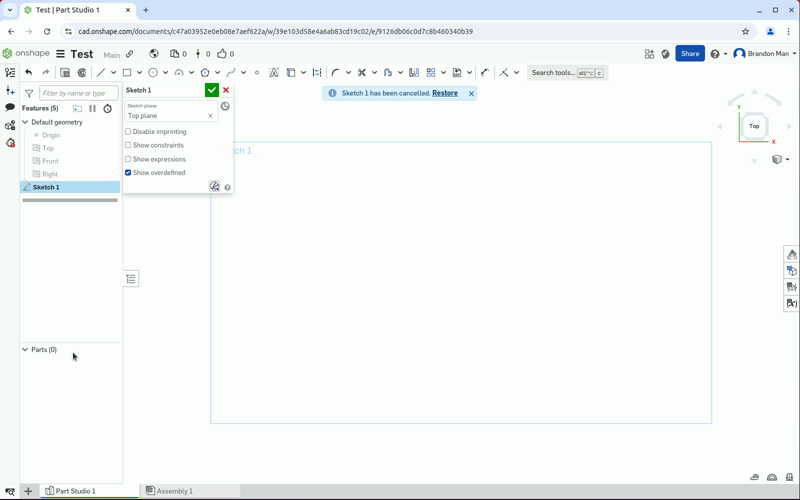
key(y)
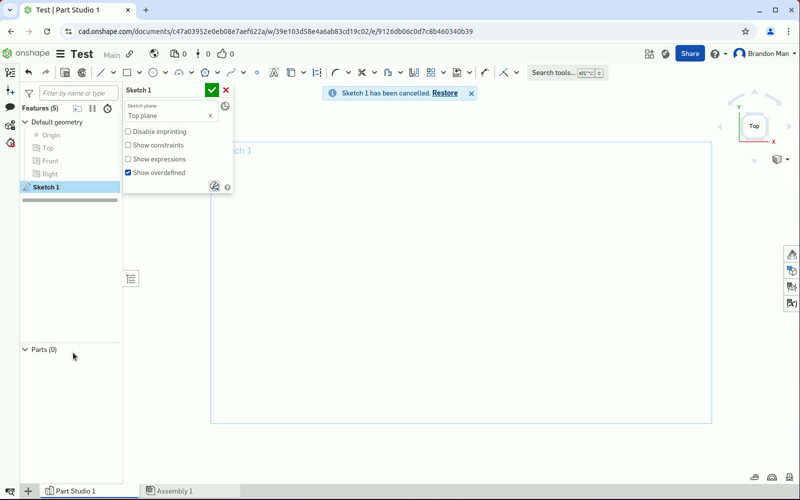
key(l)
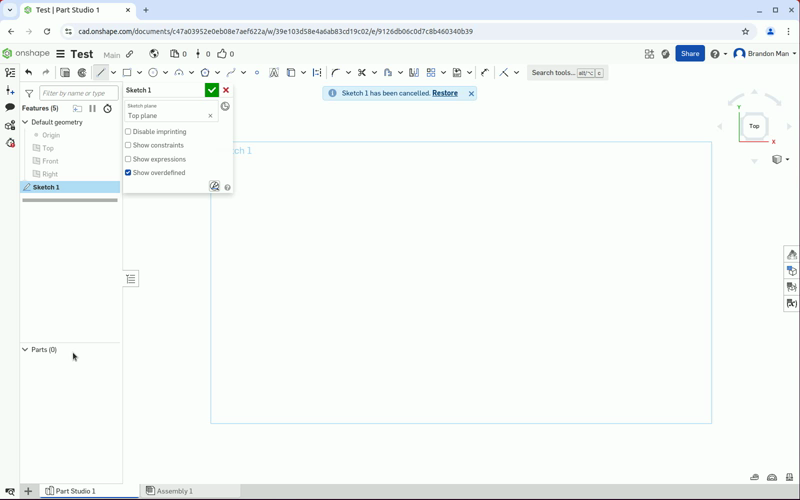
key_down(shift)
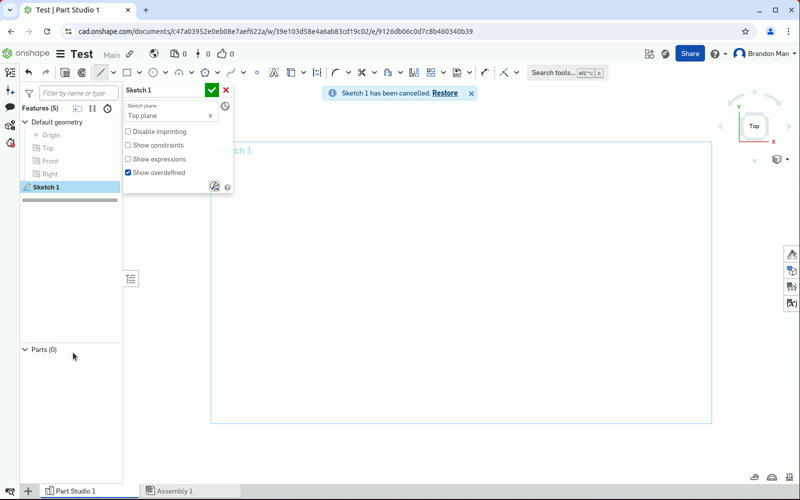
mouse_move(460, 282)
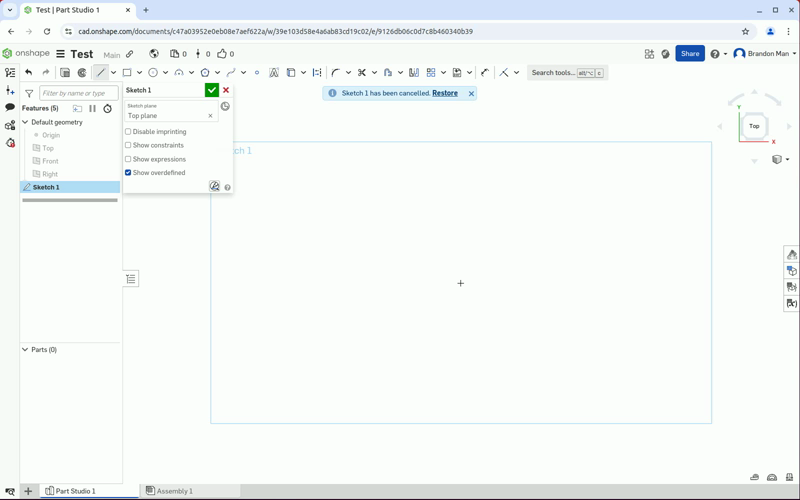
click(460, 282)
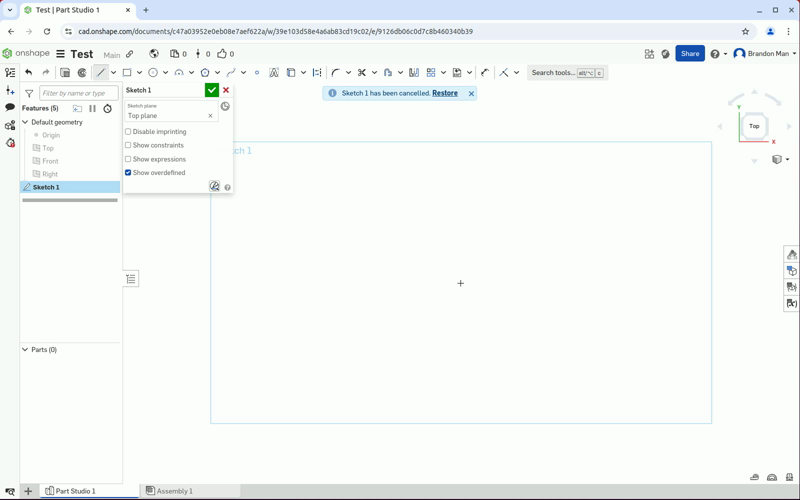
key_up(shift)
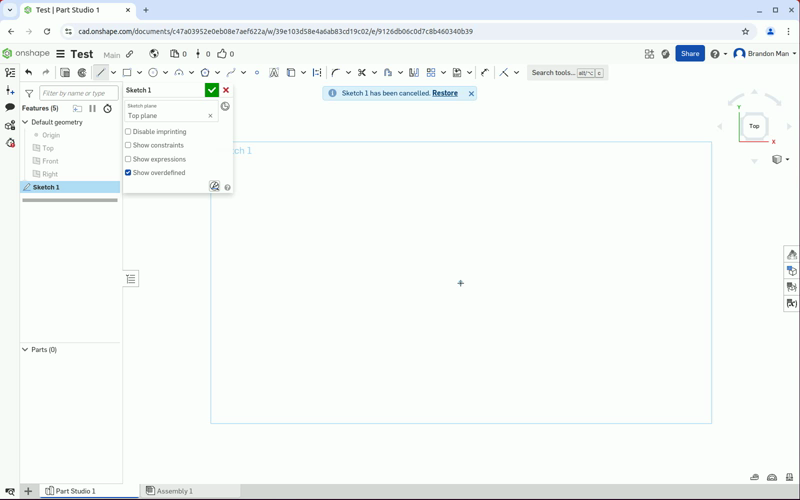
key_down(shift)
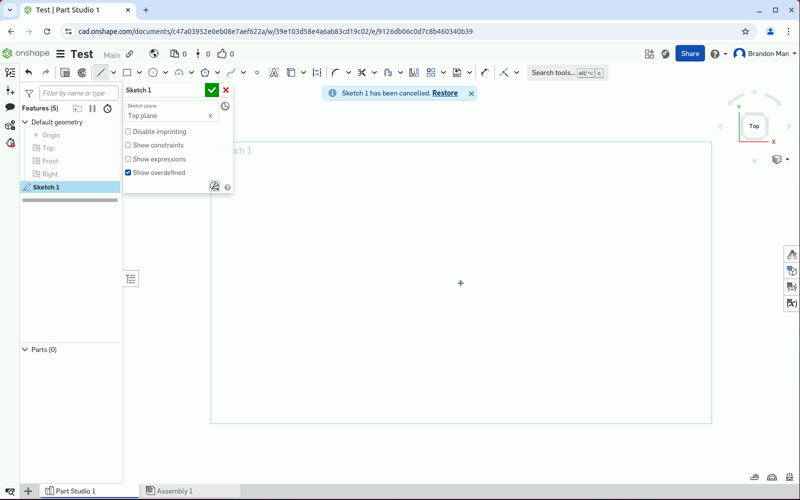
mouse_move(573, 282)
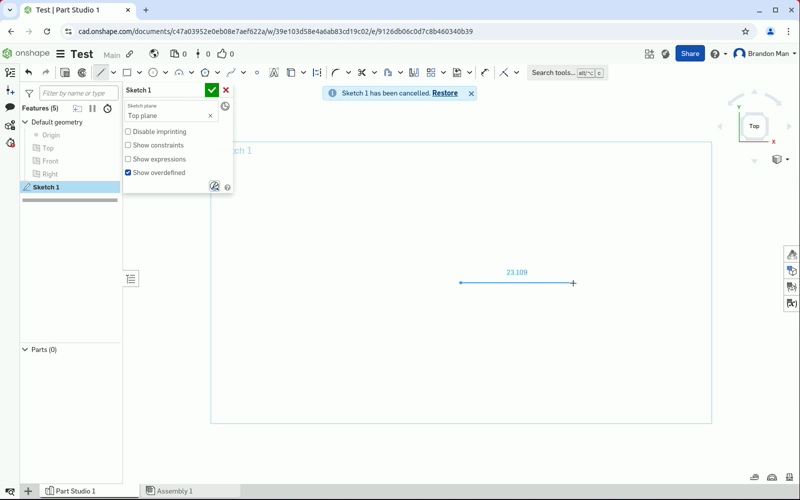
click(573, 282)
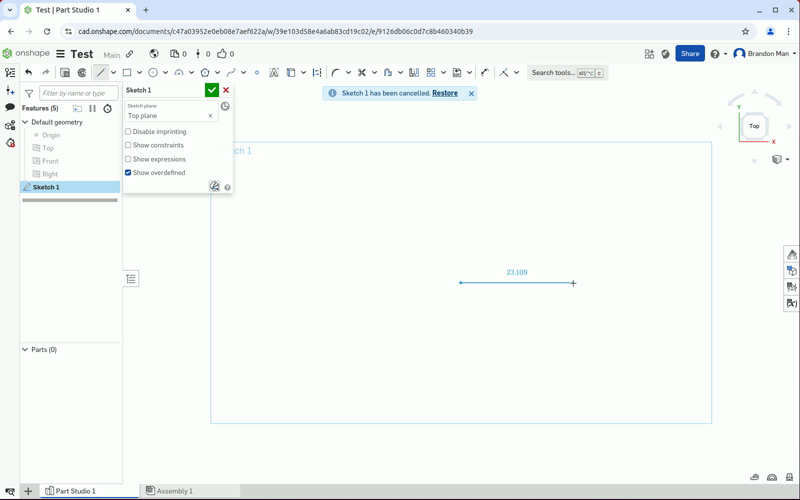
key_up(shift)
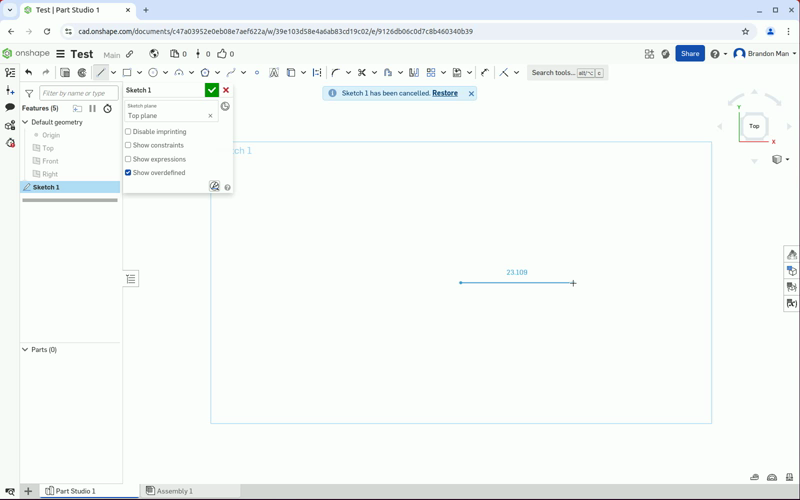
key_down(shift)
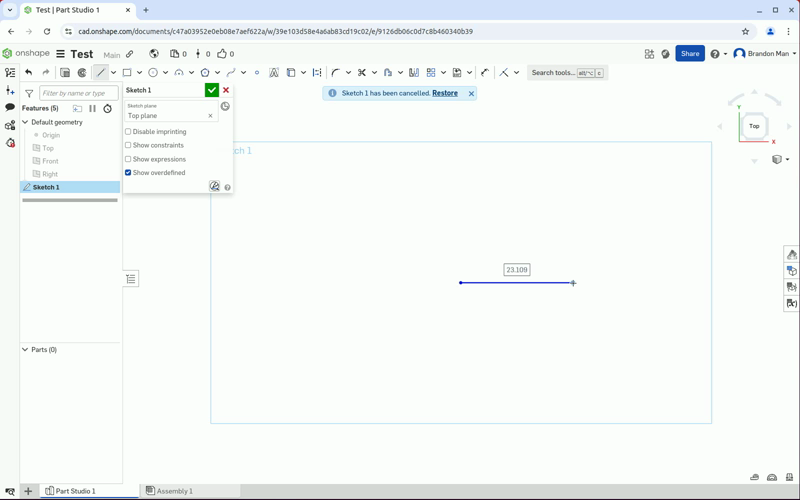
mouse_move(589, 282)
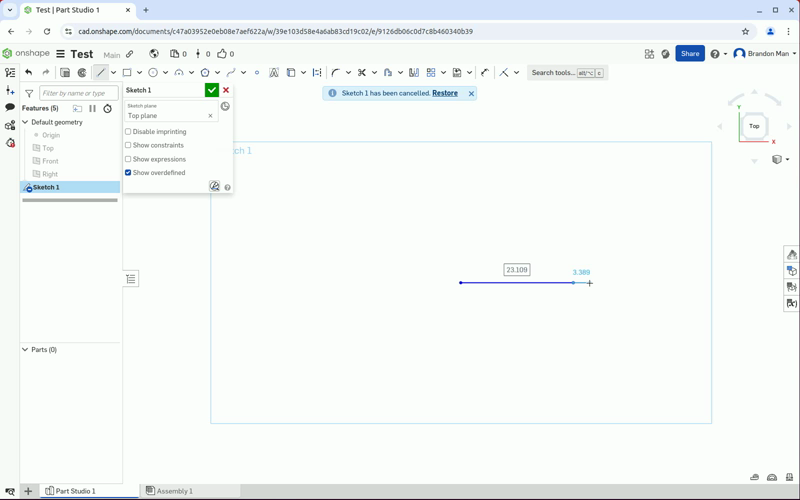
mouse_move(573, 245)
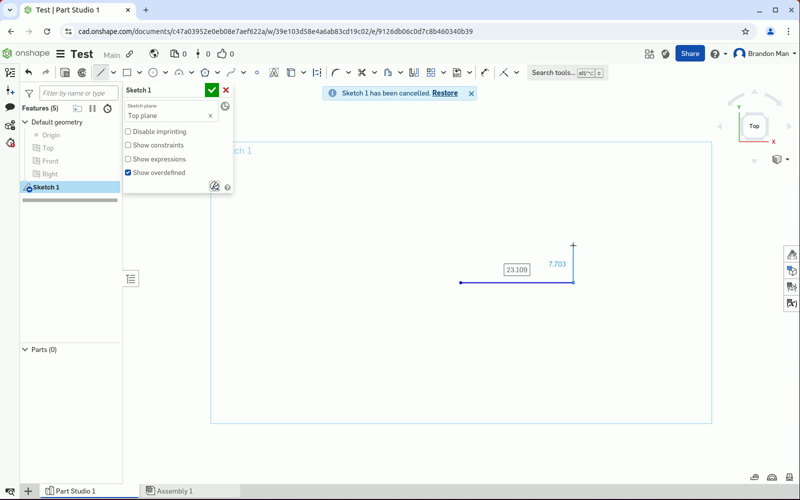
click(573, 245)
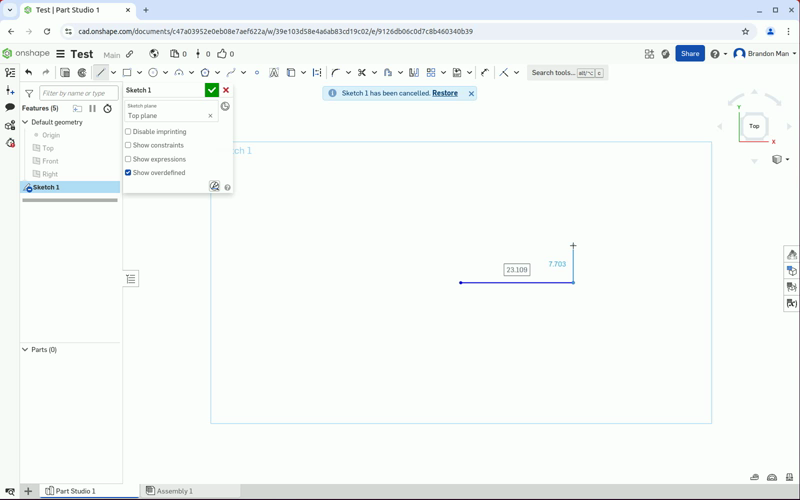
key_up(shift)
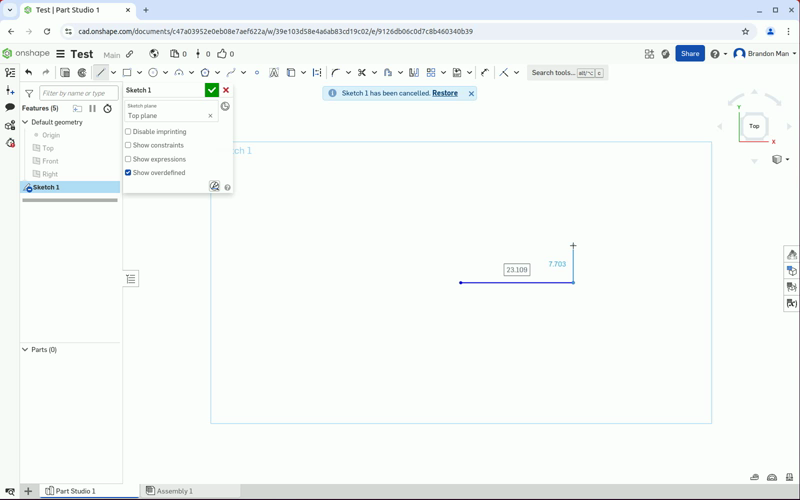
key_down(shift)
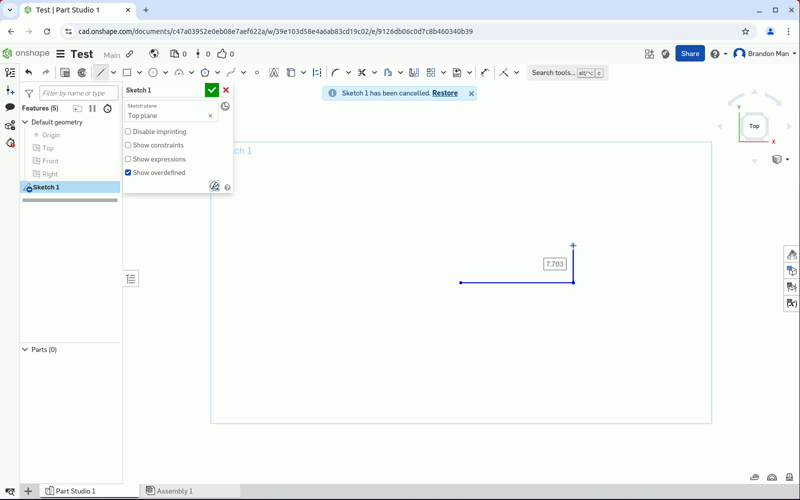
mouse_move(589, 245)
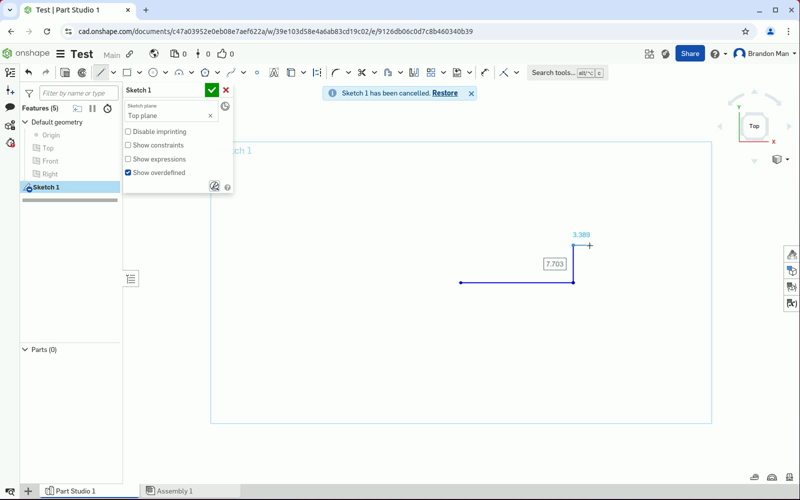
mouse_move(544, 245)
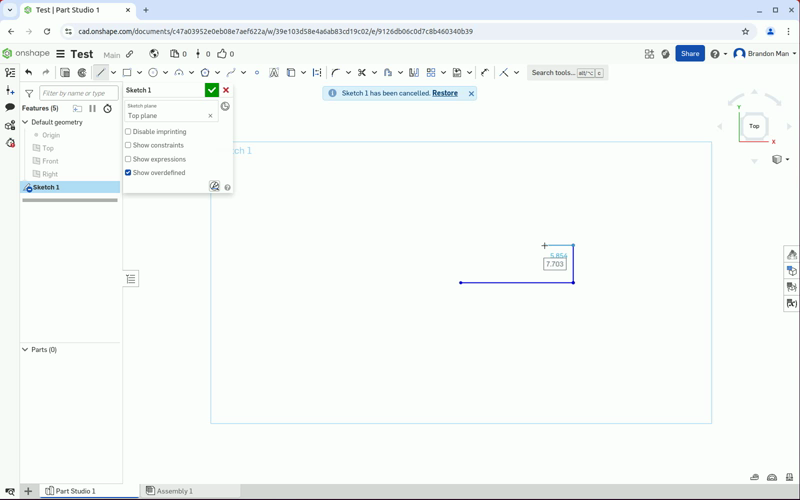
click(544, 245)
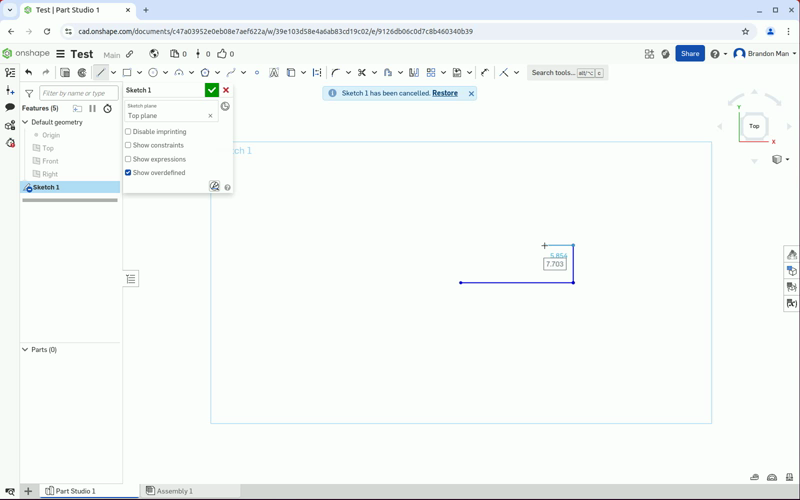
key_up(shift)
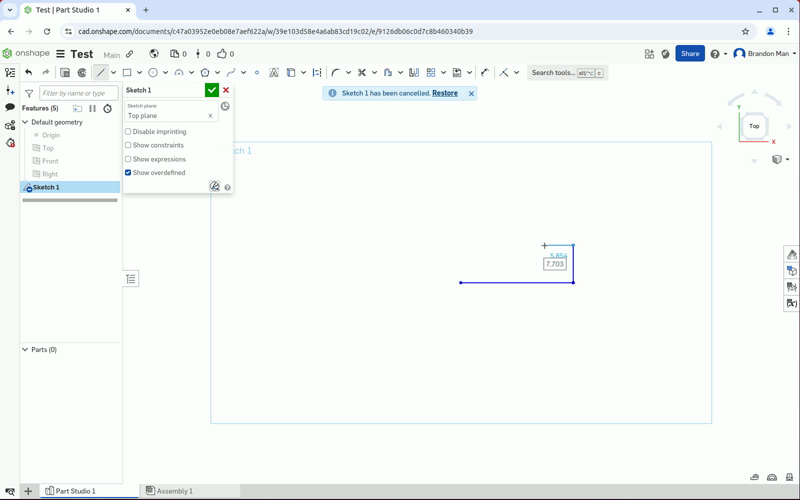
key_down(shift)
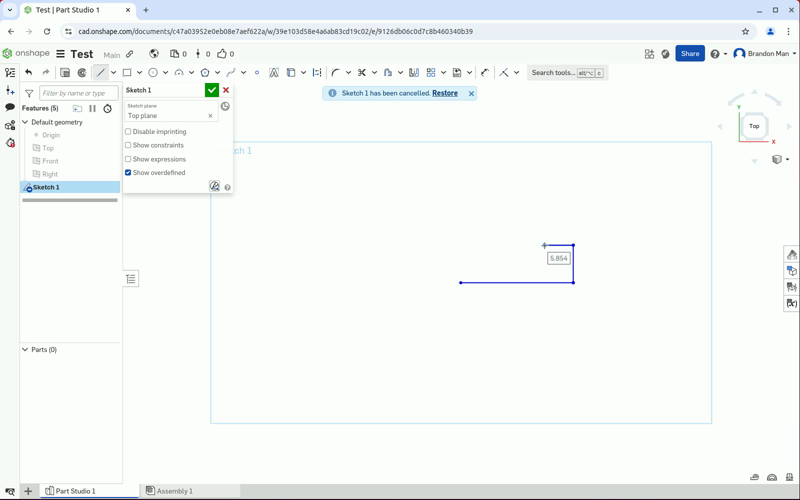
mouse_move(574, 245)
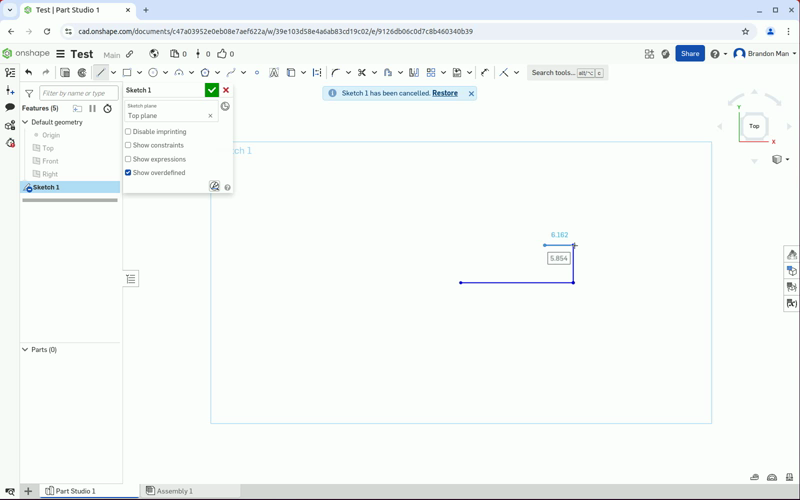
mouse_move(544, 226)
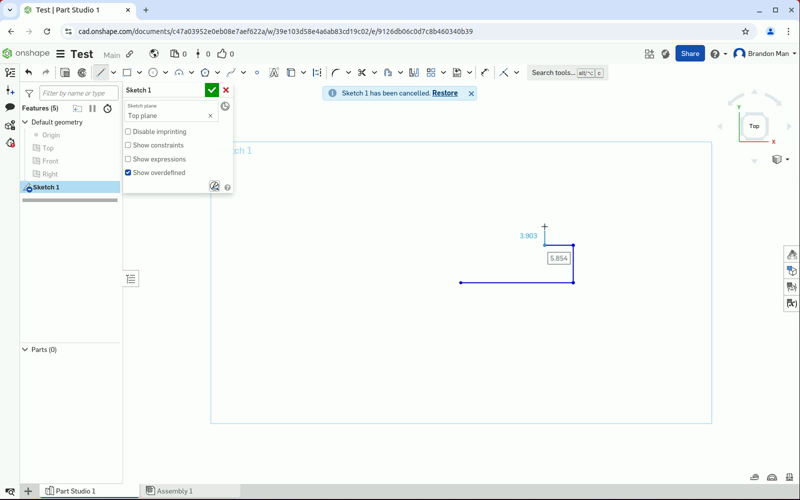
click(544, 226)
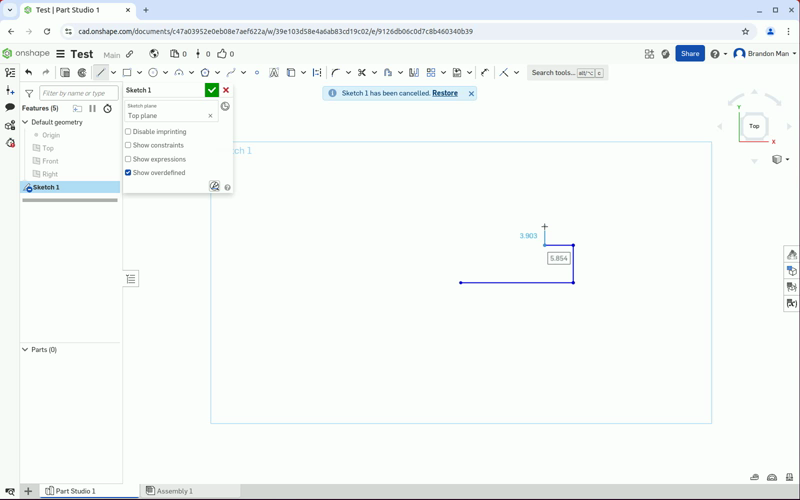
key_up(shift)
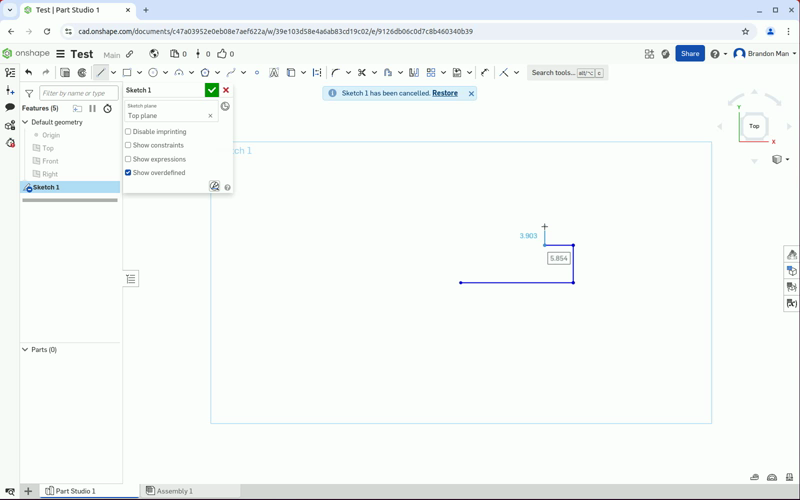
key_down(shift)
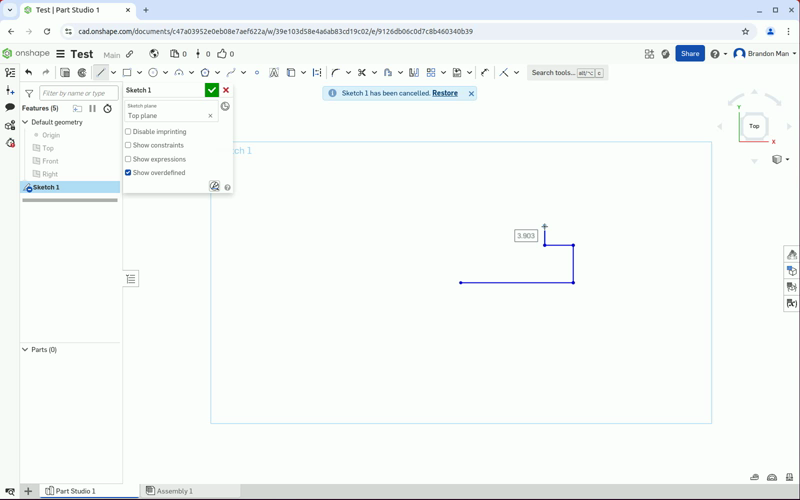
mouse_move(574, 226)
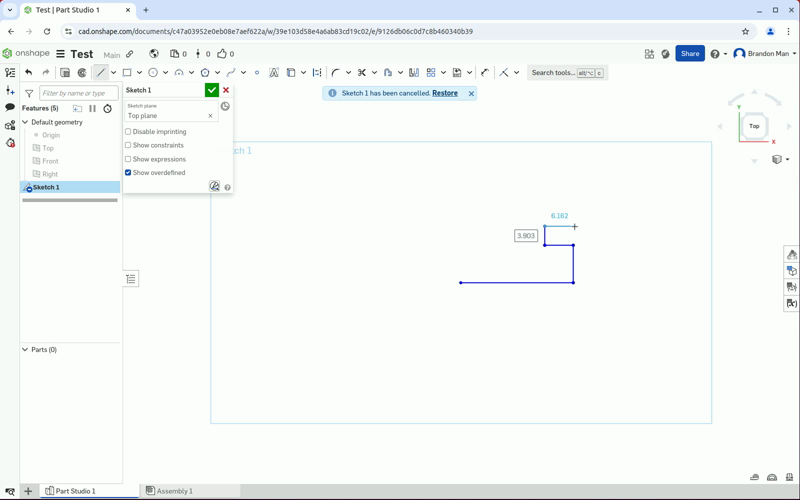
mouse_move(573, 226)
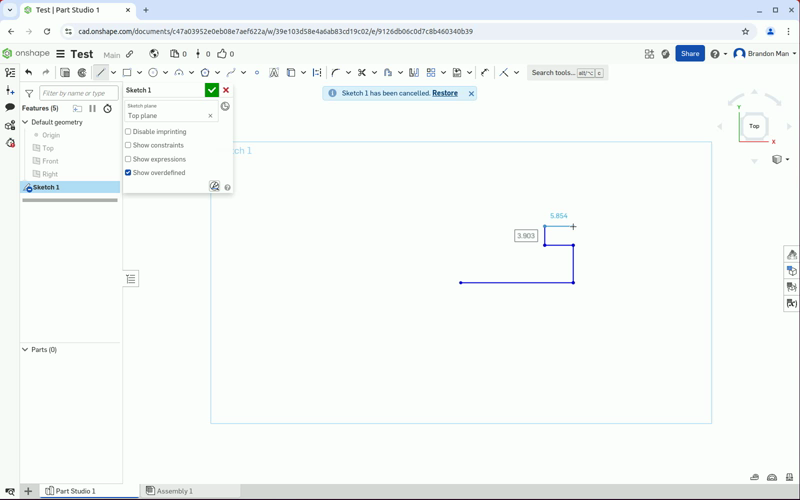
click(573, 226)
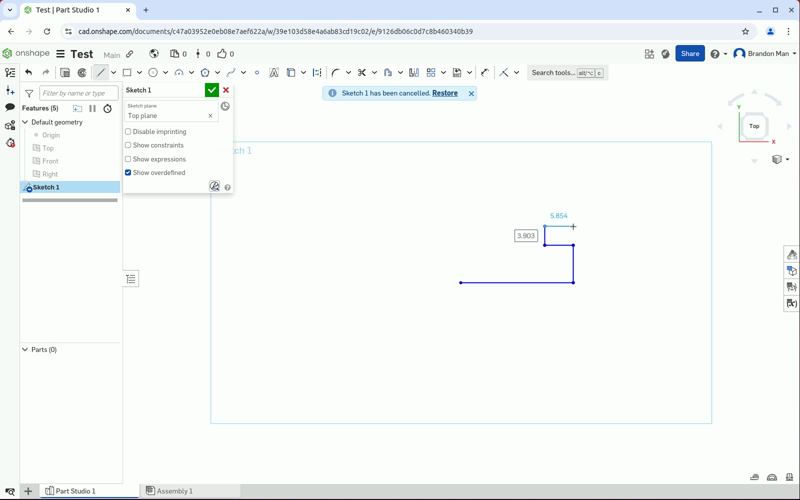
key_up(shift)
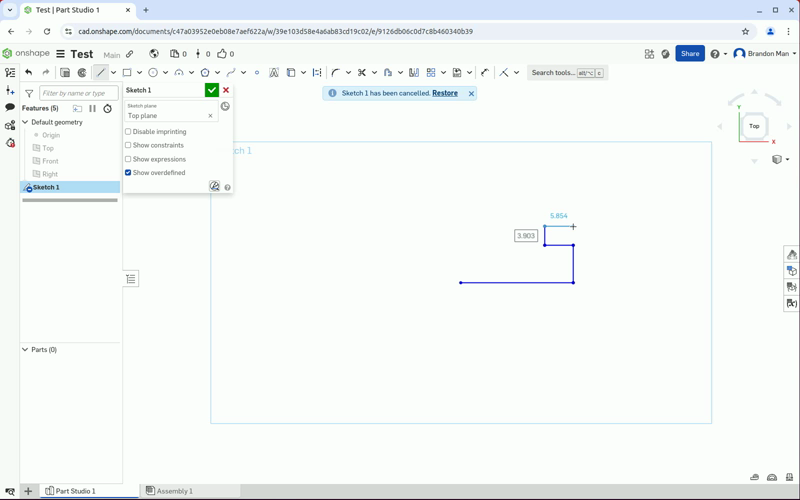
key_down(shift)
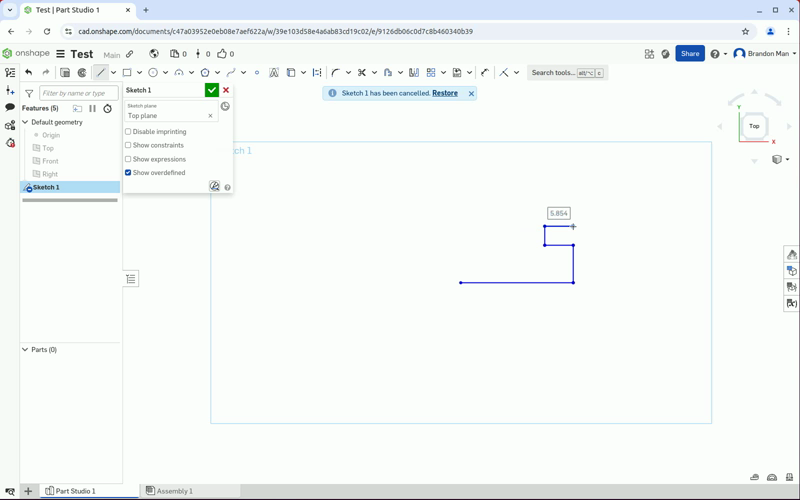
mouse_move(589, 226)
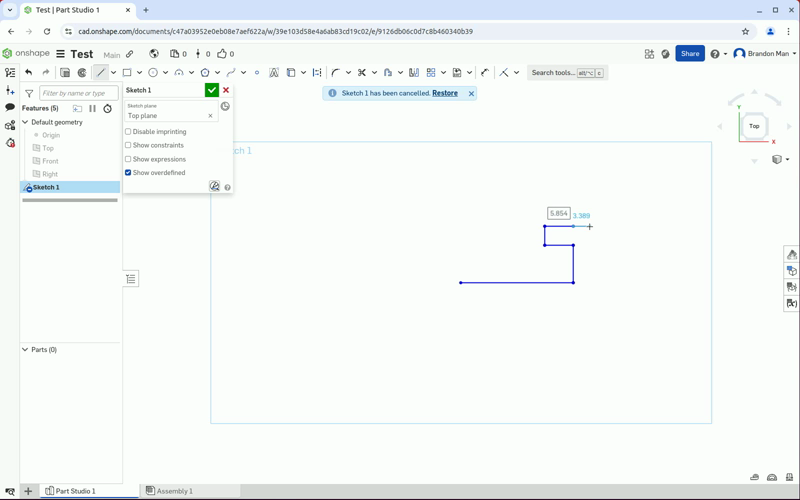
mouse_move(573, 198)
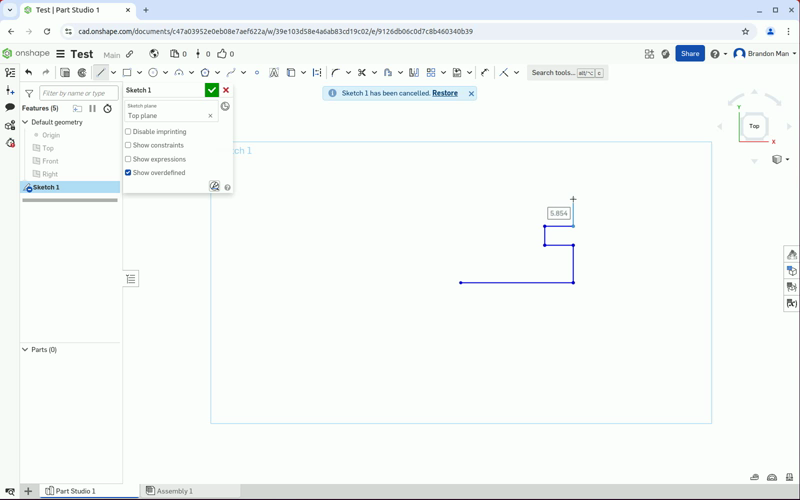
click(573, 198)
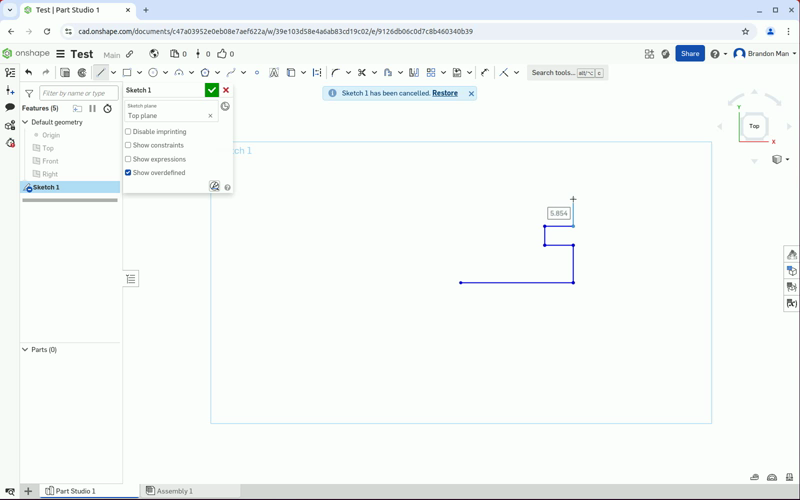
key_up(shift)
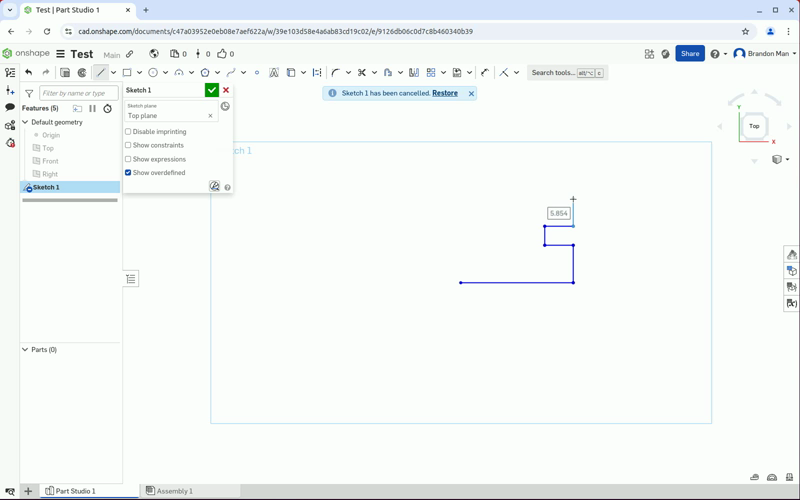
key_down(shift)
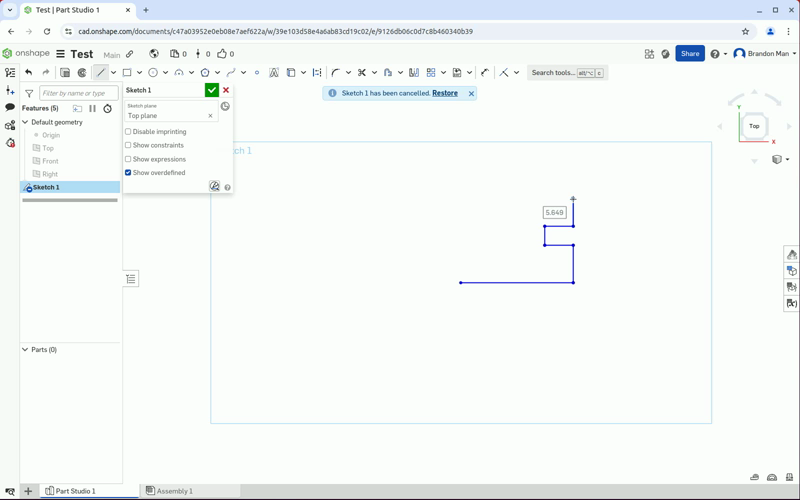
mouse_move(460, 198)
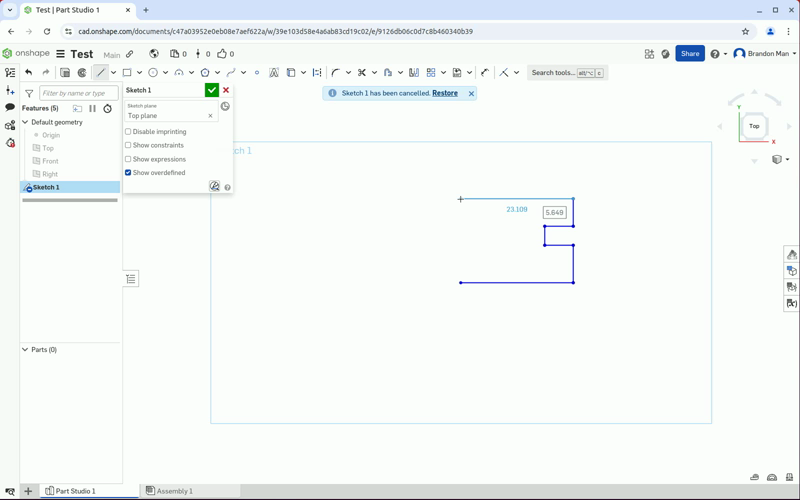
click(460, 198)
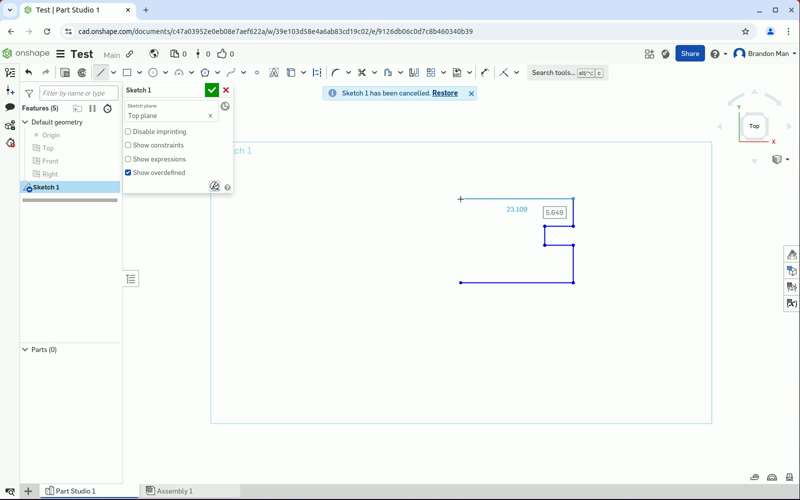
key_up(shift)
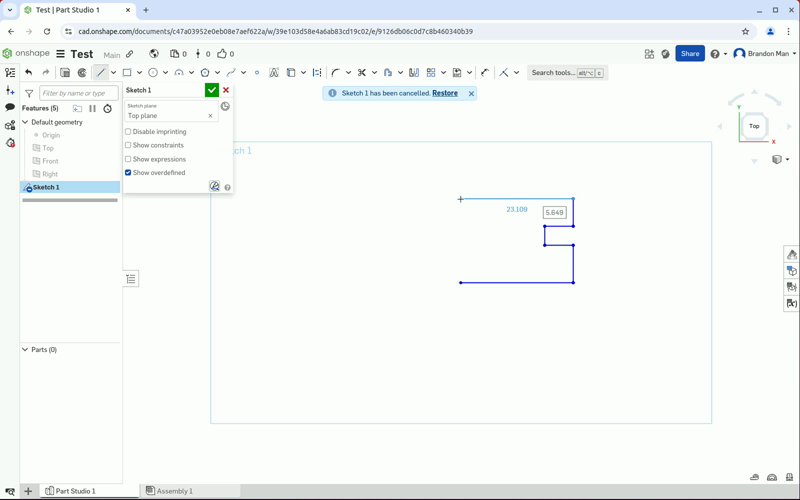
key_down(shift)
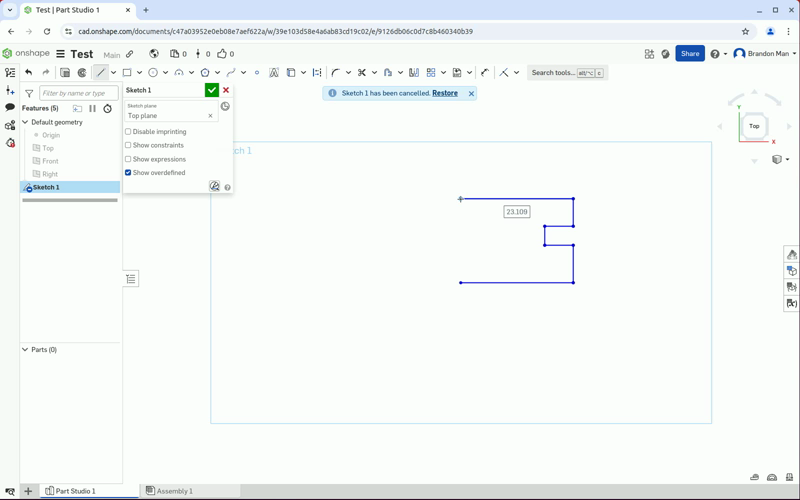
mouse_move(490, 198)
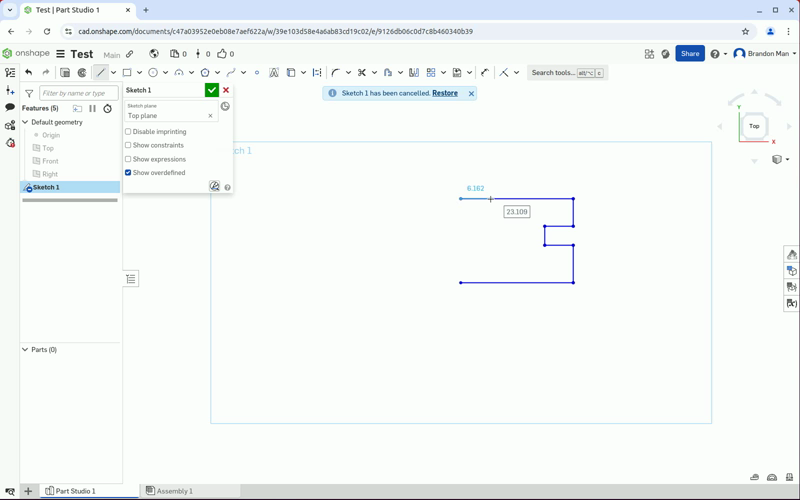
mouse_move(460, 226)
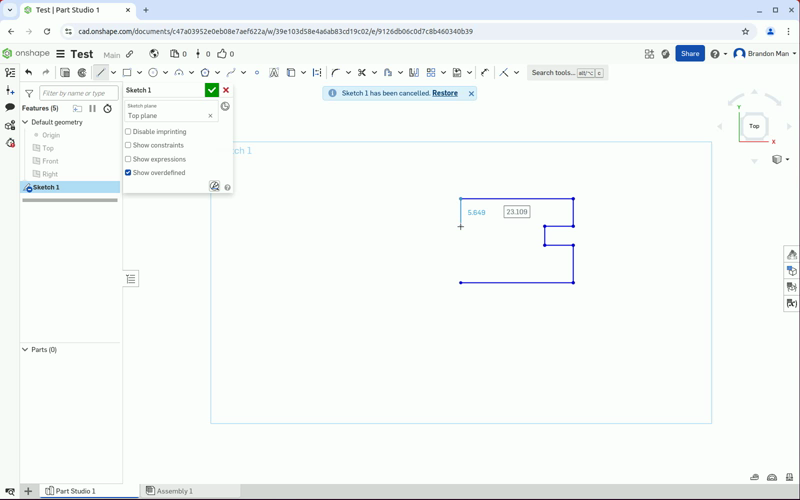
click(460, 226)
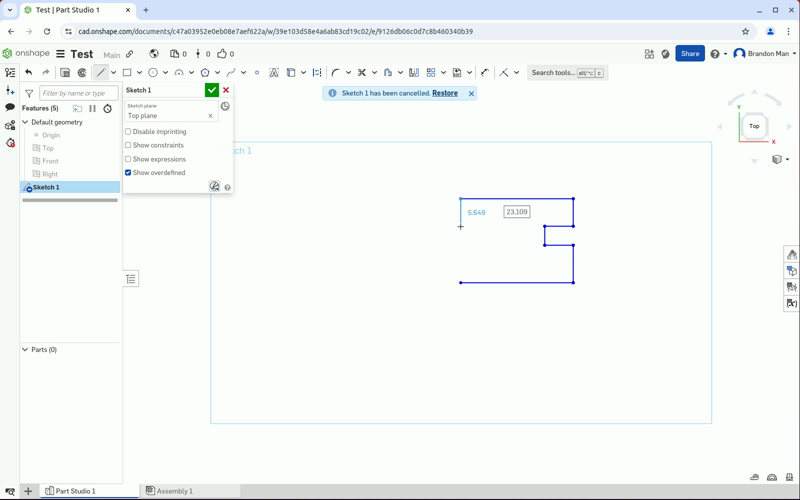
key_up(shift)
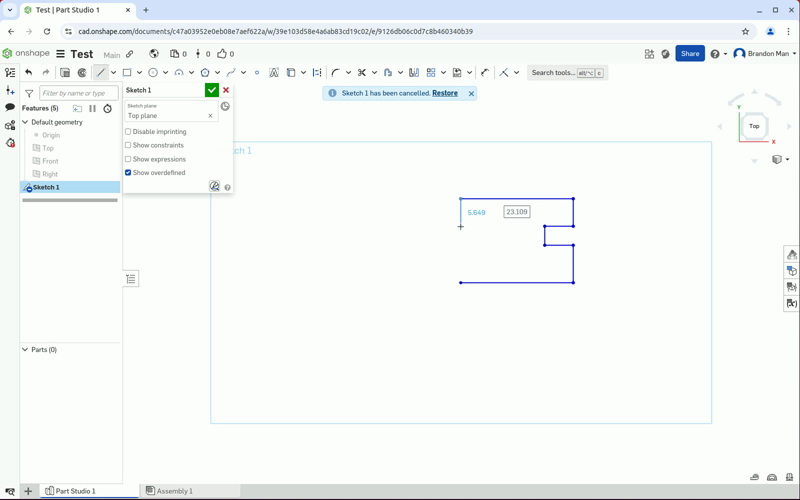
key_down(shift)
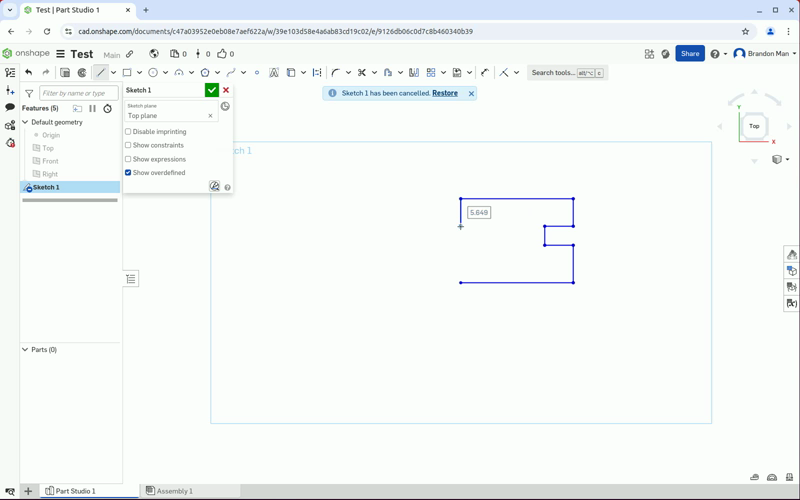
mouse_move(490, 226)
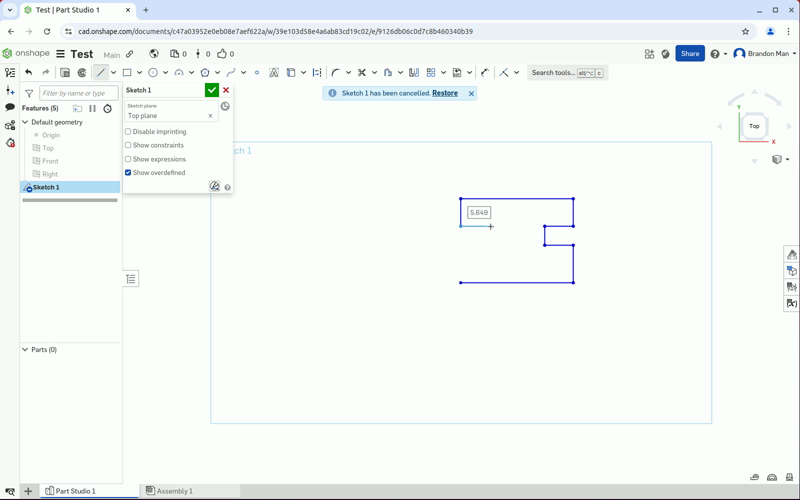
mouse_move(489, 226)
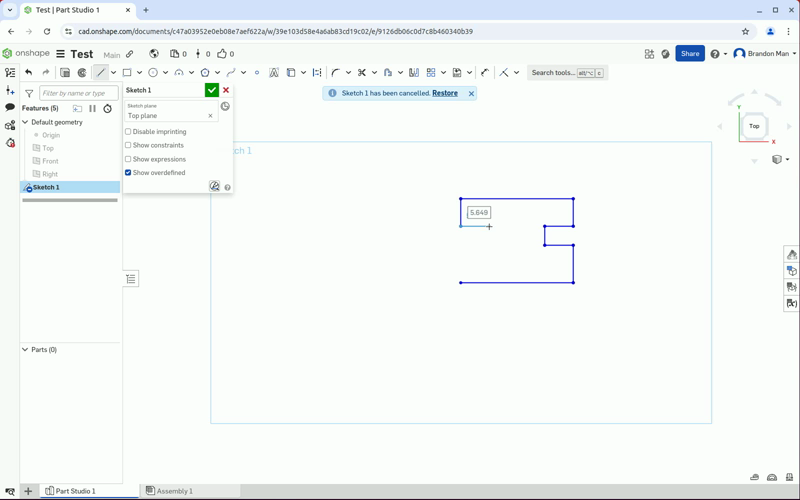
click(489, 226)
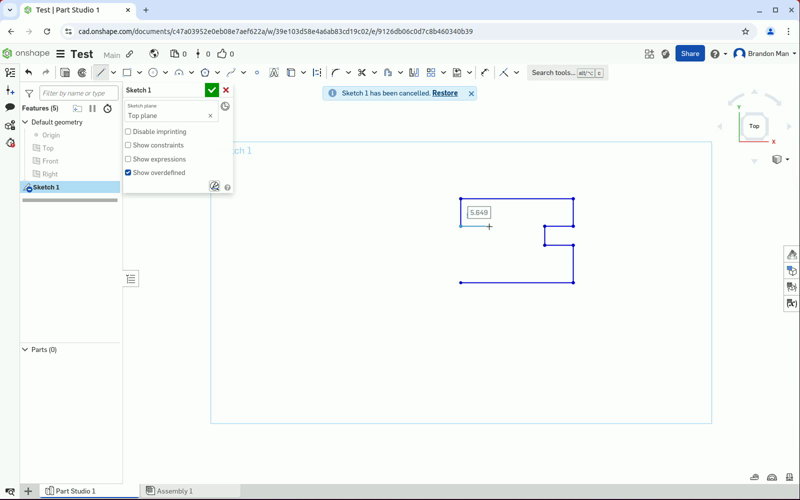
key_up(shift)
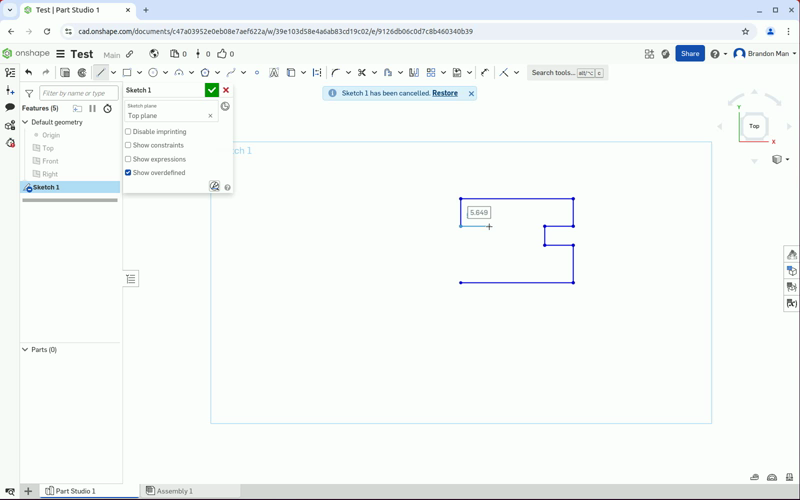
key_down(shift)
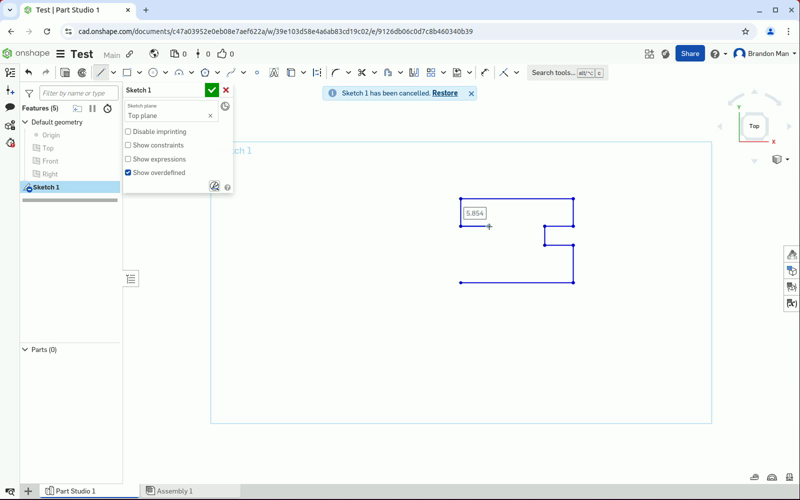
mouse_move(519, 226)
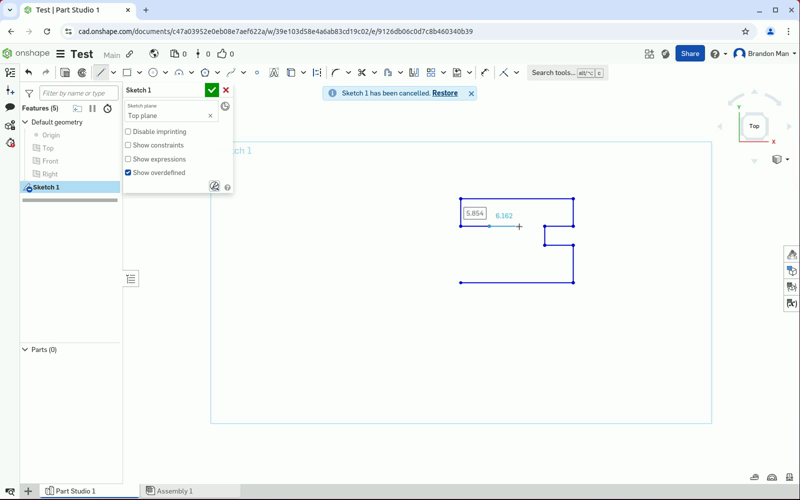
mouse_move(489, 245)
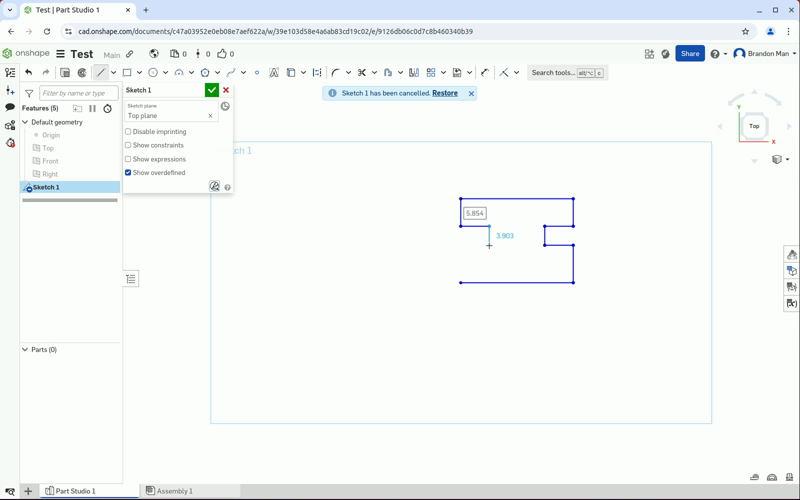
click(489, 245)
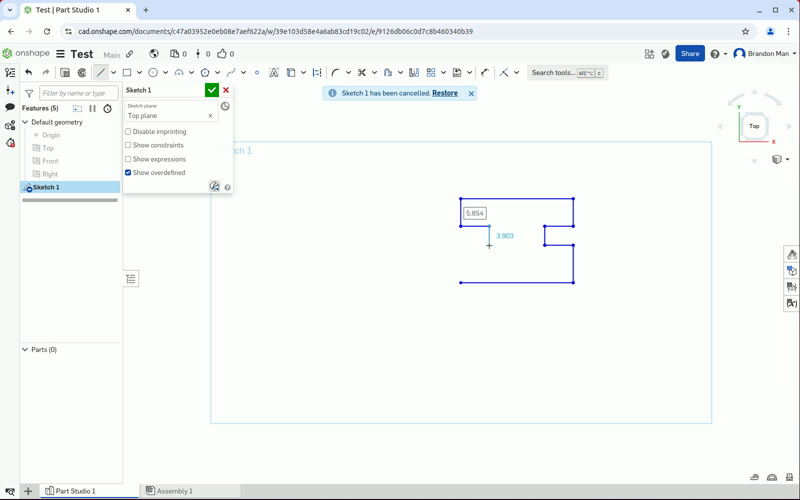
key_up(shift)
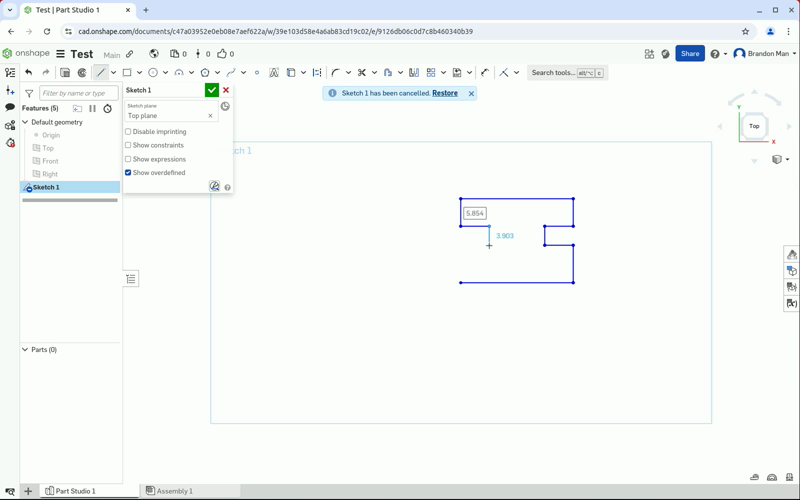
key_down(shift)
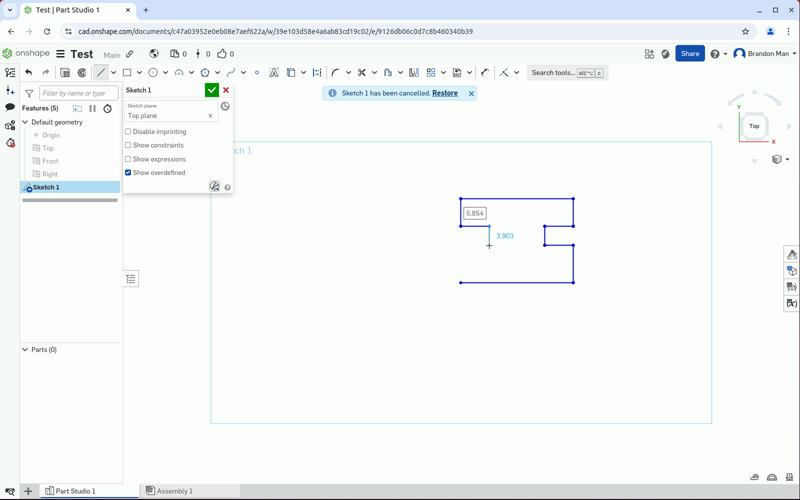
mouse_move(519, 245)
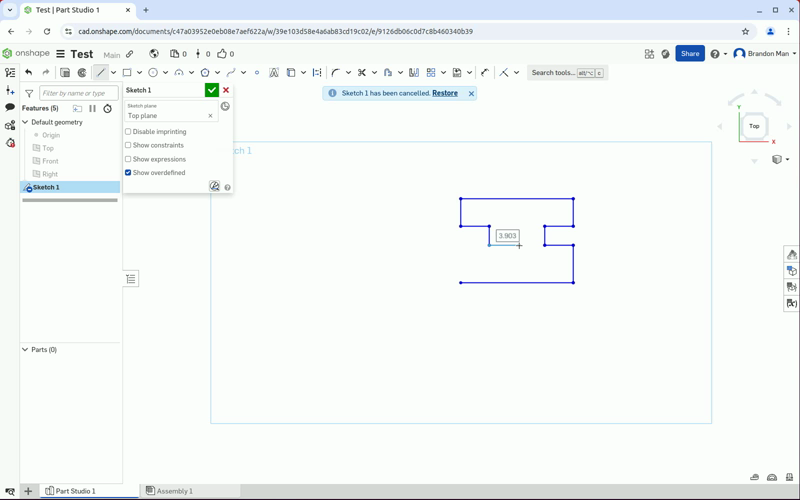
mouse_move(460, 245)
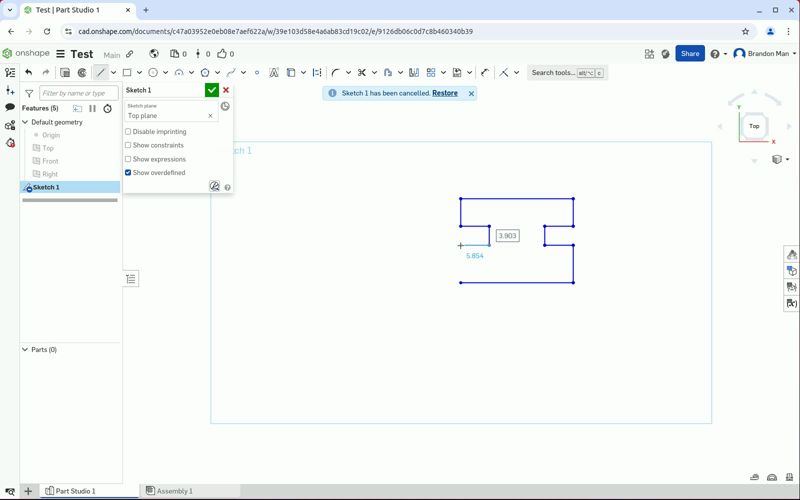
click(460, 245)
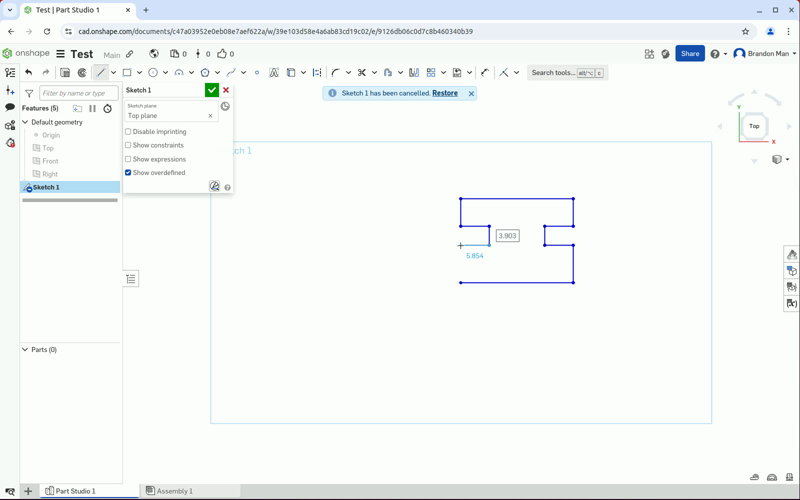
key_up(shift)
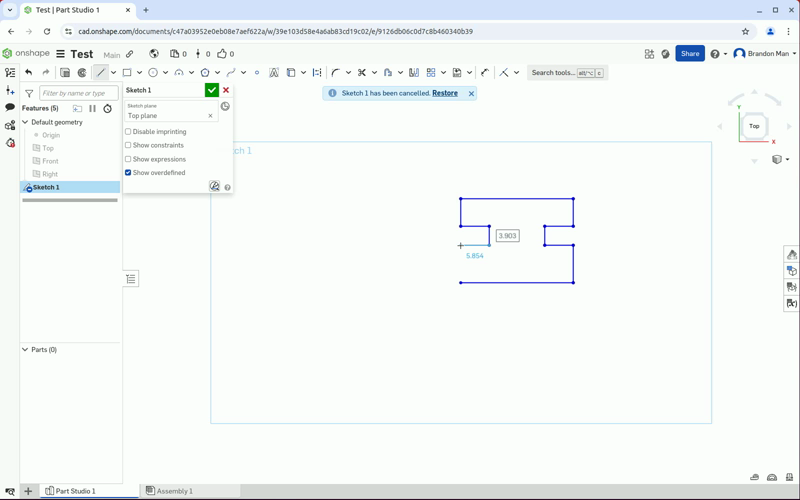
mouse_move(490, 245)
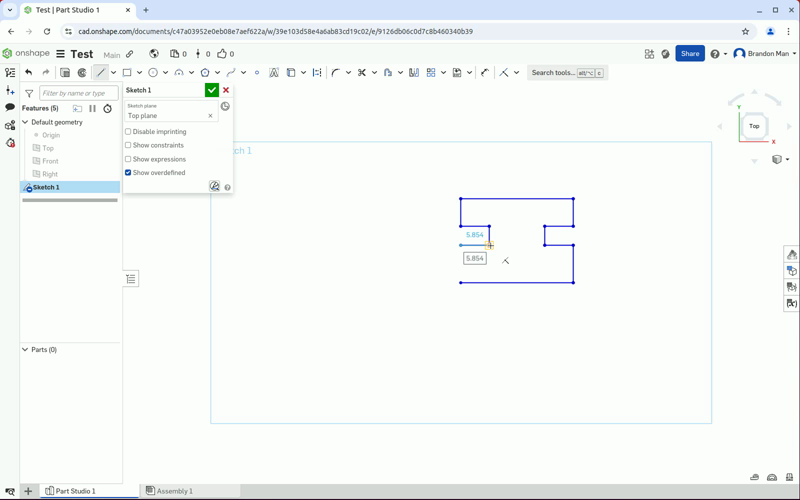
key_down(shift)
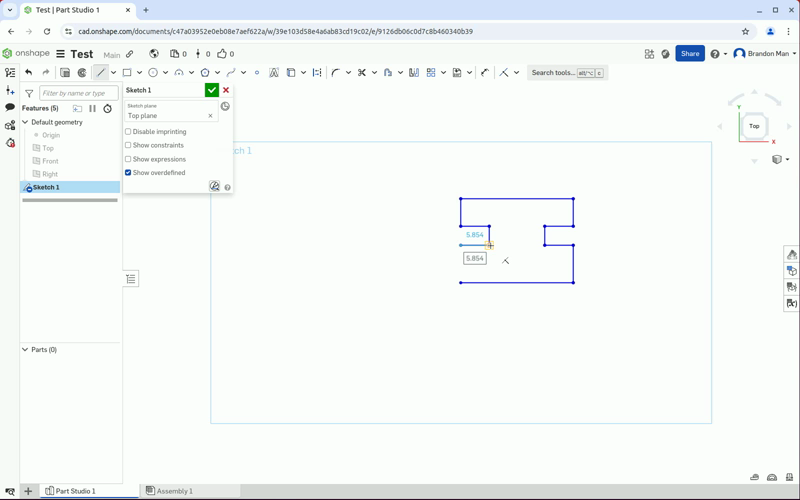
mouse_move(460, 282)
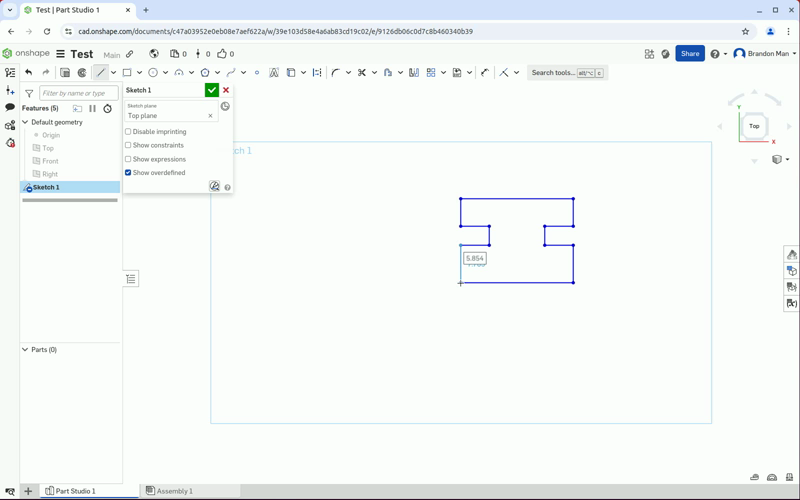
key_up(shift)
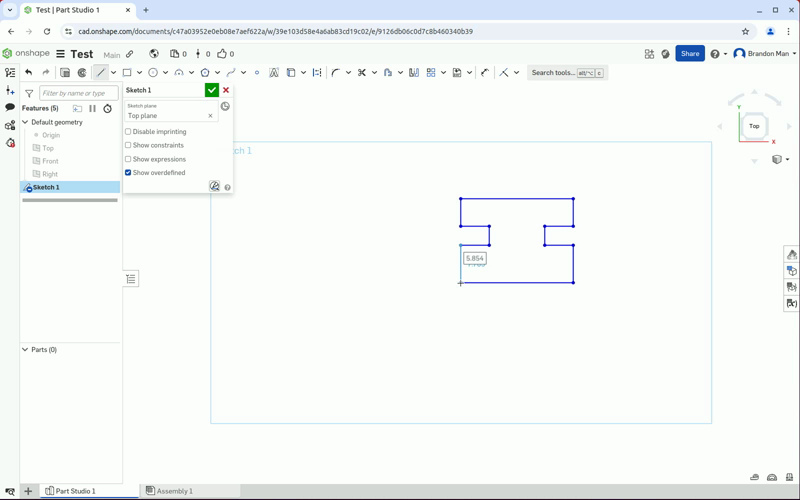
click(460, 282)
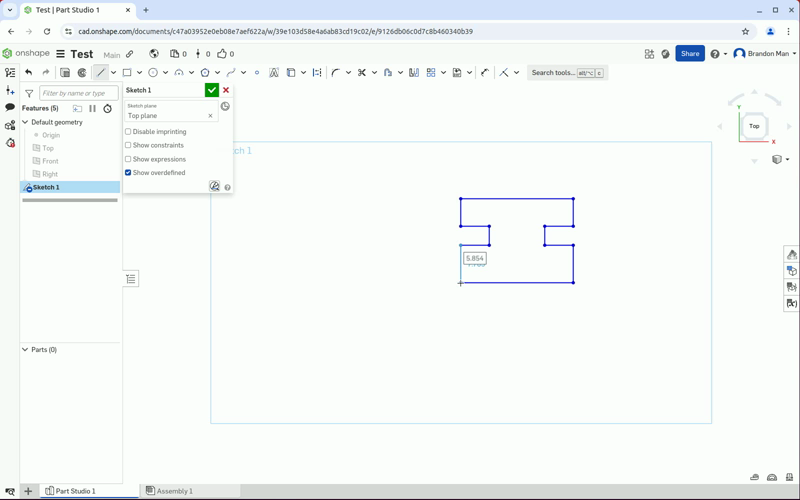
key(esc)
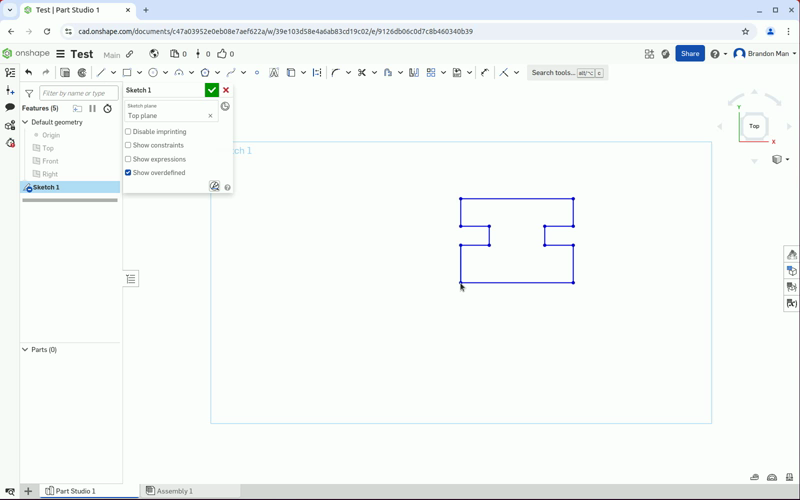
mouse_move(497, 234)
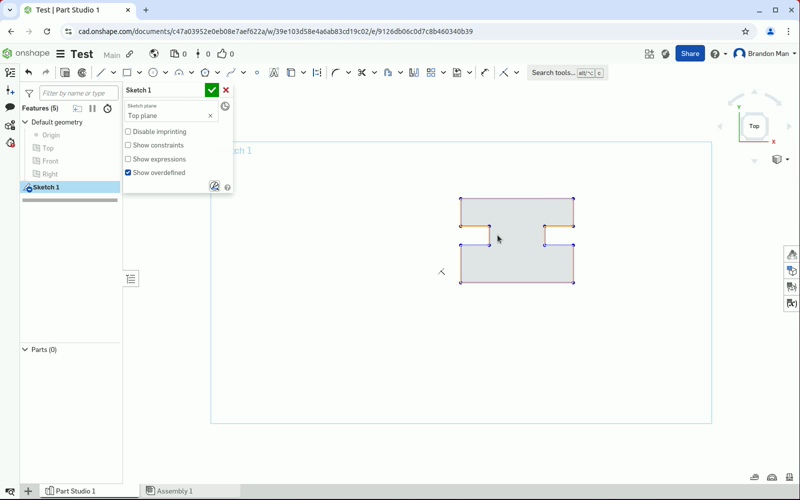
click(497, 234)
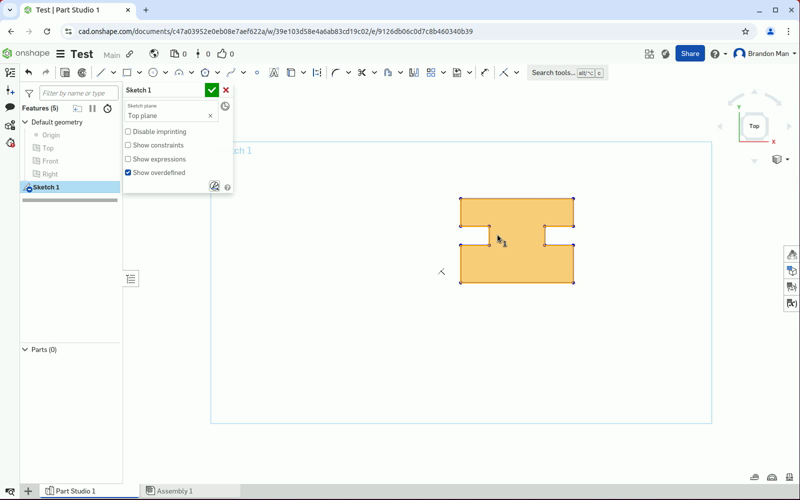
mouse_move(73, 352)
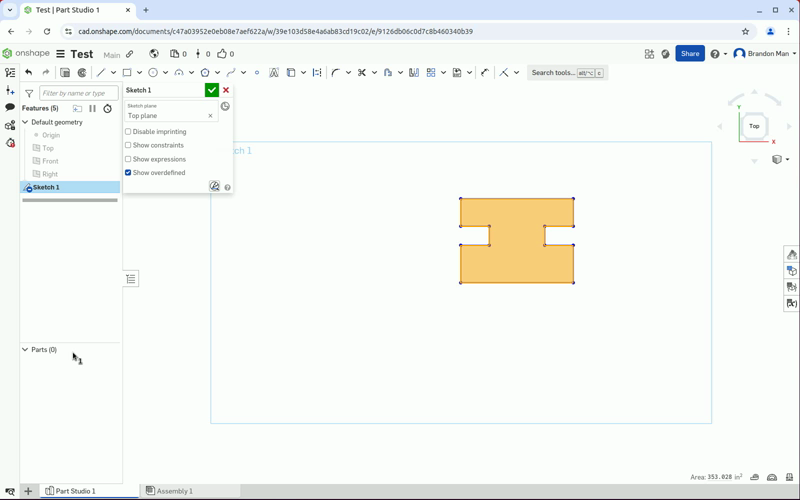
key(shift+y)
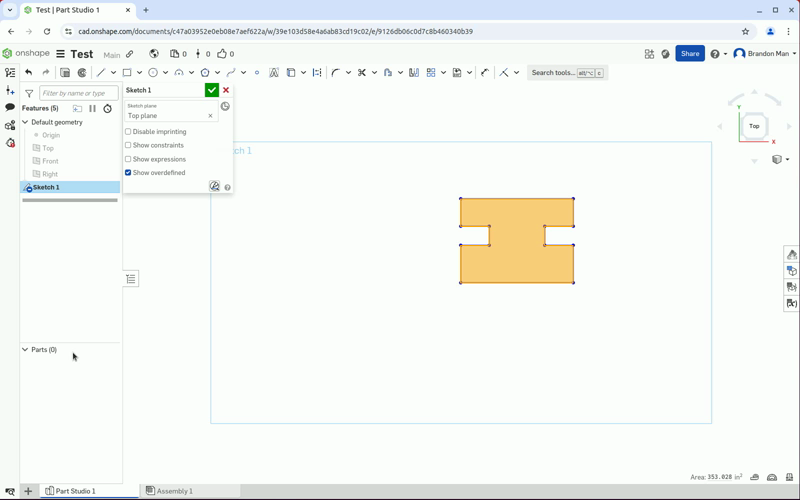
key(shift+e)
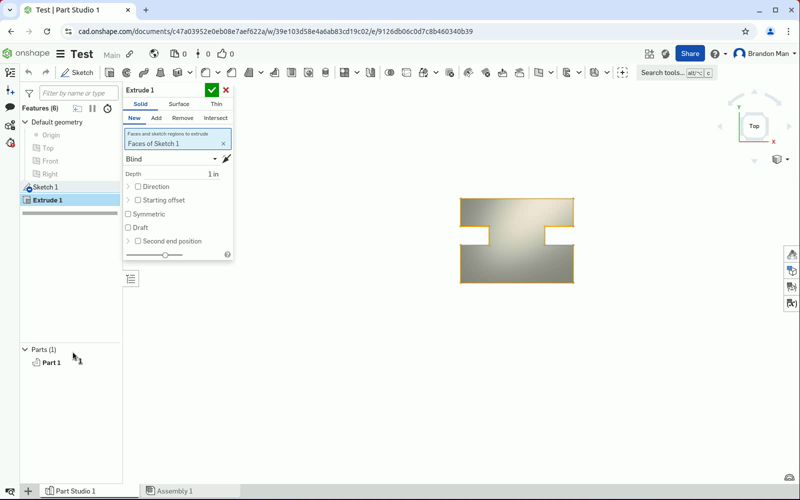
mouse_move(143, 106)
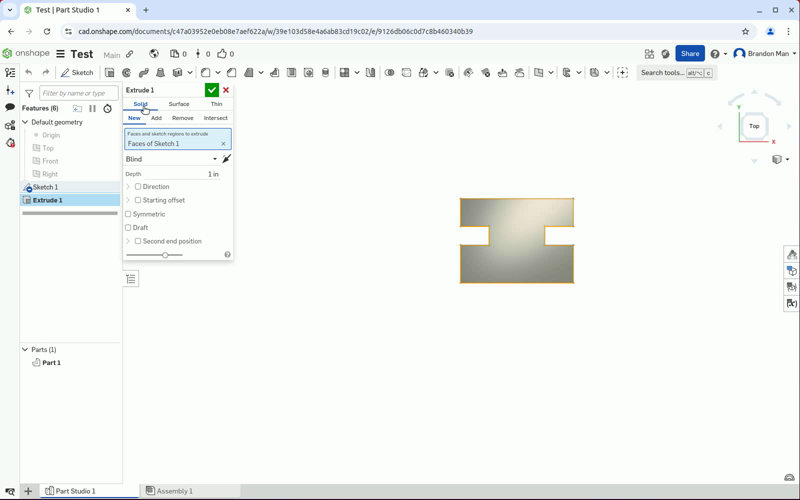
click(143, 106)
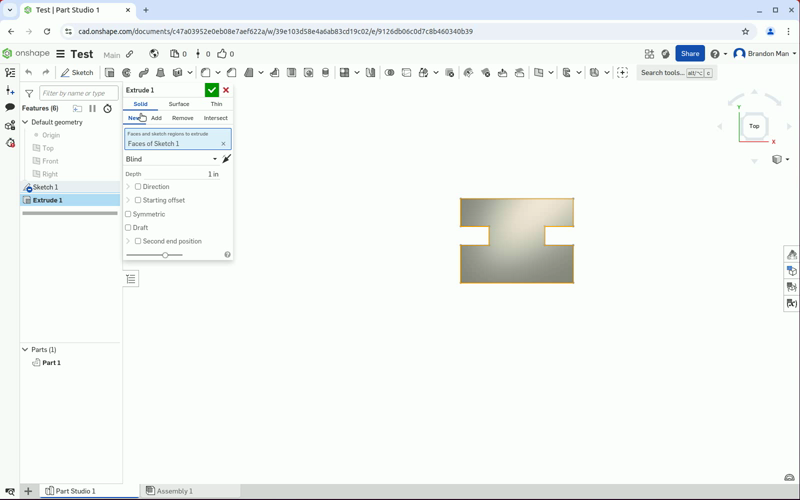
mouse_move(137, 120)
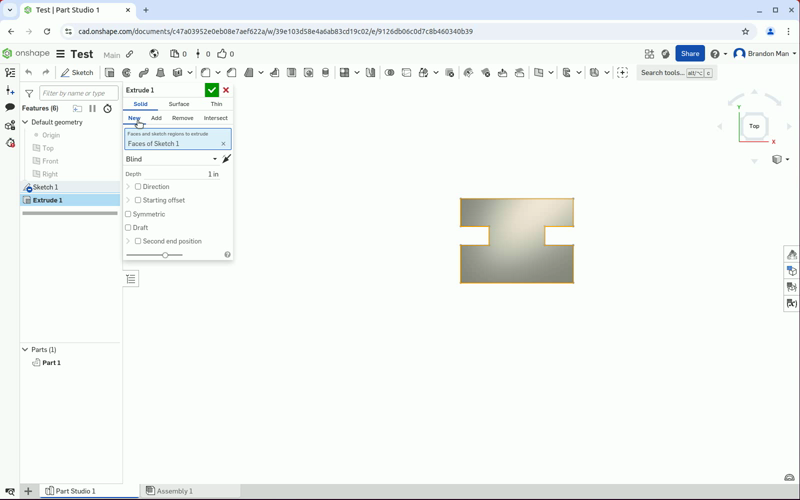
click(137, 120)
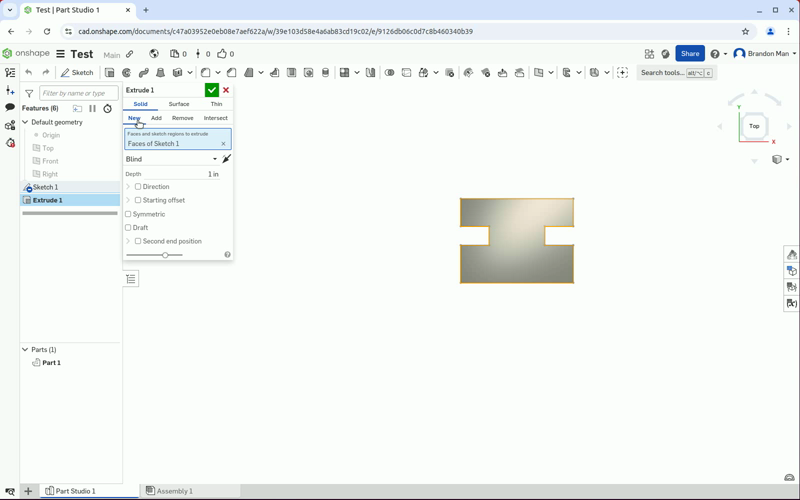
key(tab, 4)
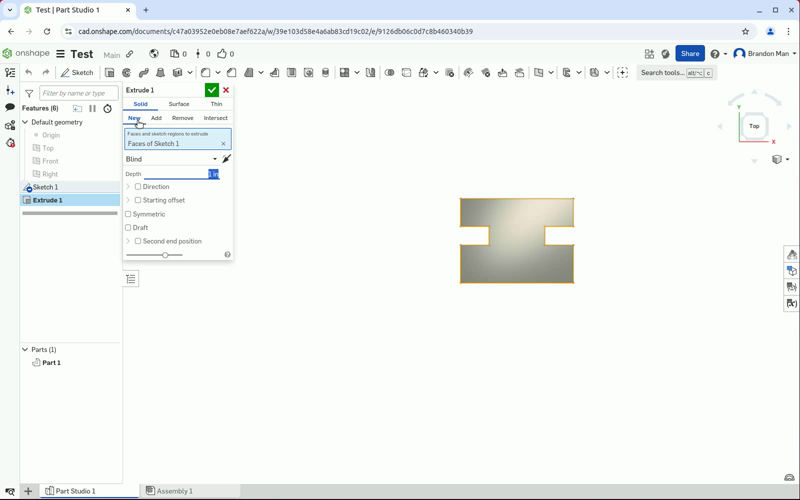
text(0.241)
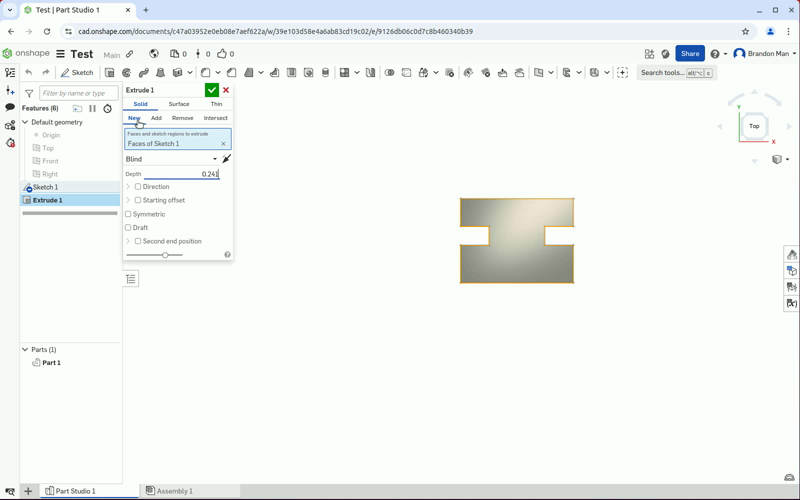
key(enter)
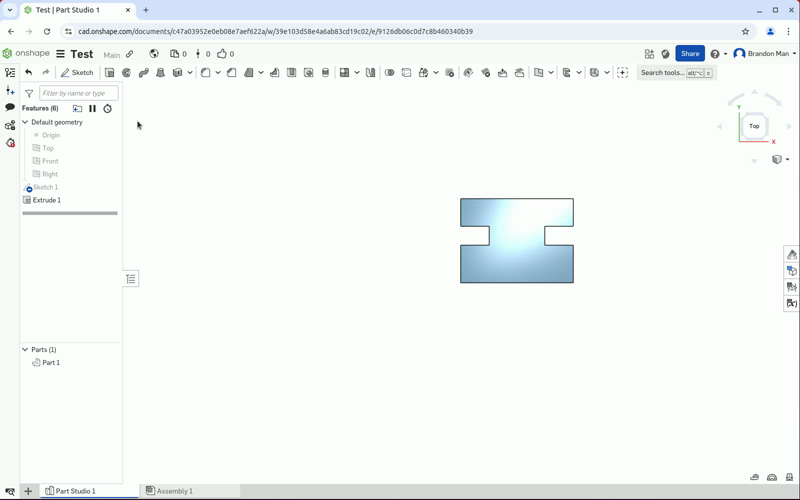
key(shift+h)
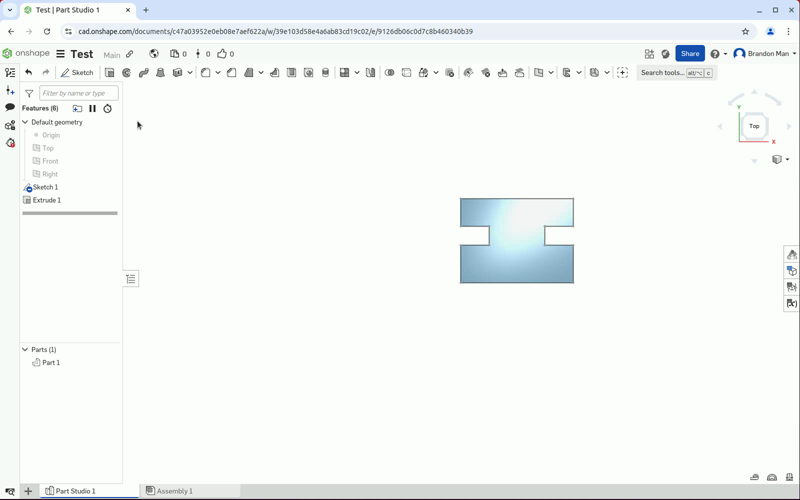
key(shift+h)
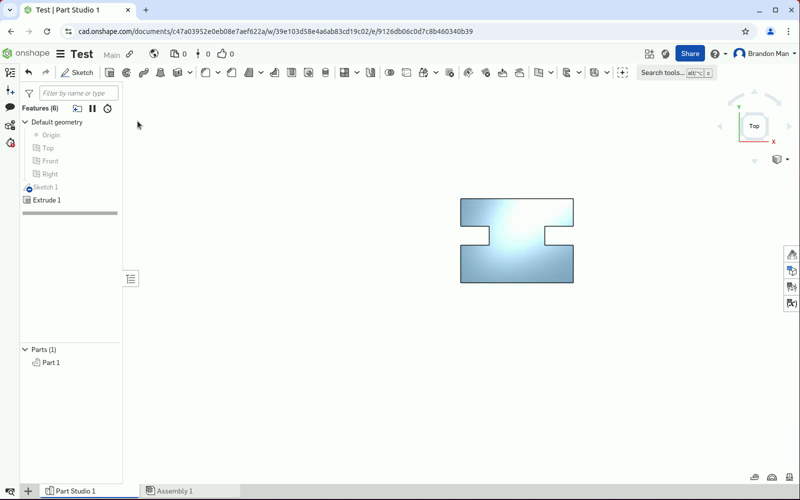
mouse_move(73, 189)
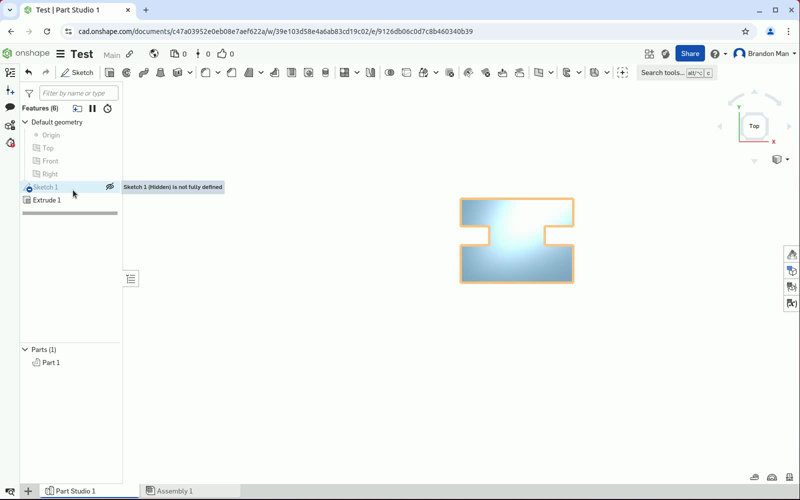
click(73, 189)
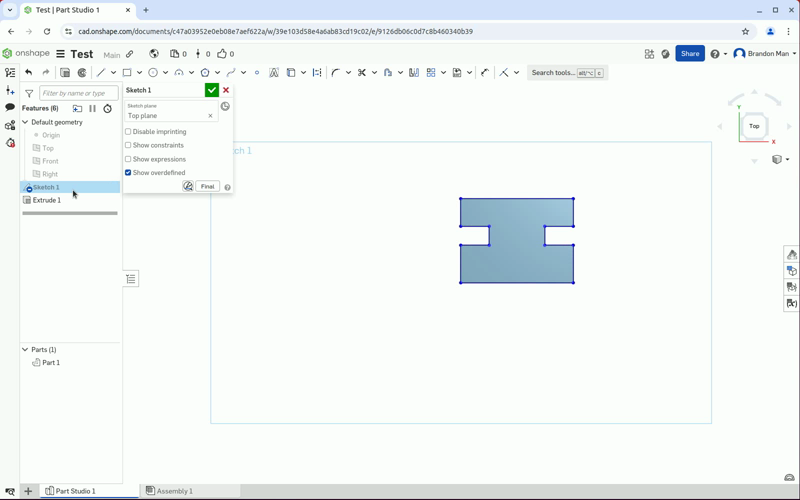
mouse_move(229, 92)
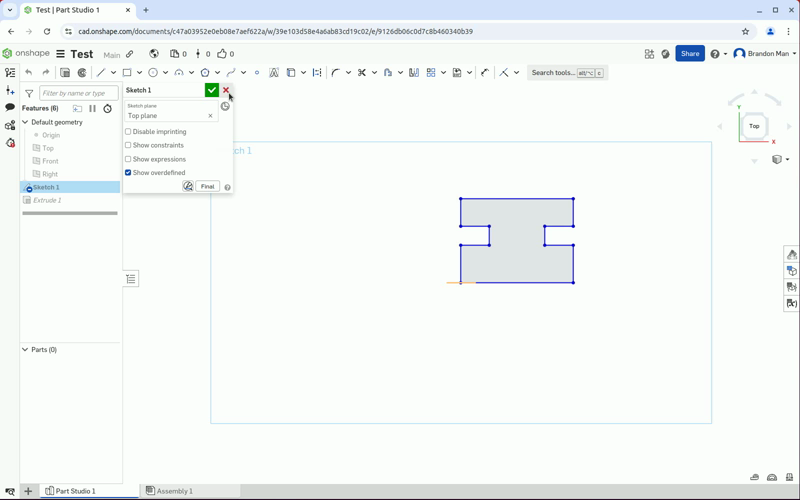
click(229, 92)
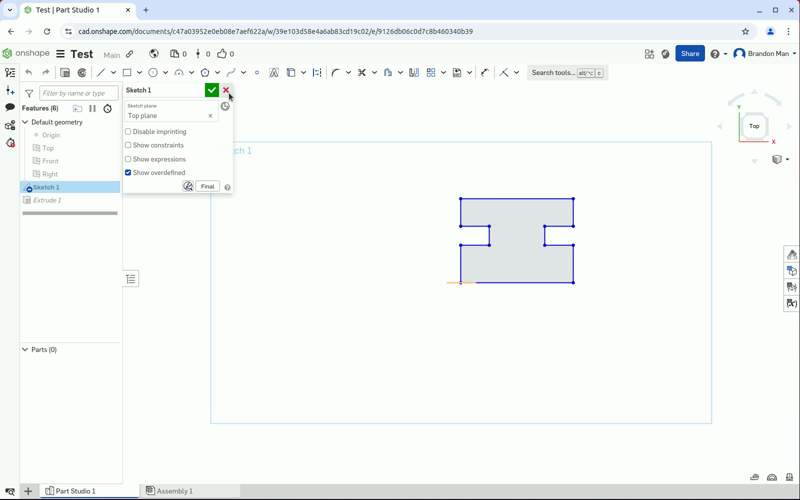
key(shift+s)
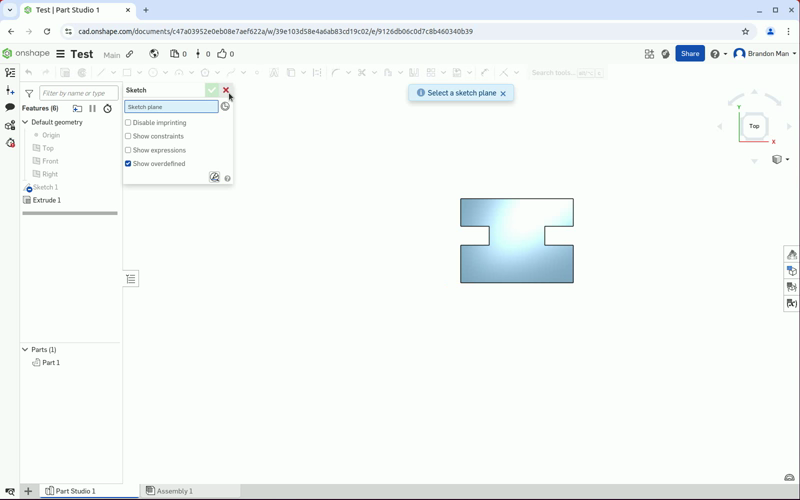
mouse_move(73, 150)
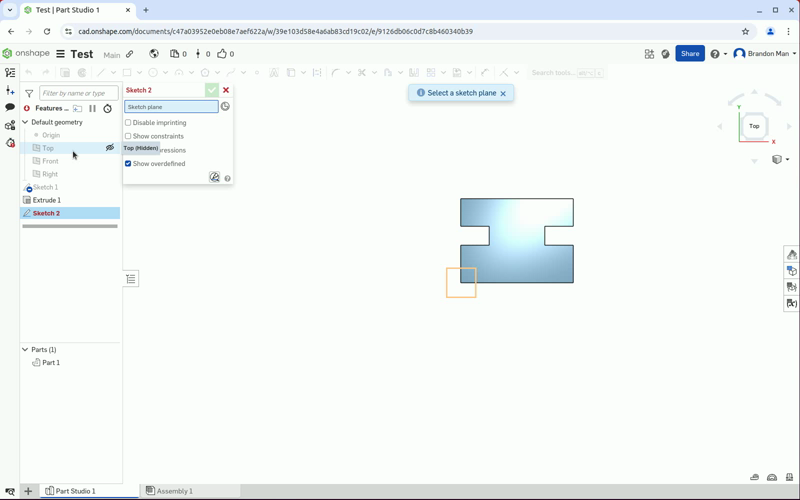
click(73, 150)
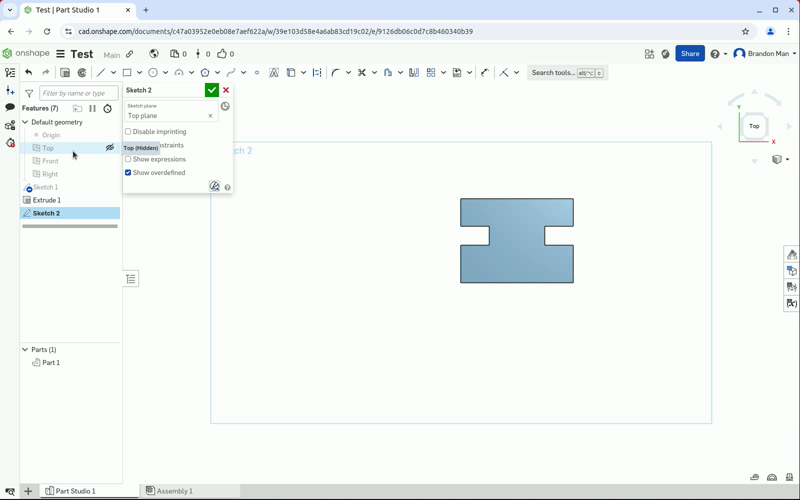
mouse_move(73, 352)
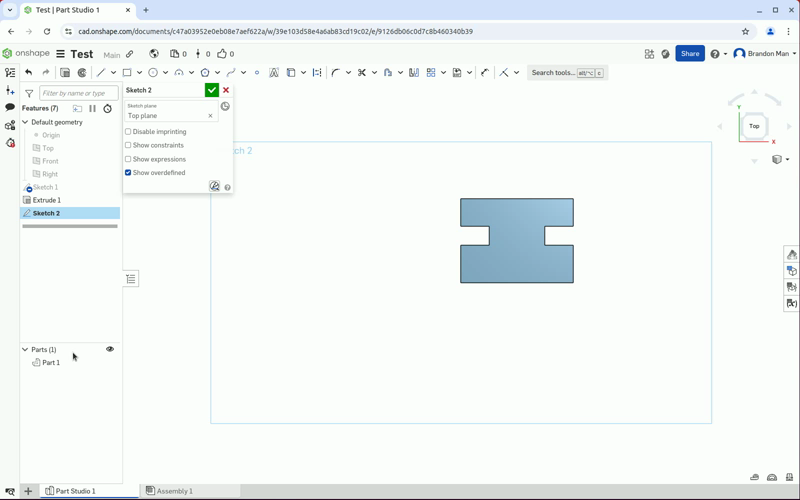
key(y)
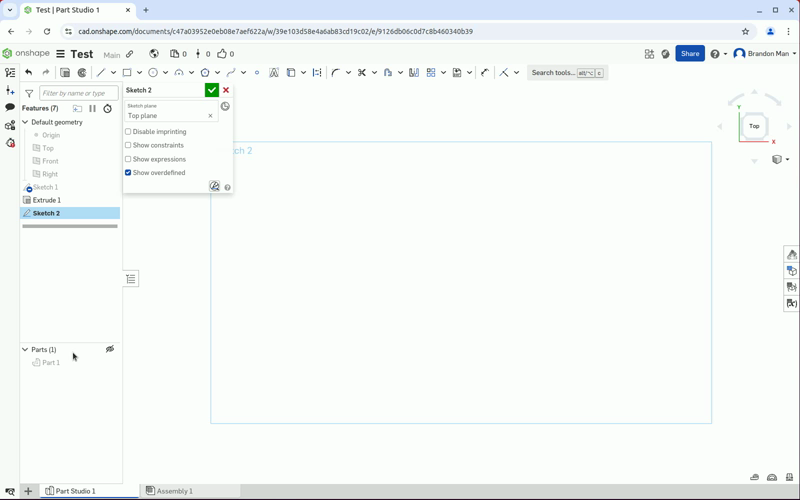
key(l)
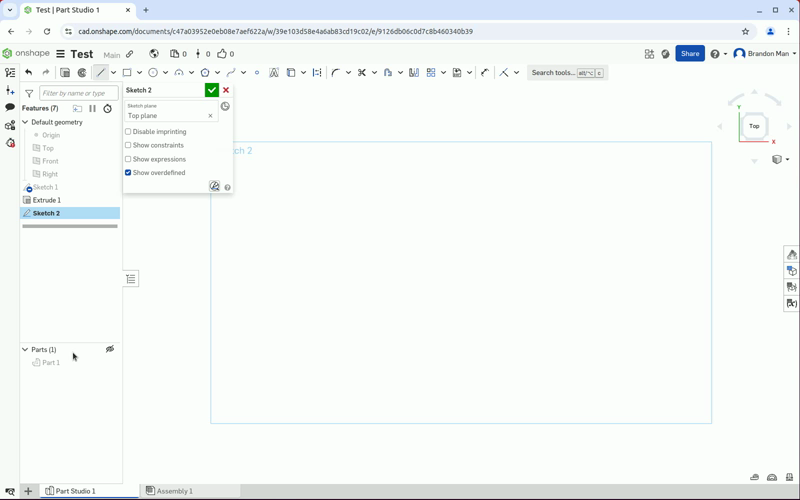
key_down(shift)
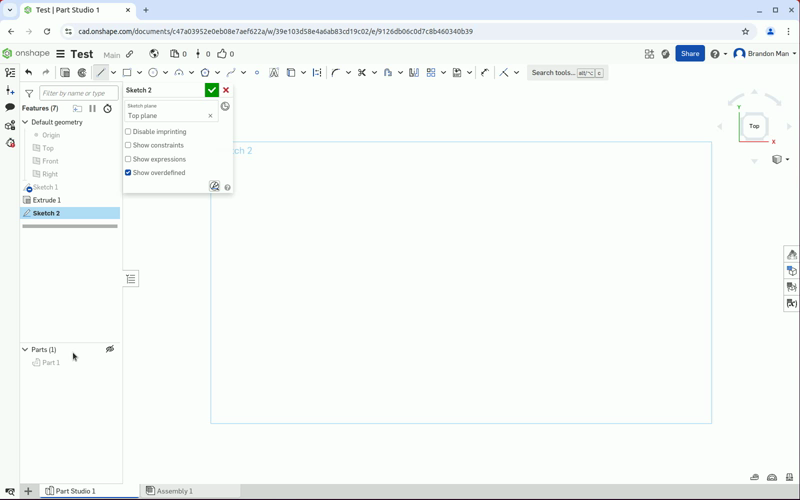
mouse_move(460, 282)
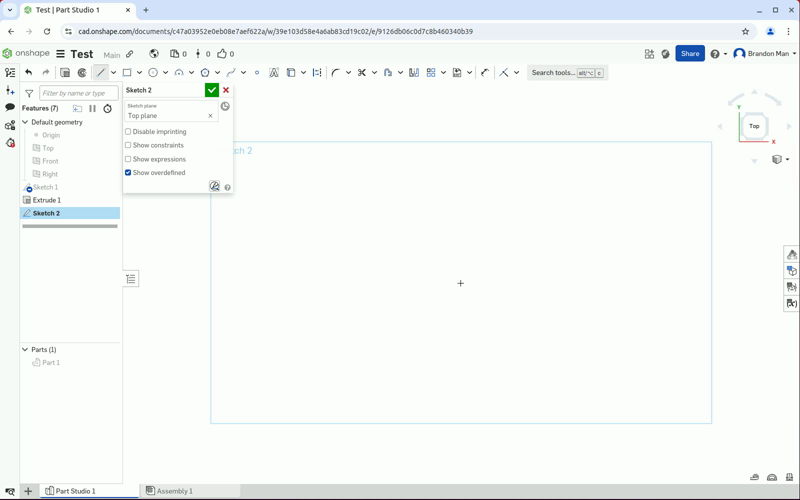
click(460, 282)
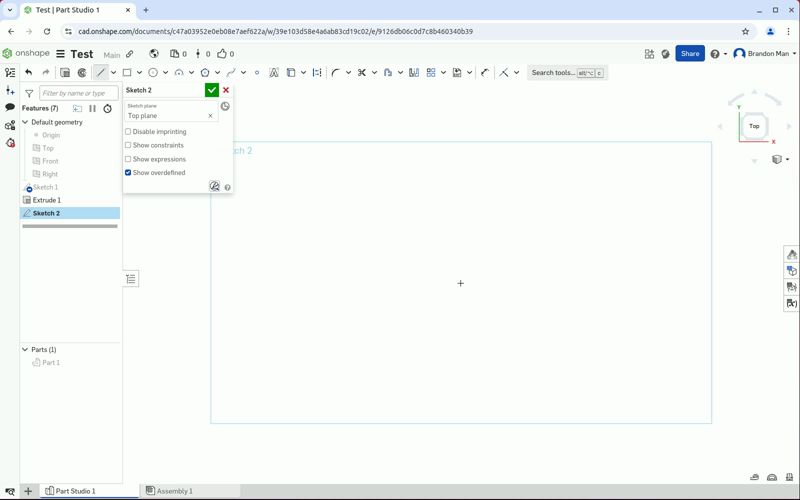
key_up(shift)
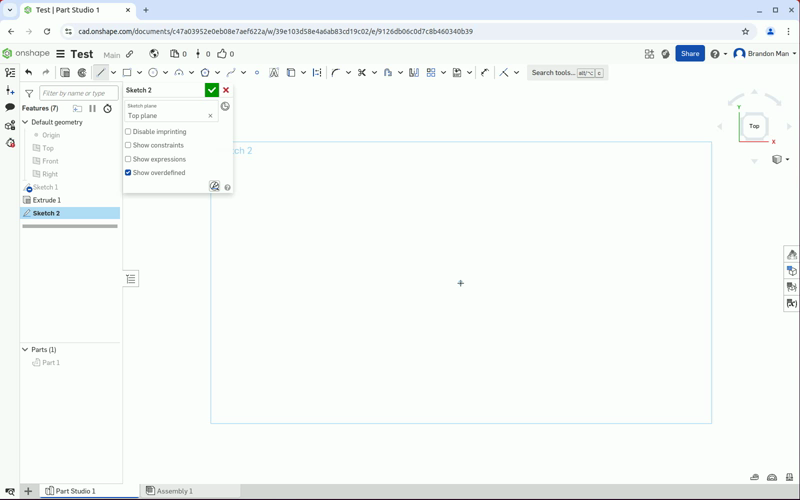
key_down(shift)
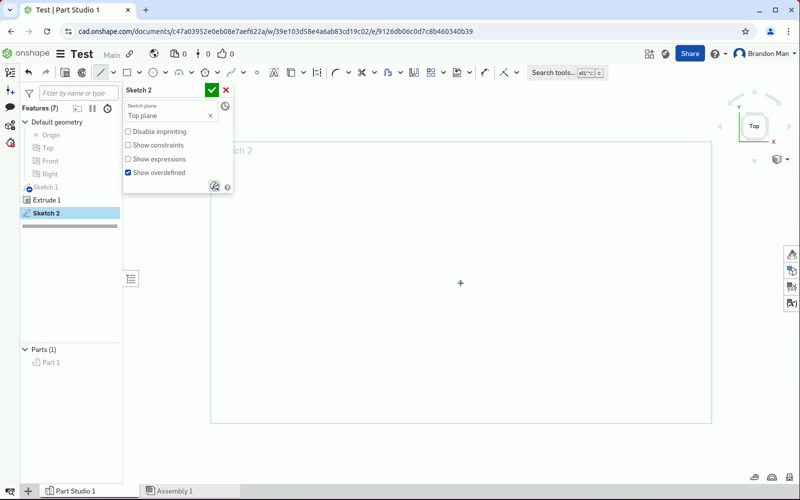
mouse_move(490, 282)
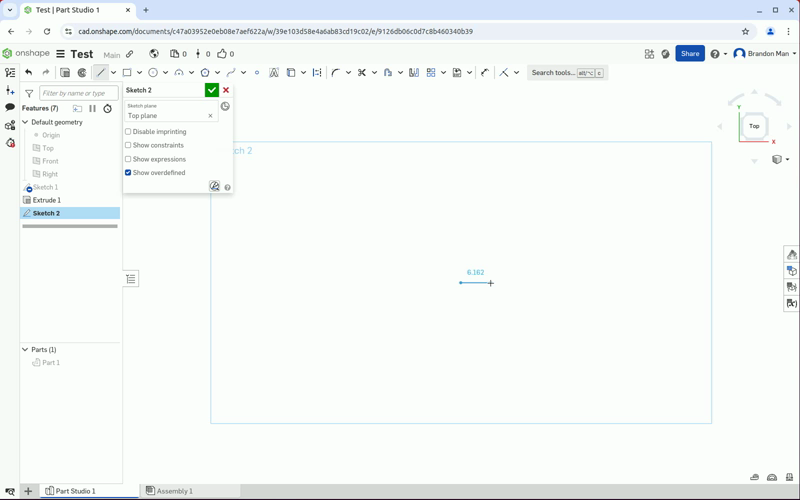
mouse_move(489, 320)
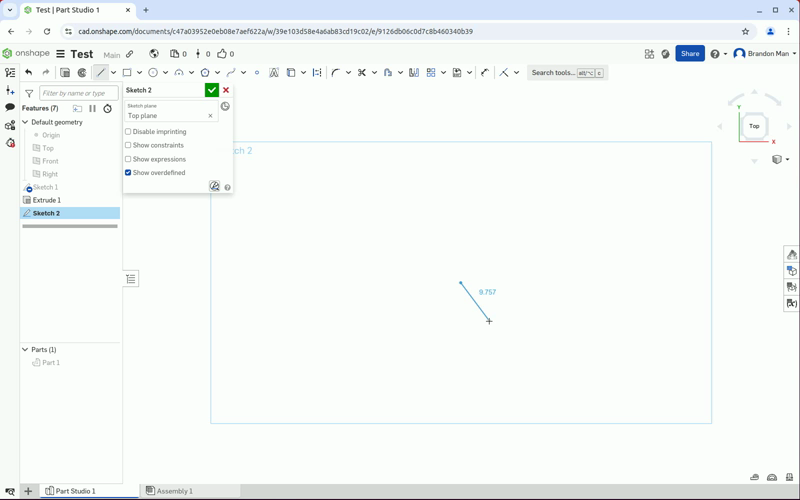
click(489, 320)
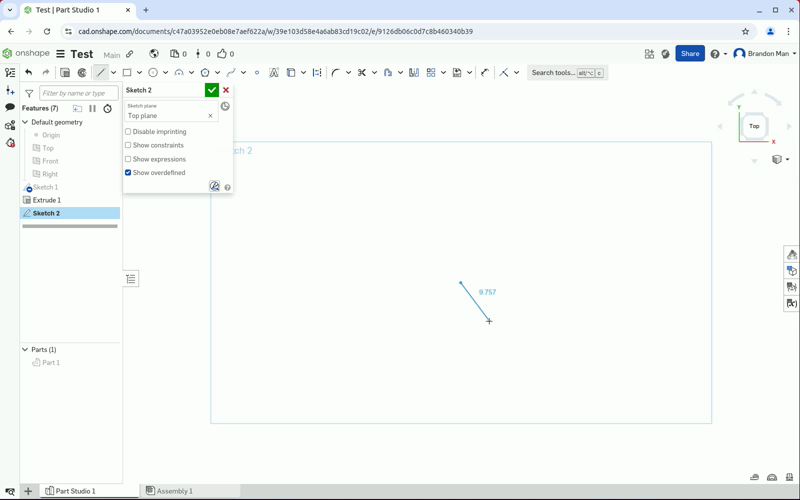
key_up(shift)
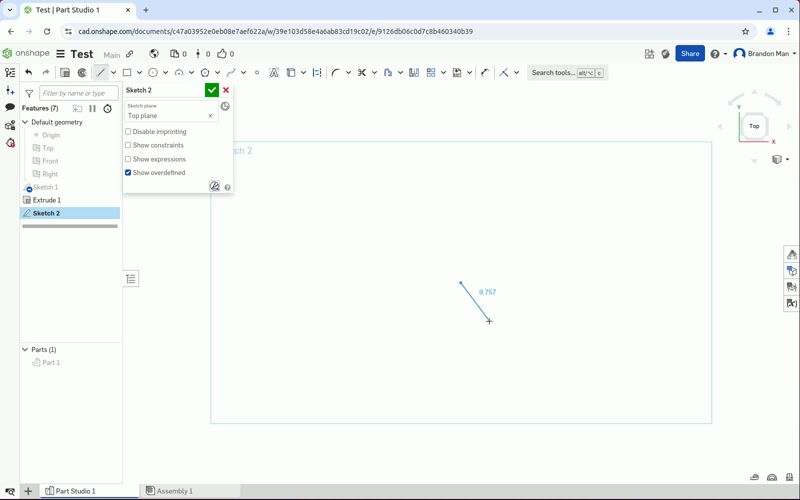
key_down(shift)
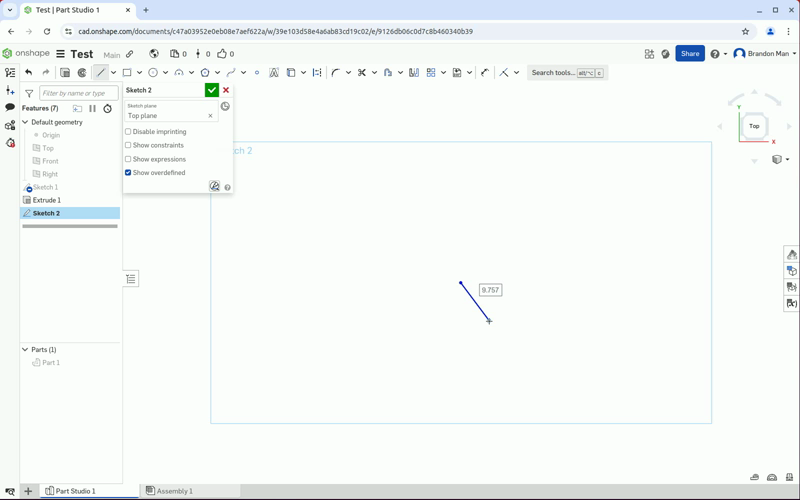
mouse_move(519, 320)
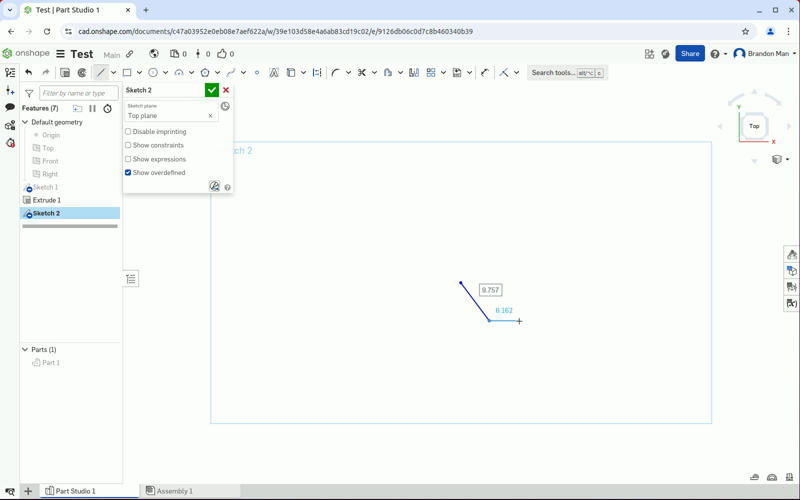
mouse_move(544, 320)
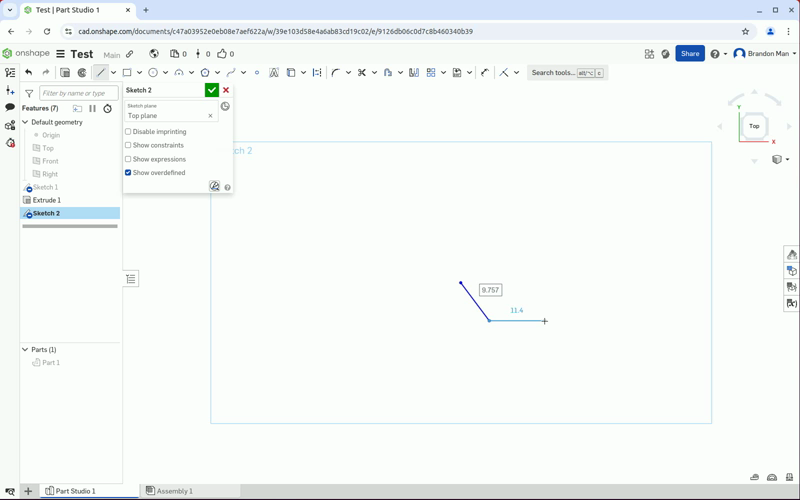
click(544, 320)
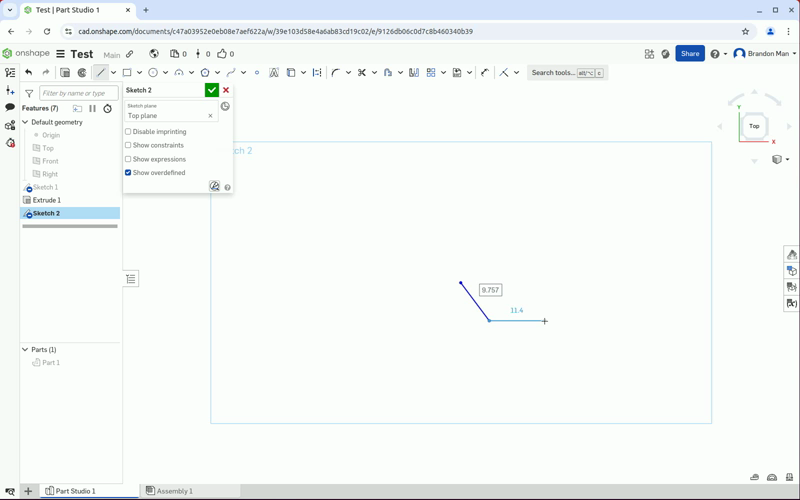
key_up(shift)
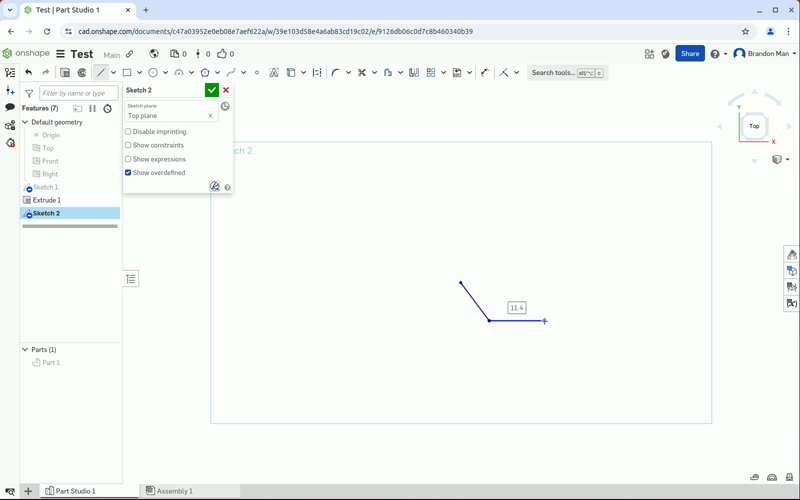
key_down(shift)
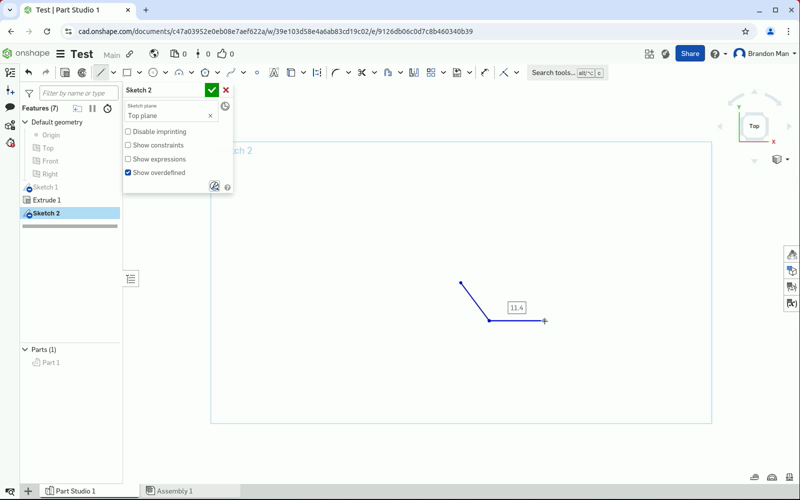
mouse_move(574, 320)
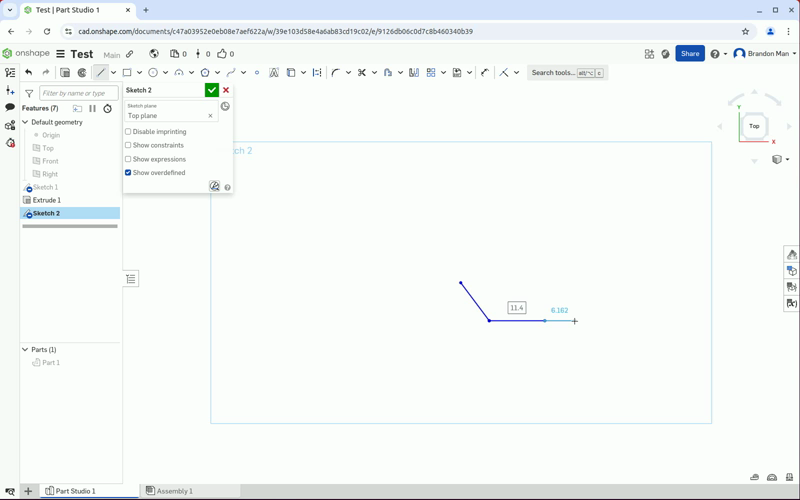
mouse_move(573, 282)
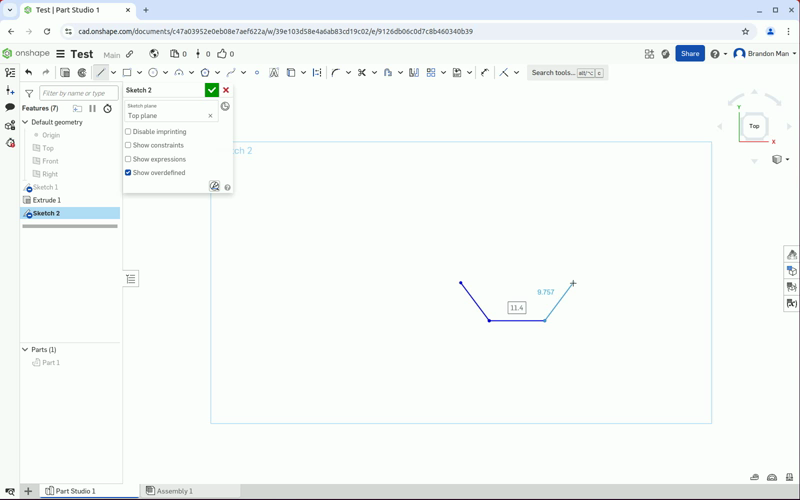
click(573, 282)
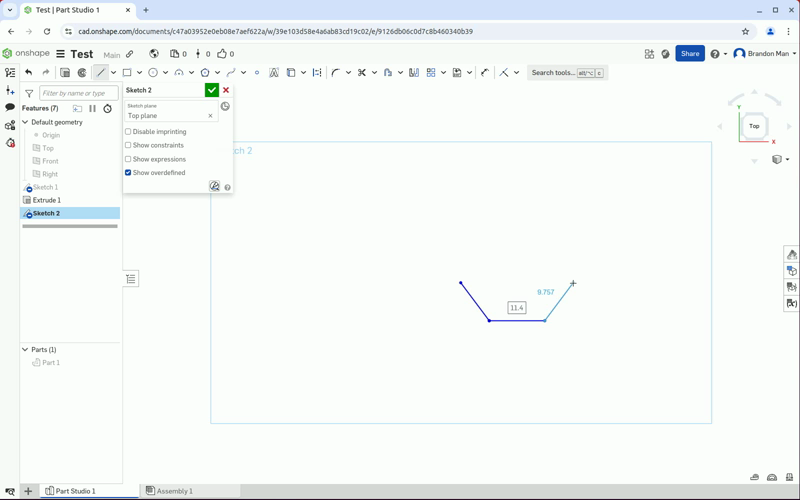
key_up(shift)
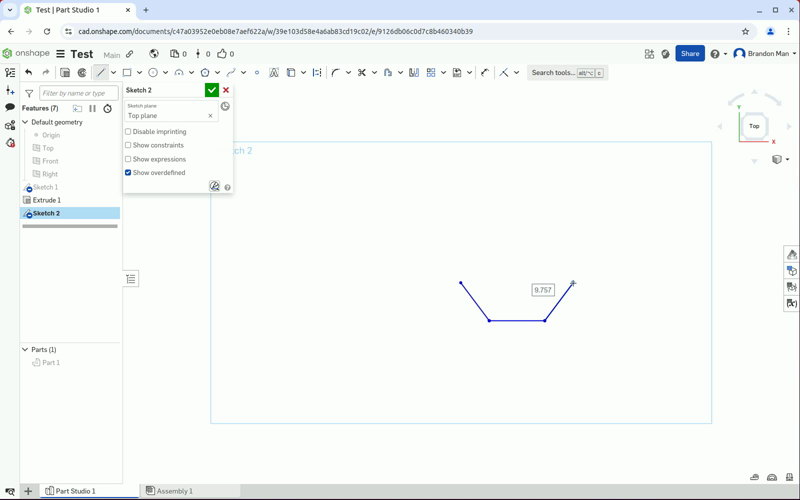
key_down(shift)
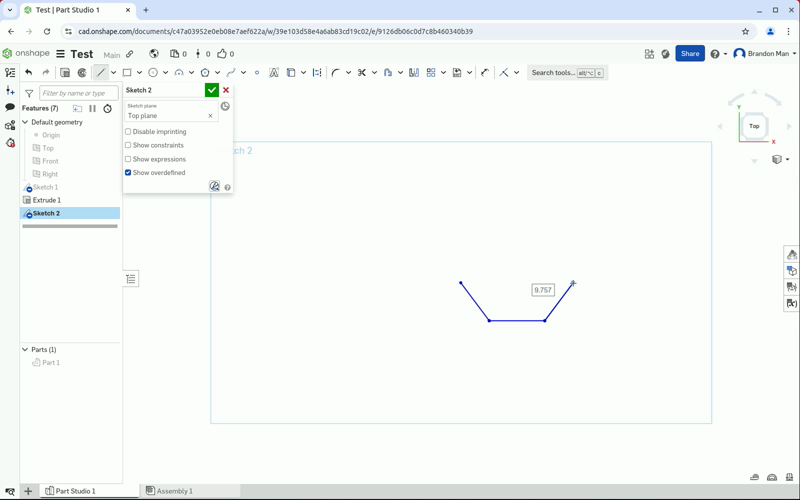
mouse_move(460, 282)
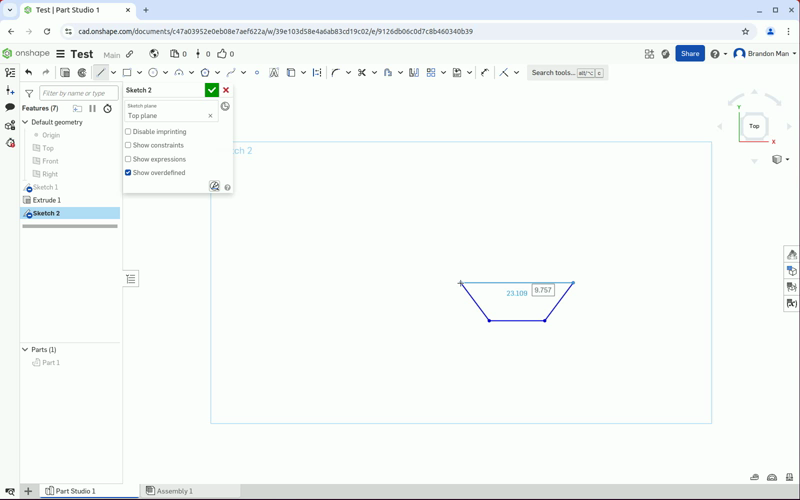
key_up(shift)
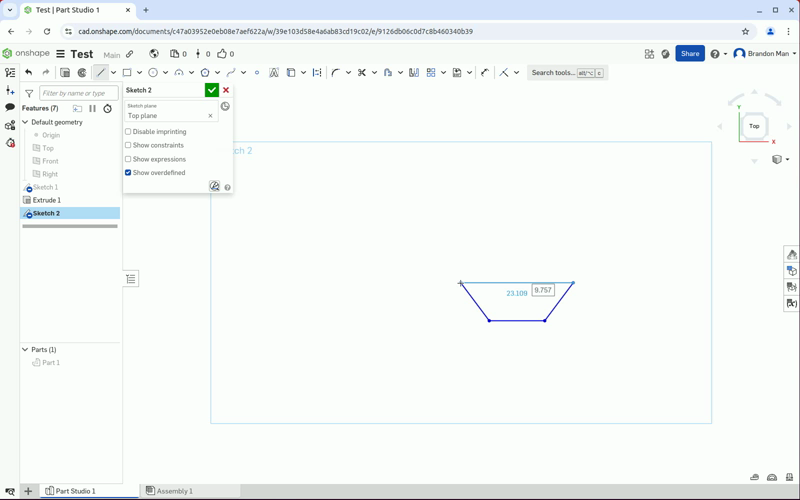
click(460, 282)
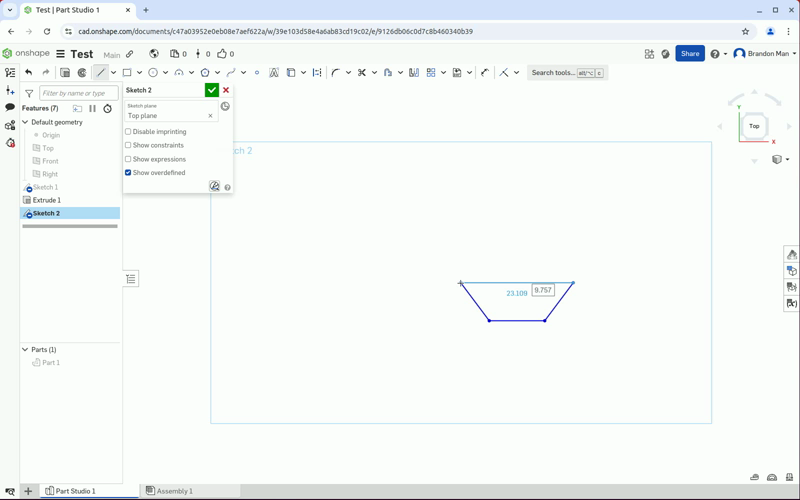
key(esc)
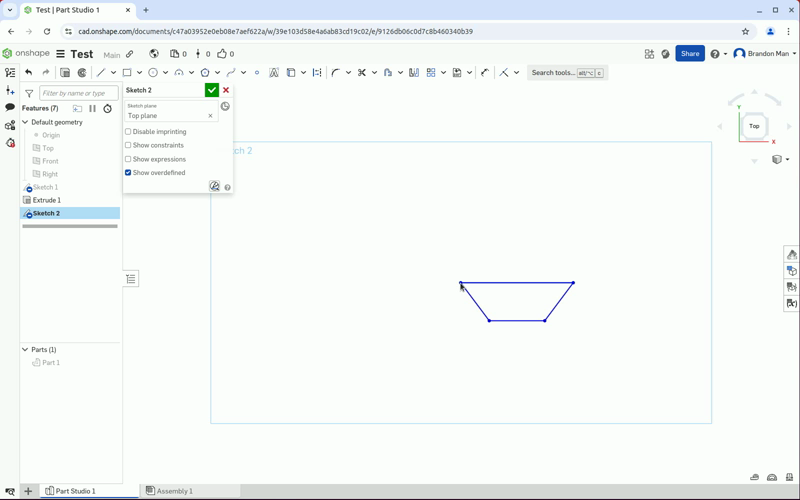
mouse_move(547, 290)
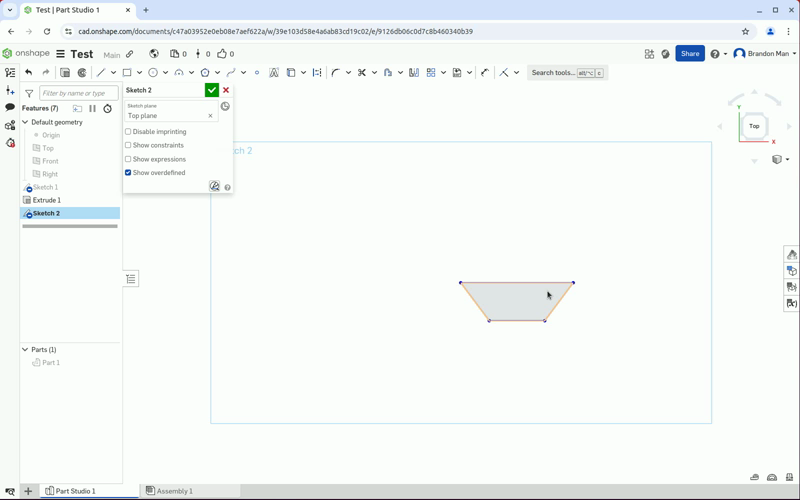
click(547, 290)
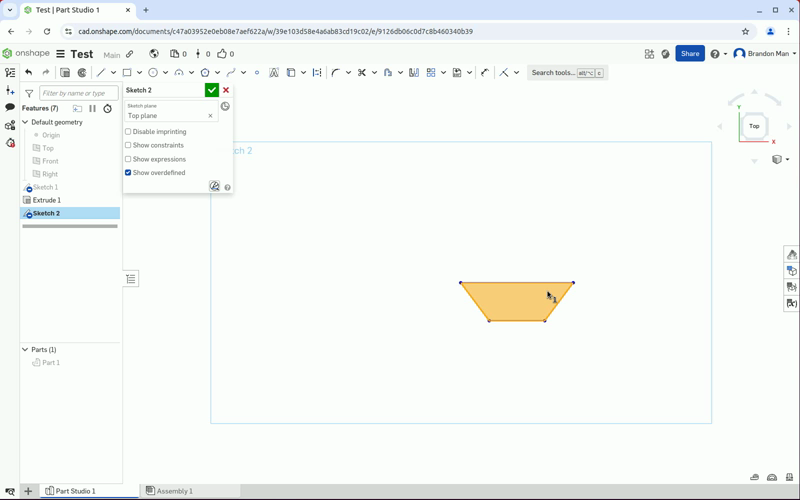
mouse_move(73, 352)
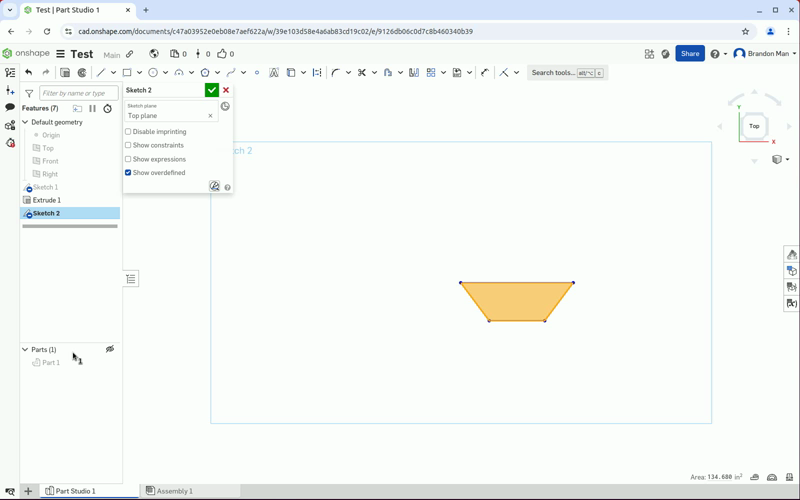
key(shift+y)
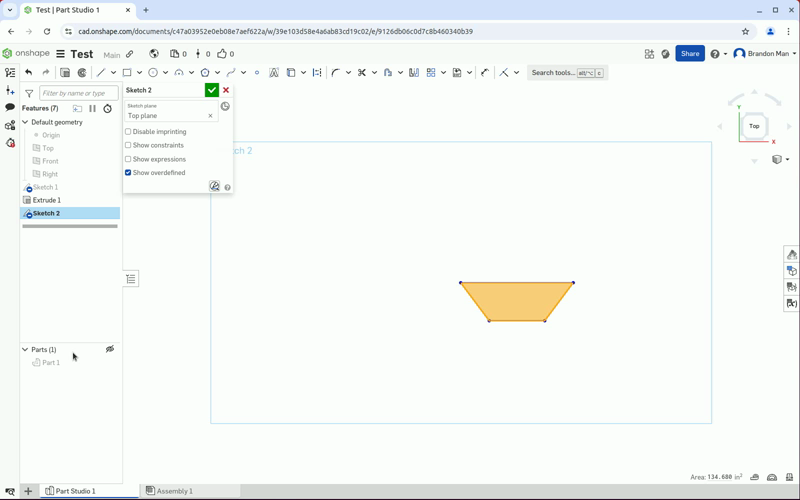
key(shift+e)
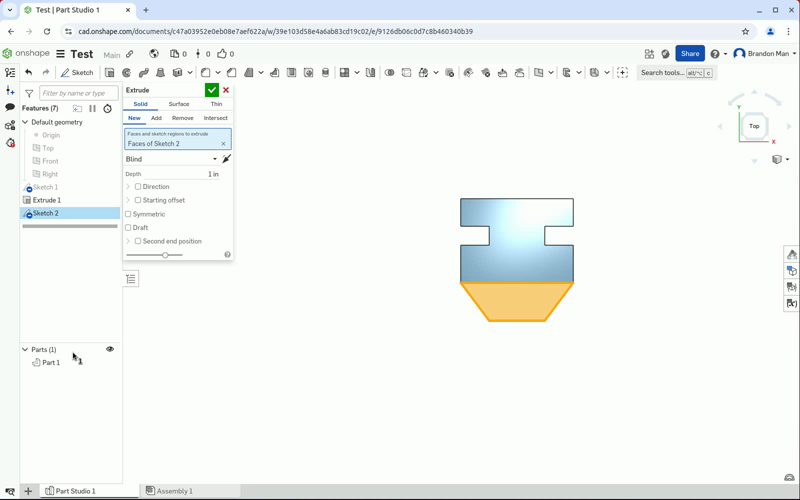
mouse_move(143, 106)
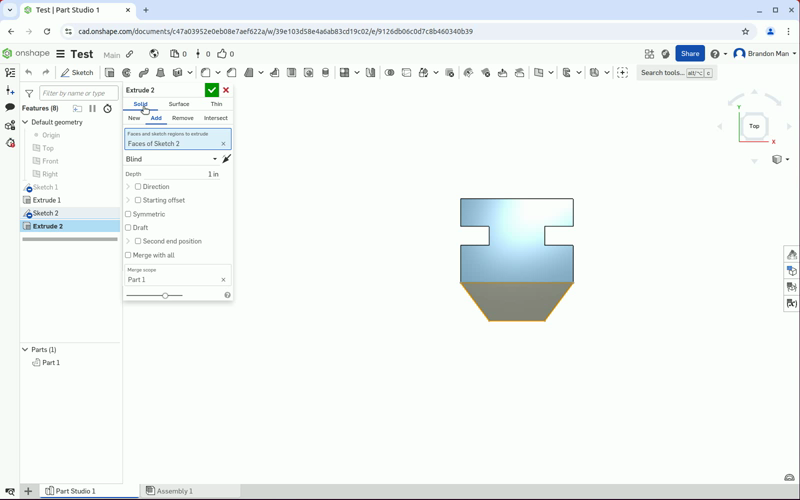
click(143, 106)
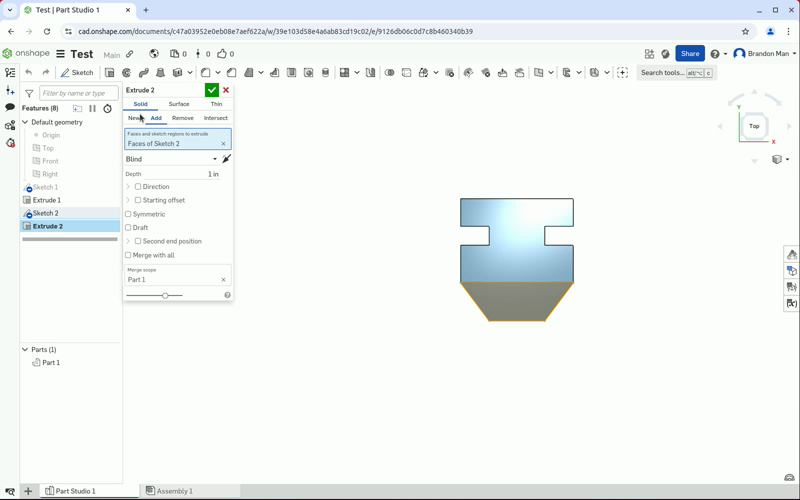
mouse_move(137, 120)
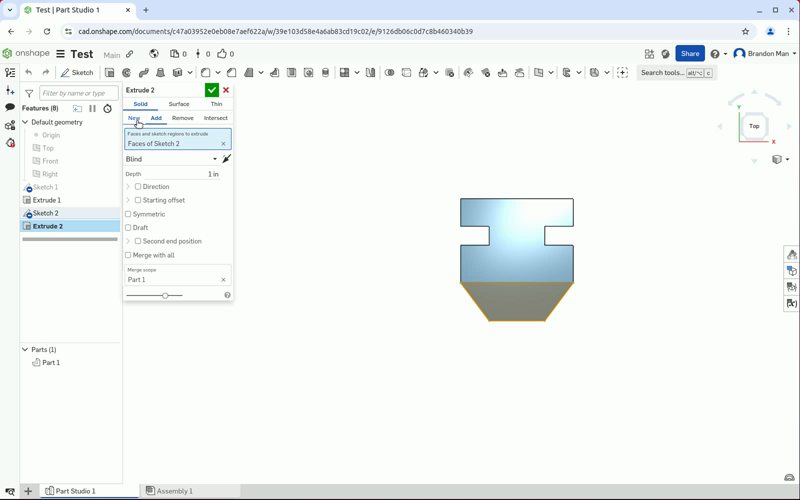
click(137, 120)
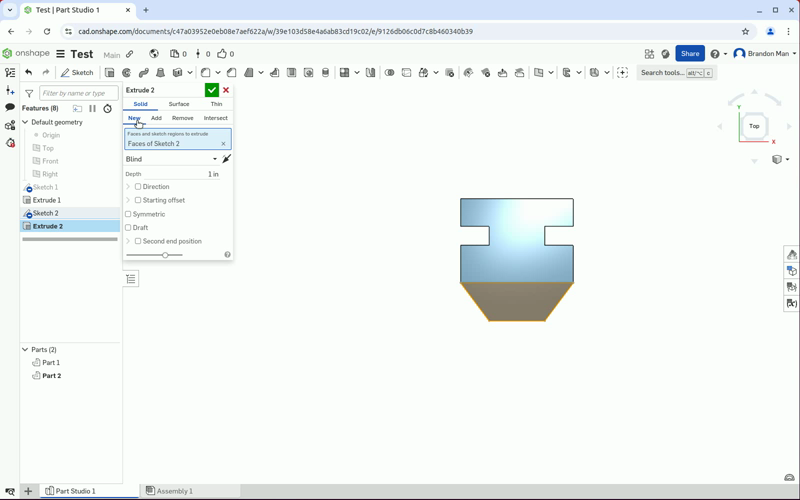
key(tab, 4)
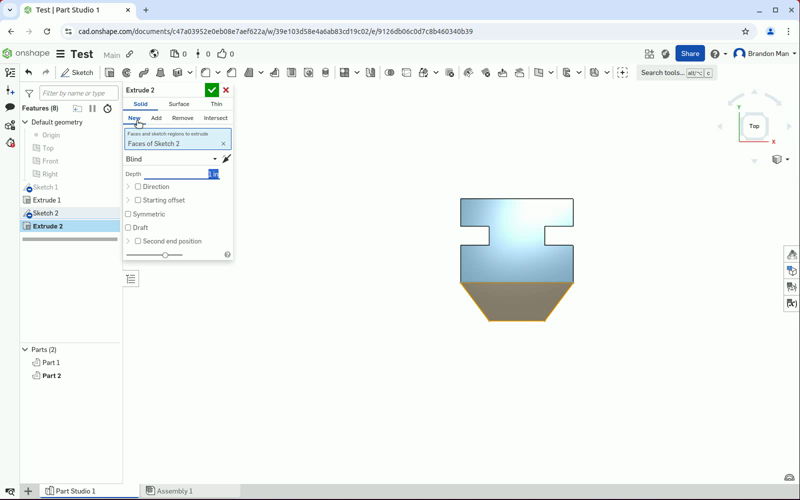
text(0.241)
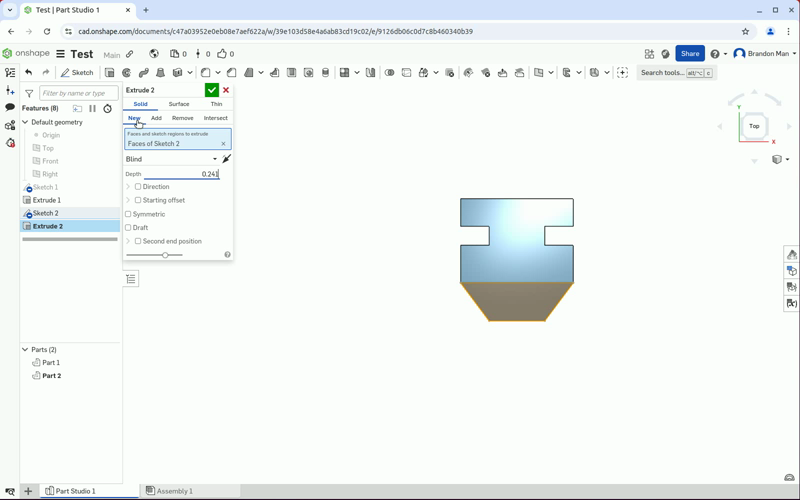
key(enter)
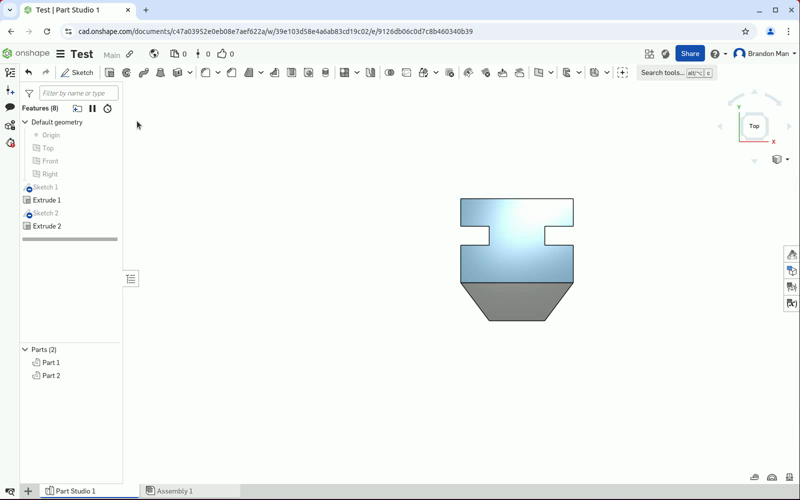
key(shift+h)
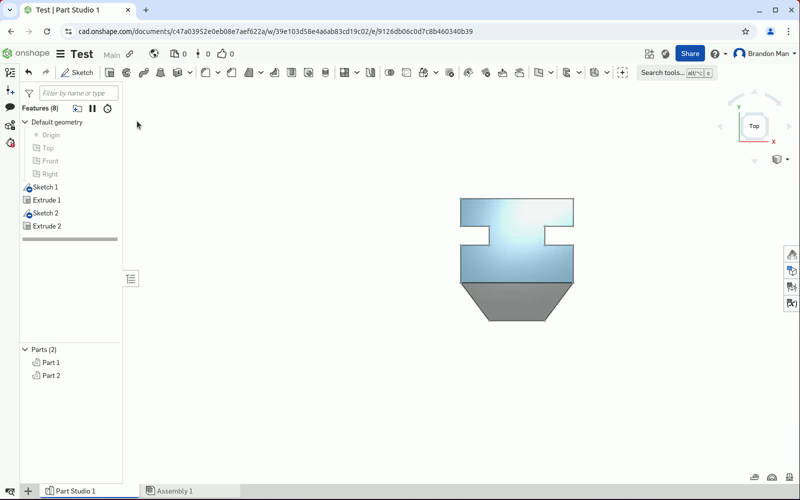
key(shift+h)
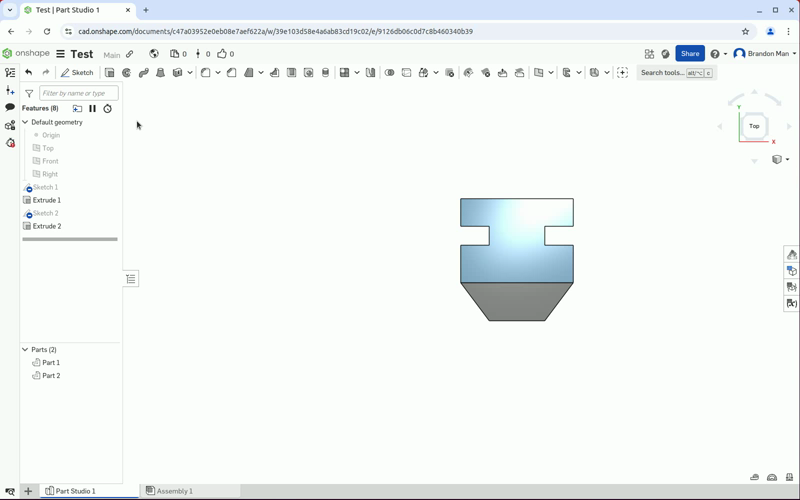
mouse_move(73, 189)
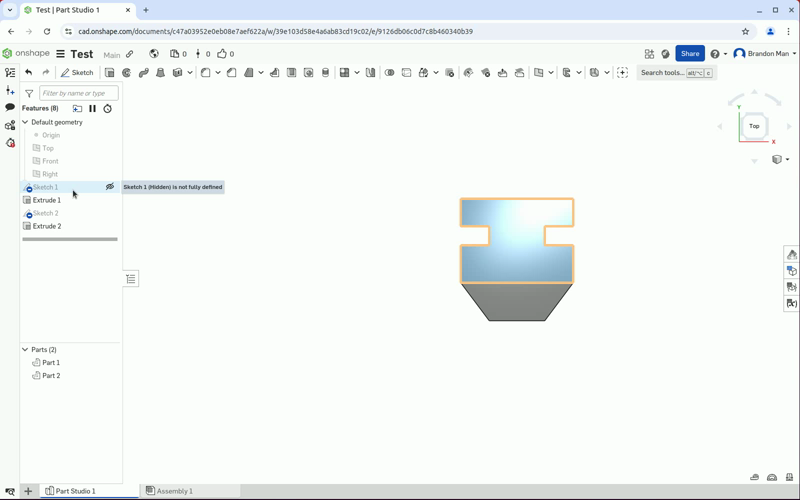
click(73, 189)
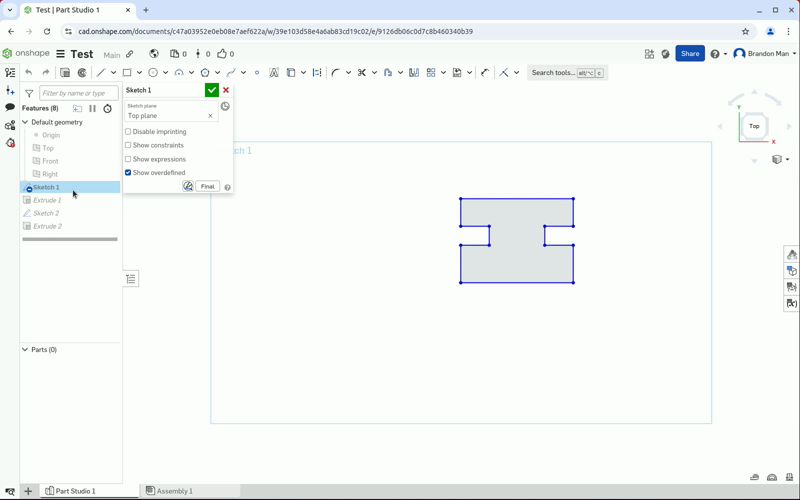
mouse_move(229, 92)
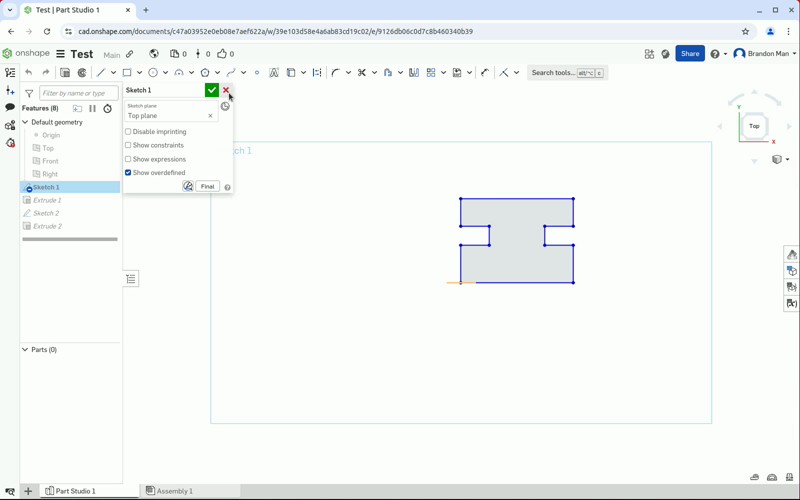
click(229, 92)
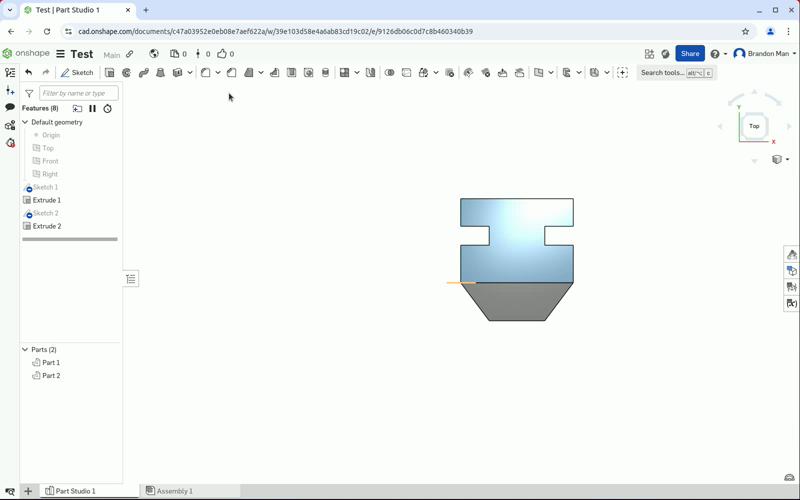
mouse_move(541, 75)
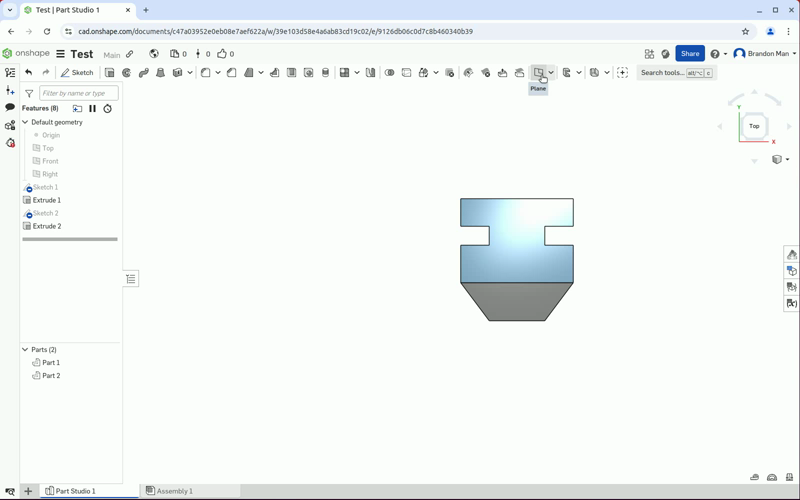
click(541, 75)
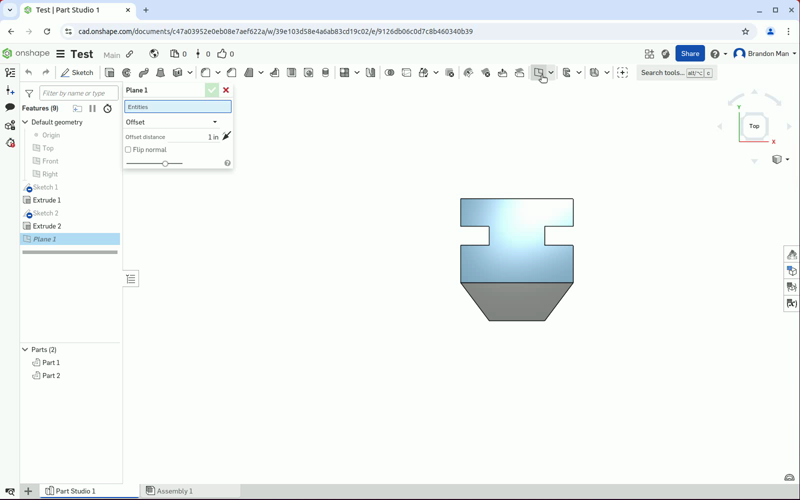
mouse_move(73, 150)
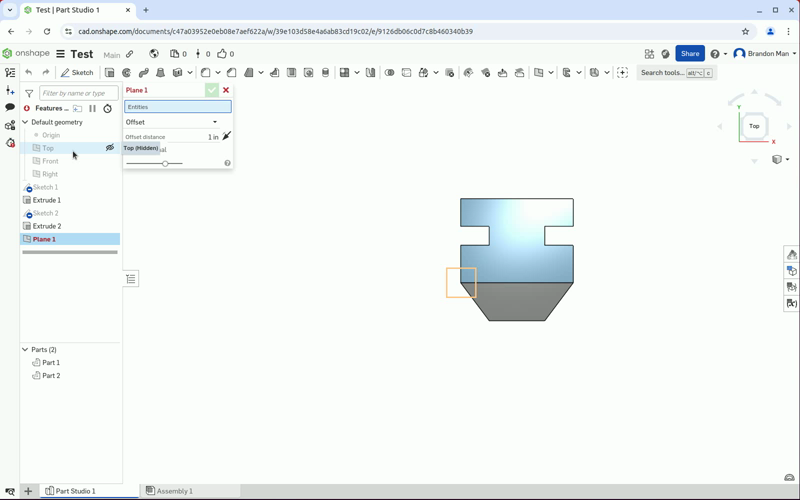
click(73, 150)
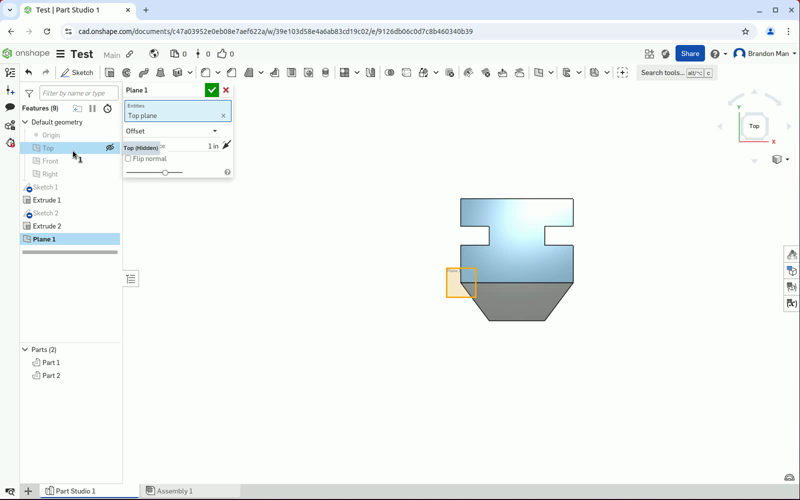
key(tab, 2)
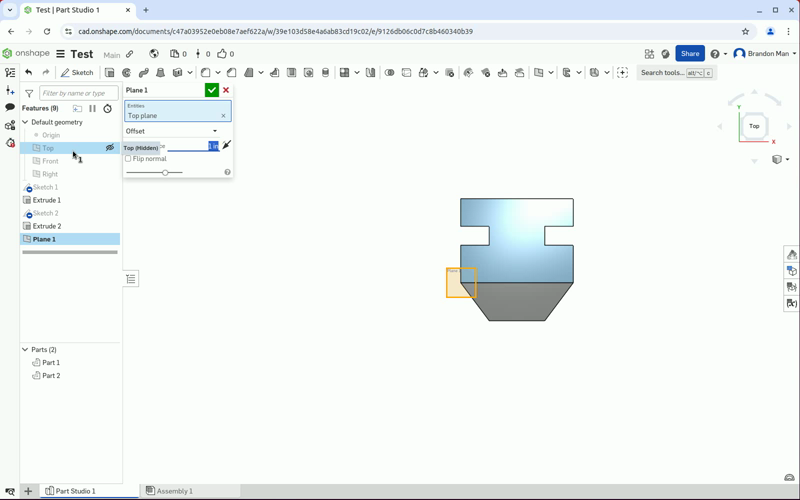
text(0.246)
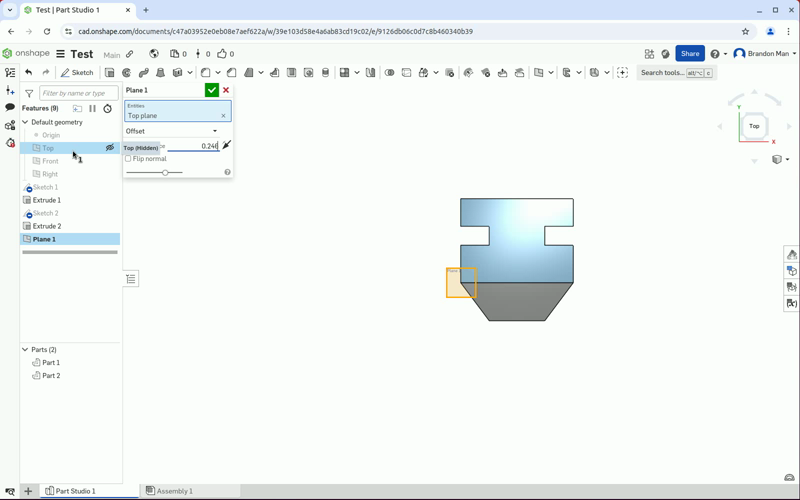
key(enter, 2)
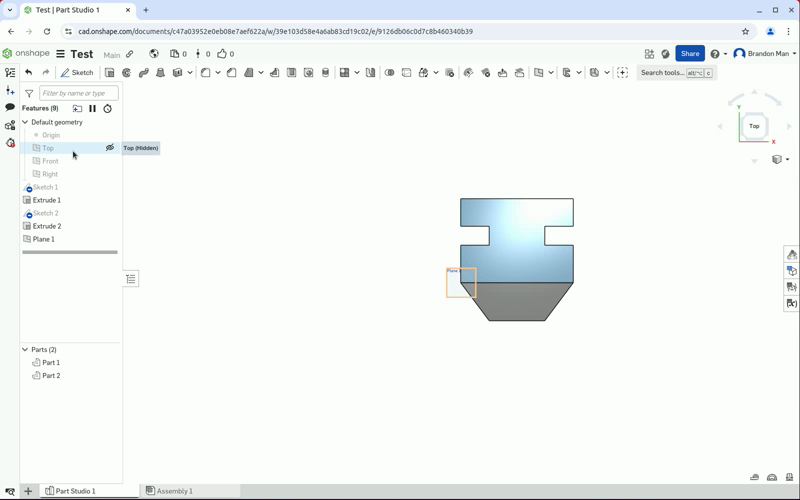
key(shift+s)
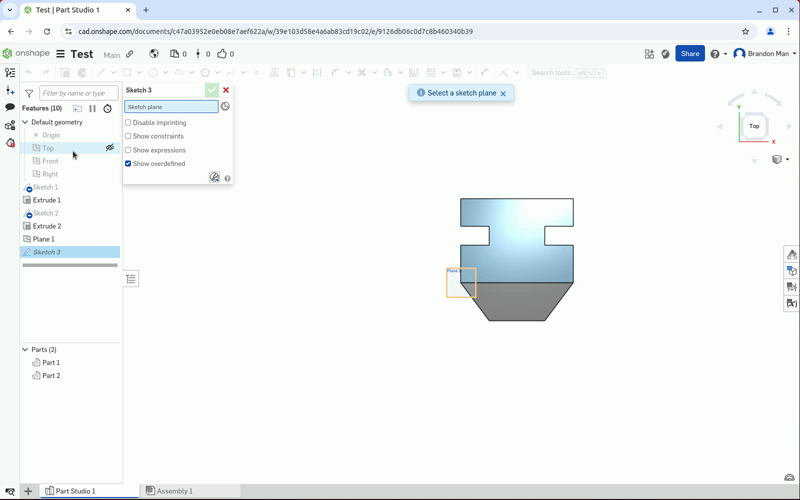
mouse_move(73, 241)
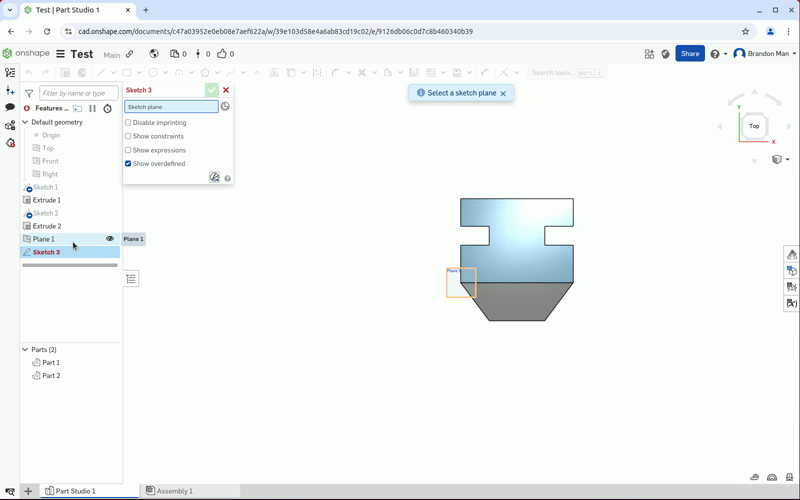
click(73, 241)
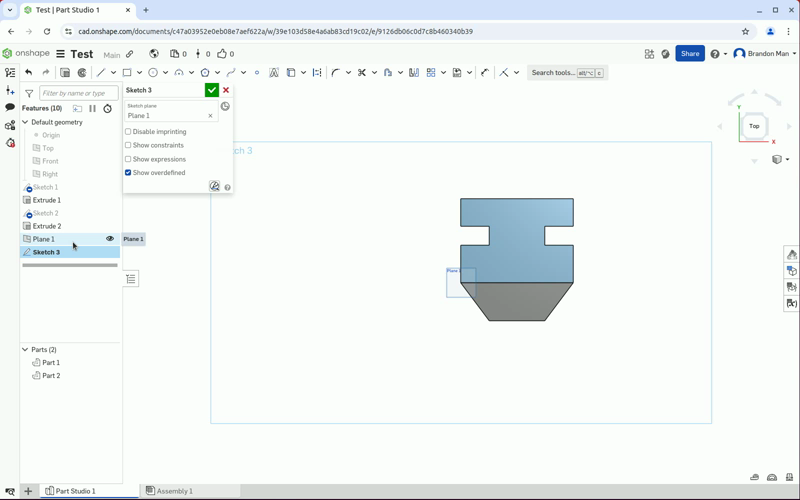
mouse_move(73, 352)
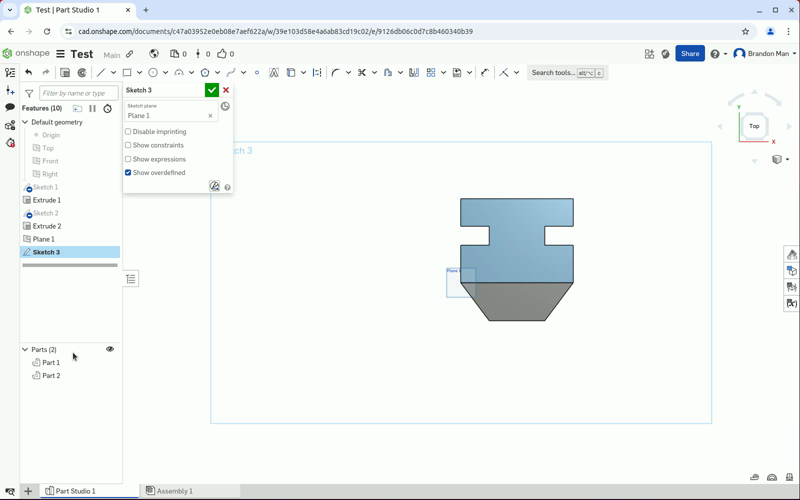
key(y)
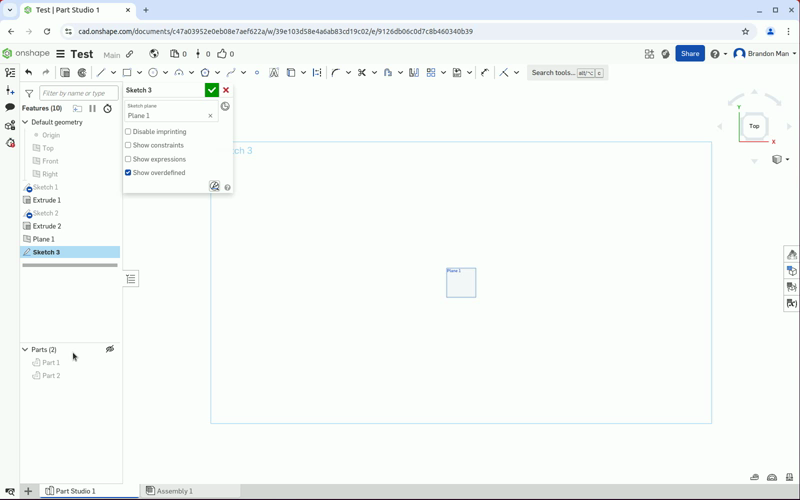
key(l)
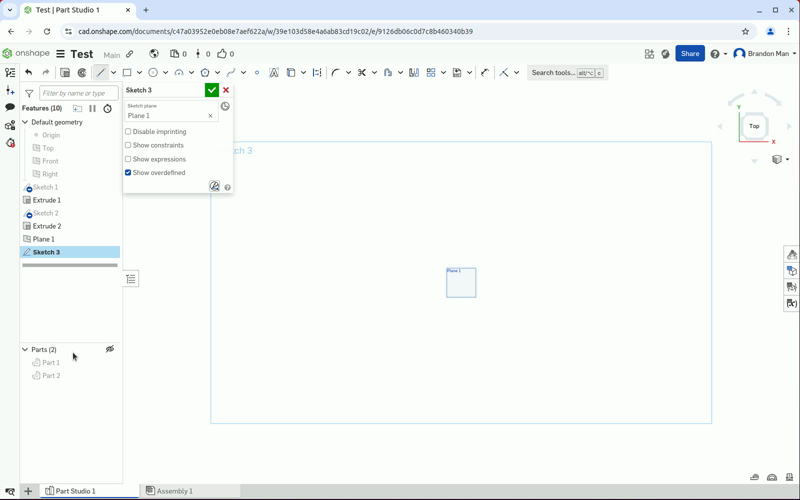
key_down(shift)
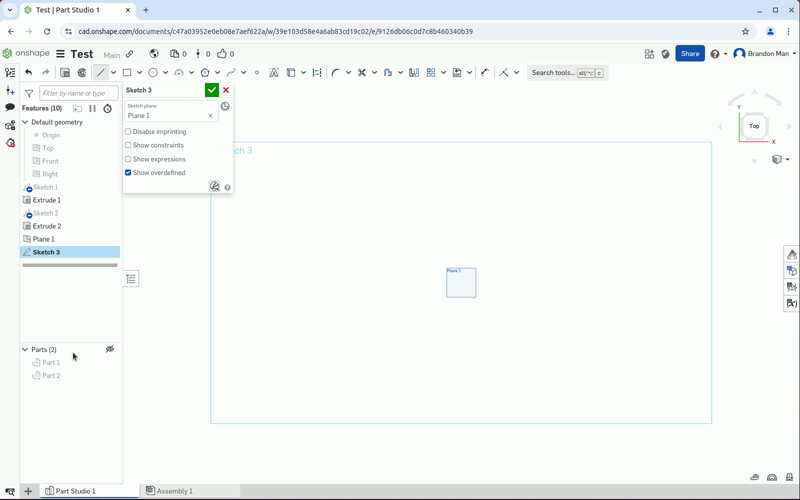
mouse_move(460, 321)
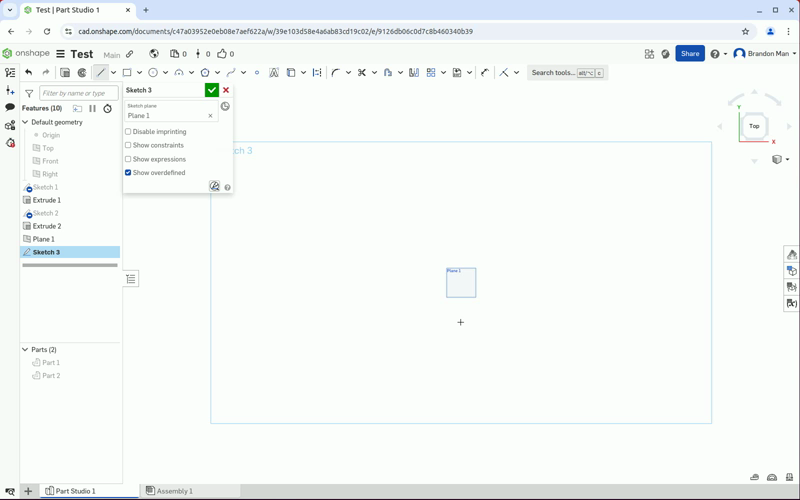
click(460, 321)
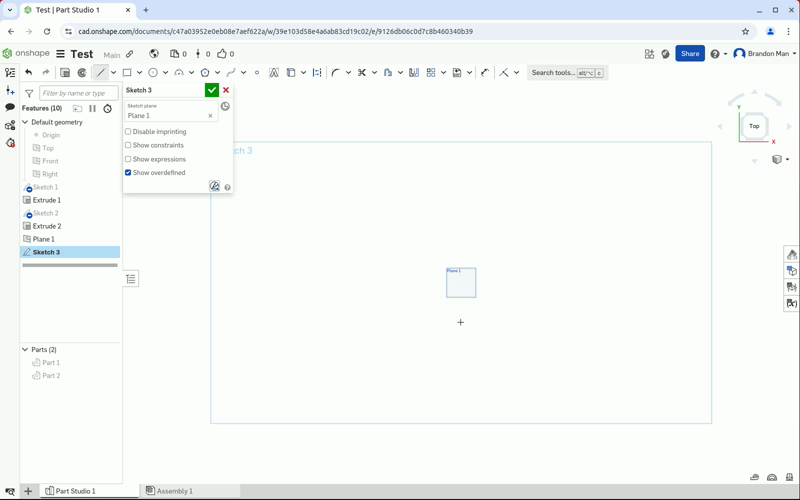
key_up(shift)
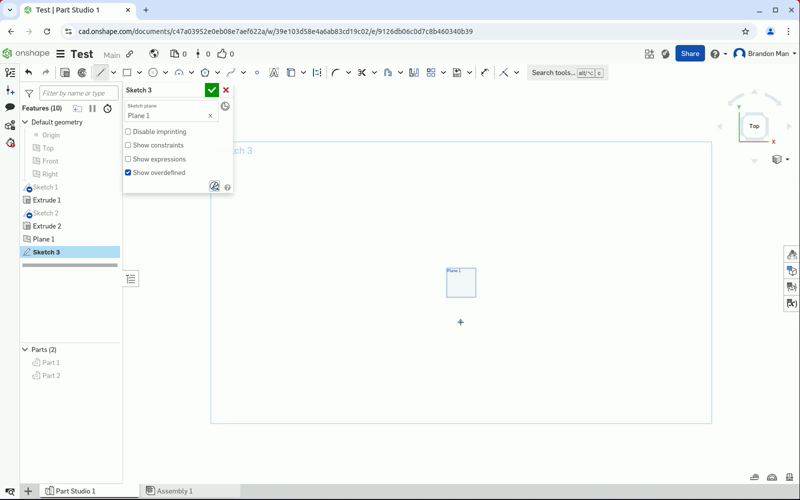
key_down(shift)
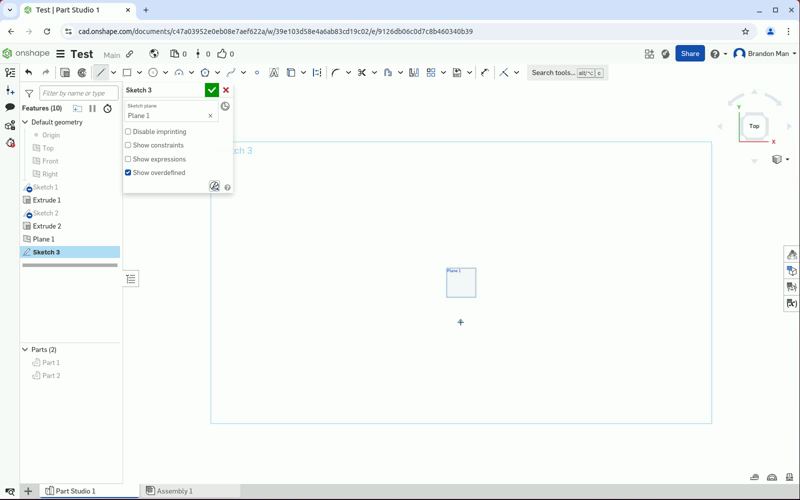
mouse_move(580, 321)
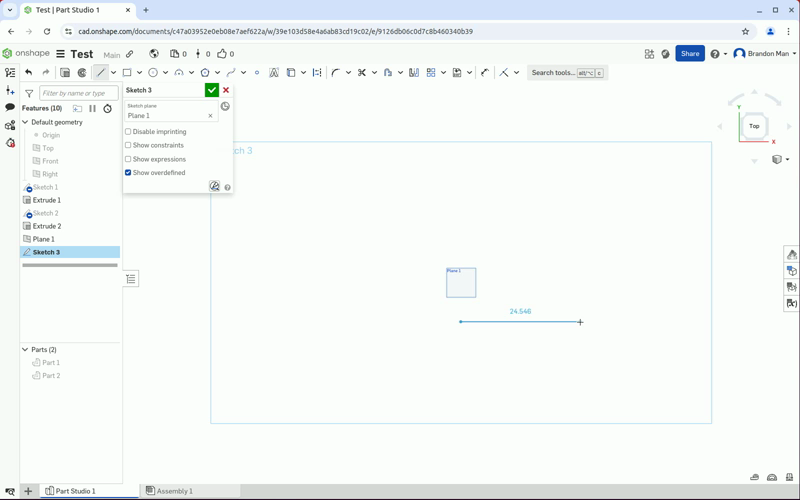
click(580, 321)
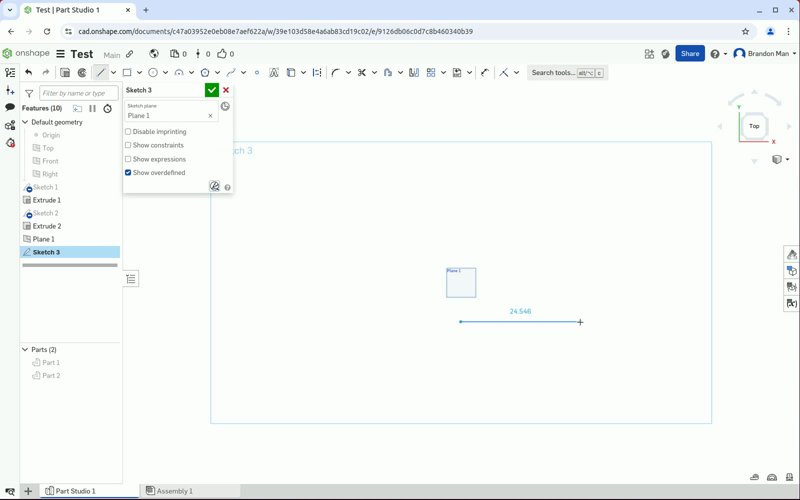
key_up(shift)
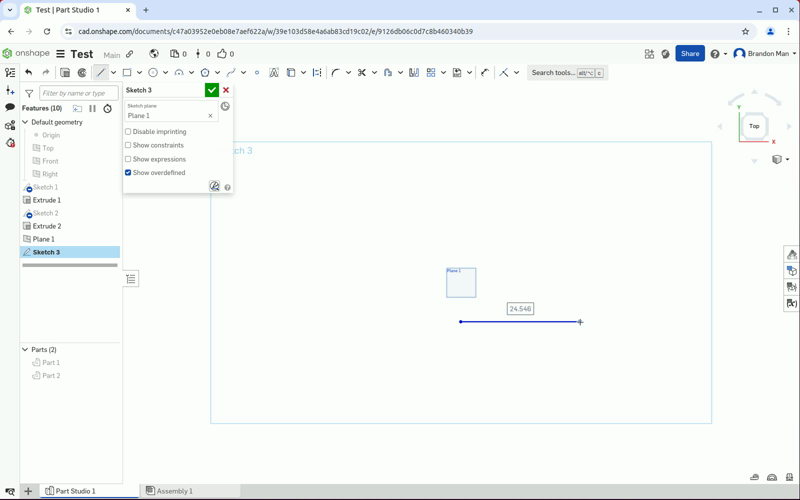
key_down(shift)
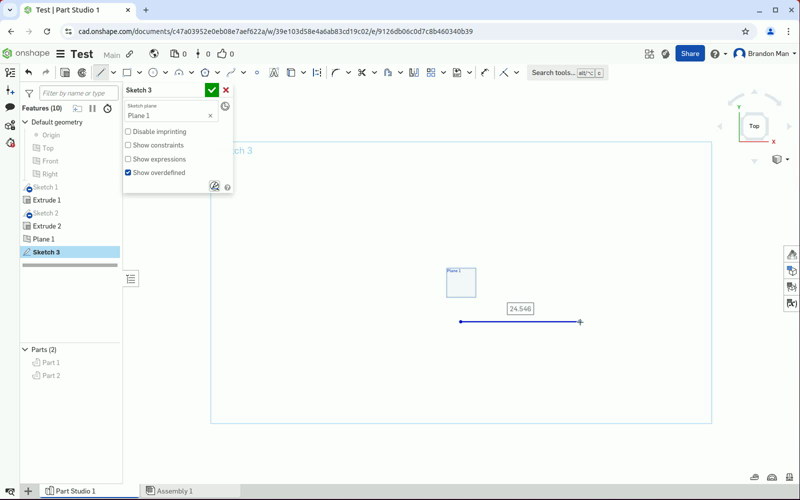
mouse_move(589, 321)
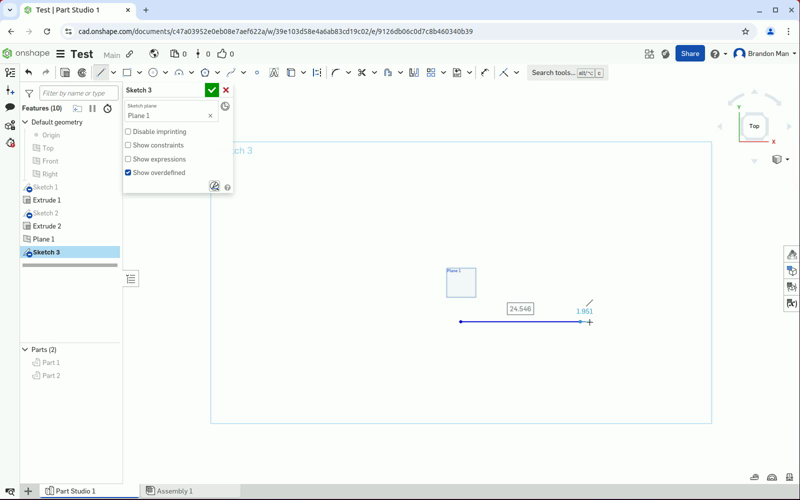
mouse_move(580, 282)
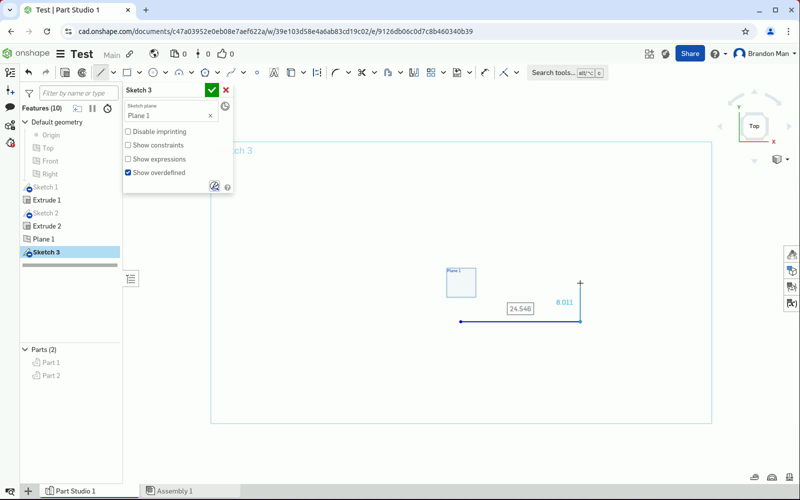
click(580, 282)
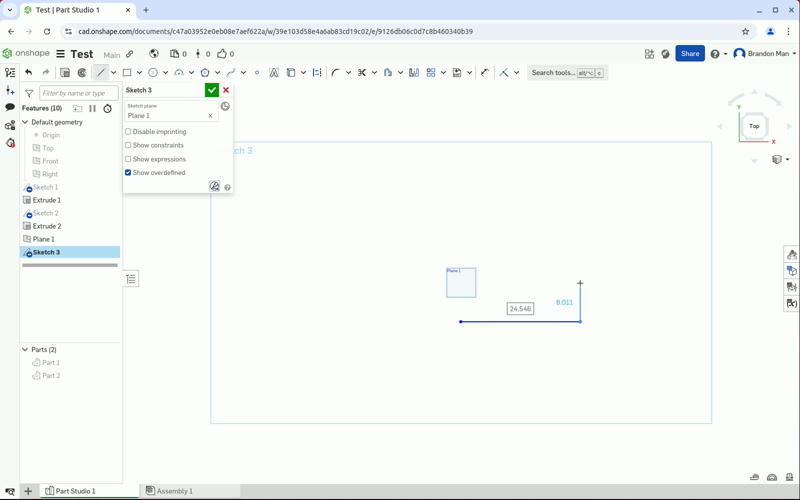
key_up(shift)
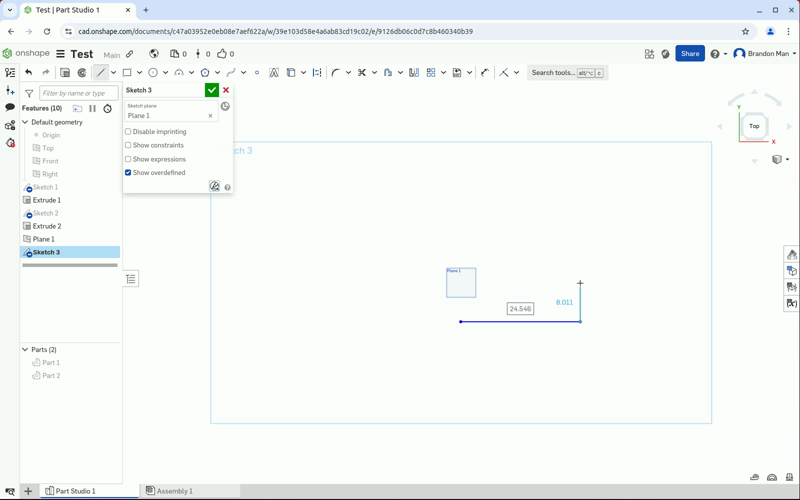
key_down(shift)
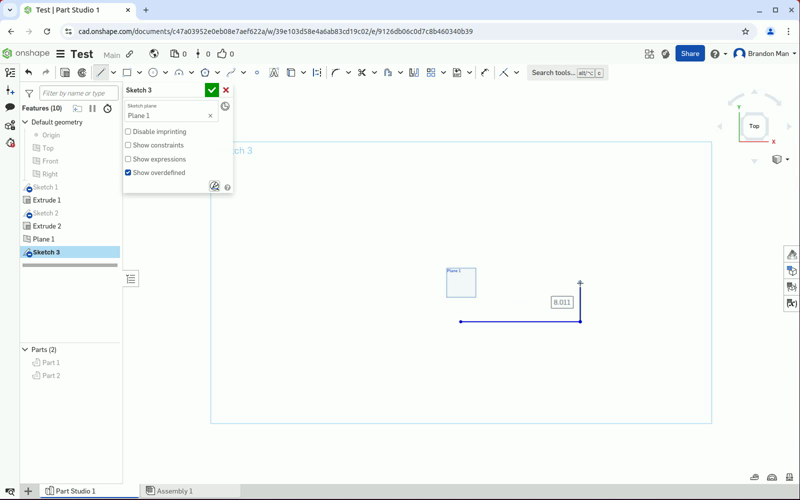
mouse_move(589, 282)
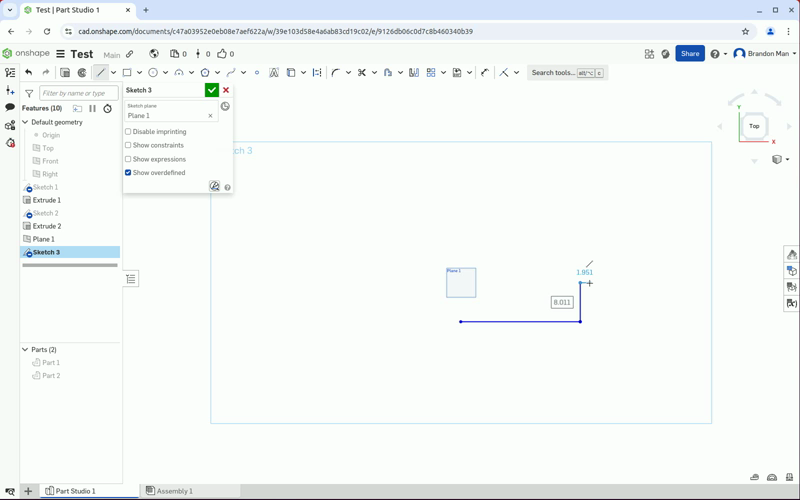
mouse_move(573, 282)
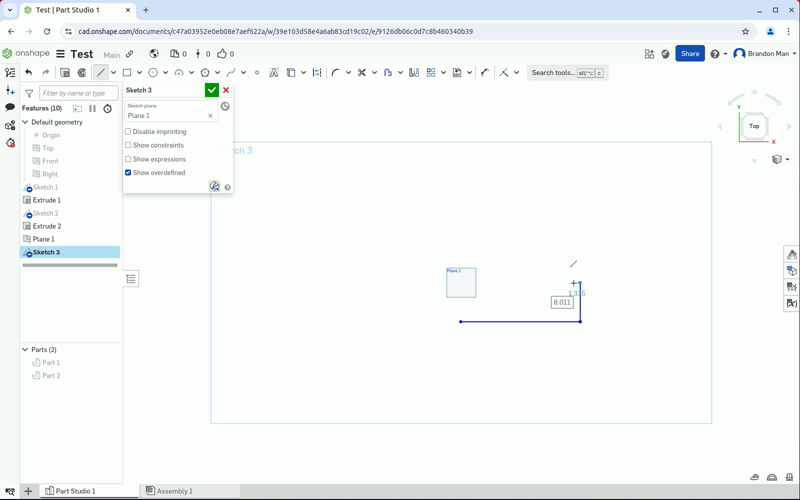
scroll(6)
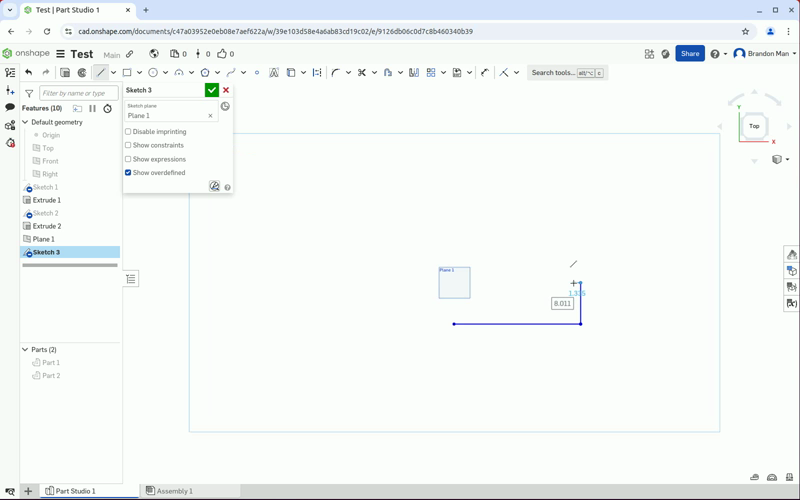
scroll(6)
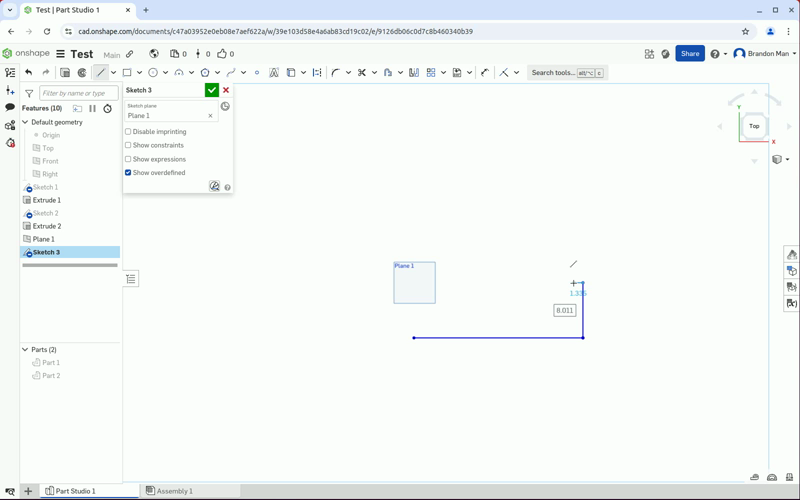
scroll(6)
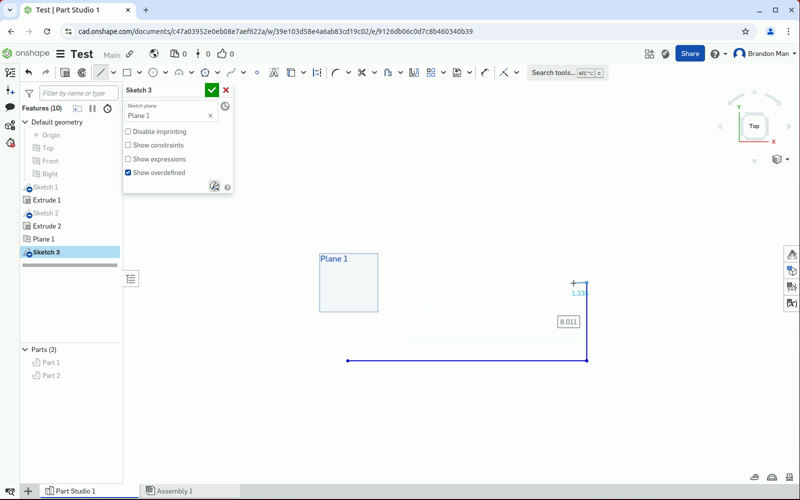
scroll(6)
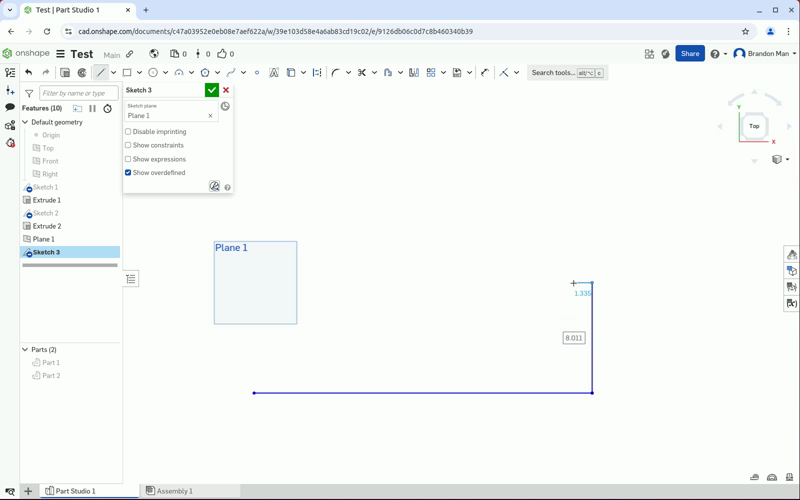
scroll(6)
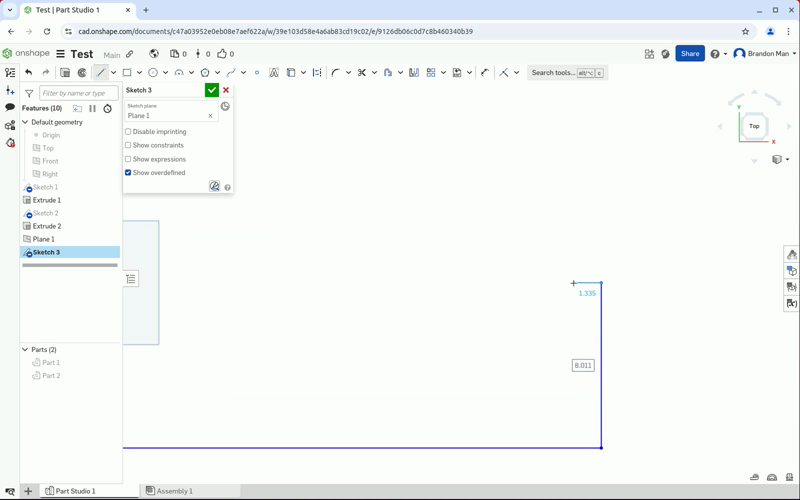
scroll(6)
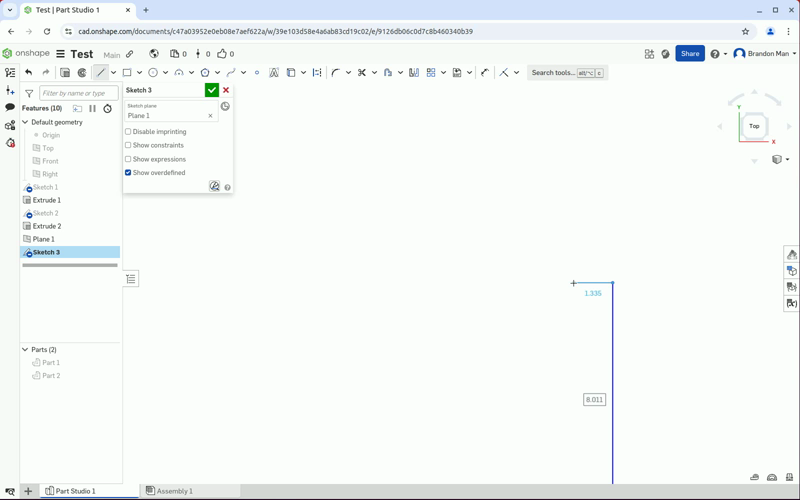
scroll(6)
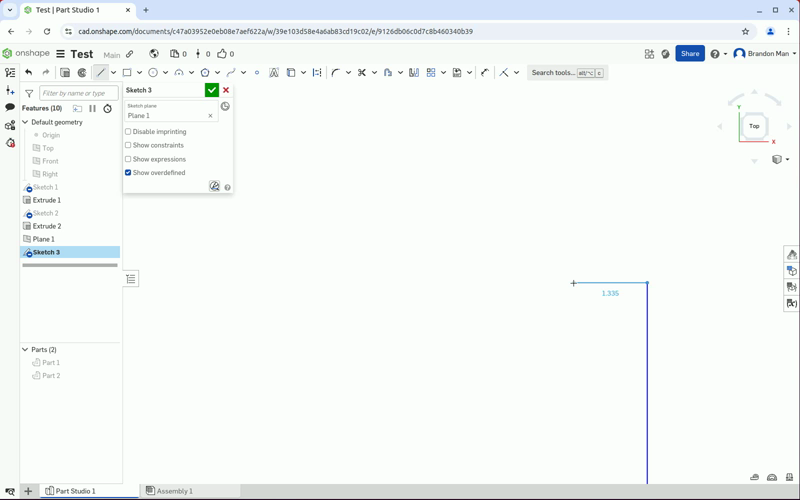
click(573, 282)
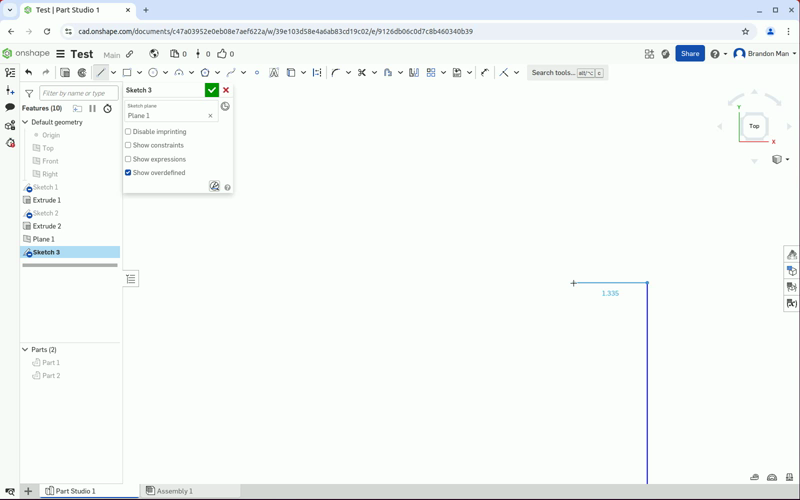
scroll(-6)
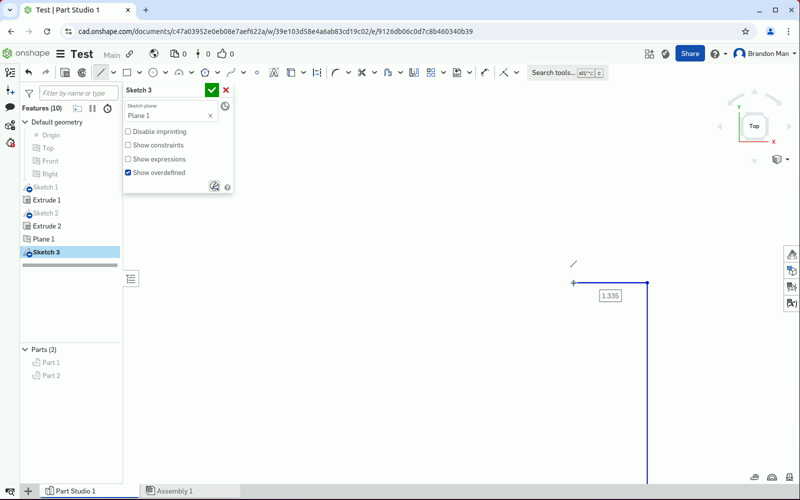
scroll(-6)
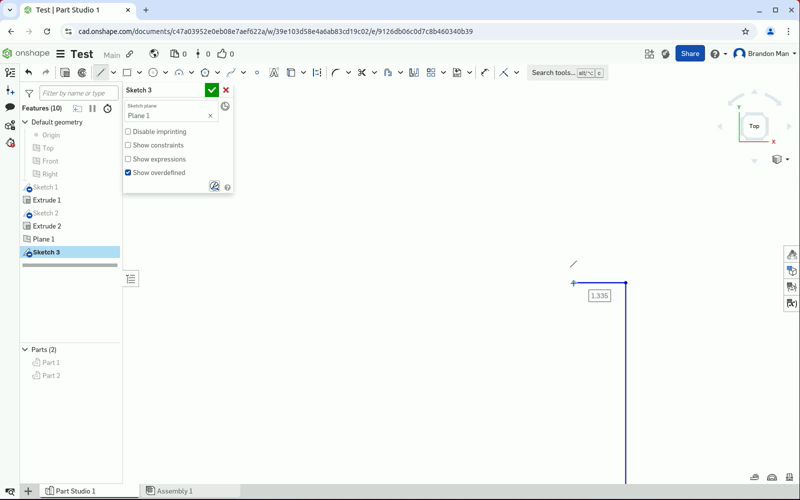
scroll(-6)
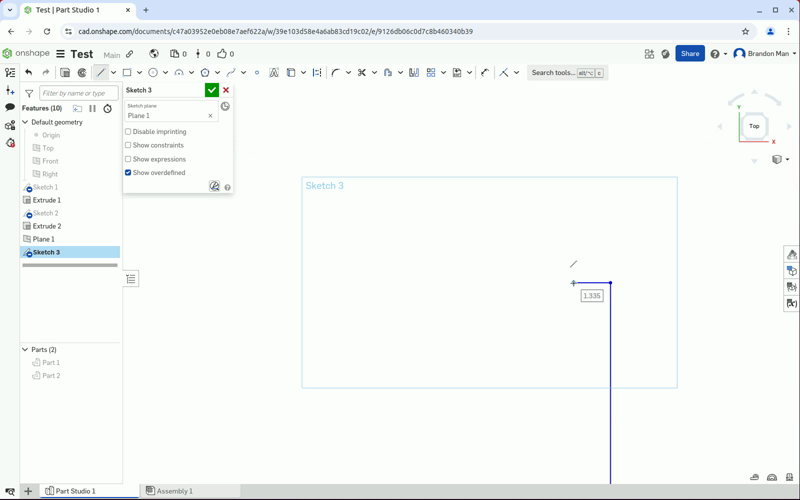
scroll(-6)
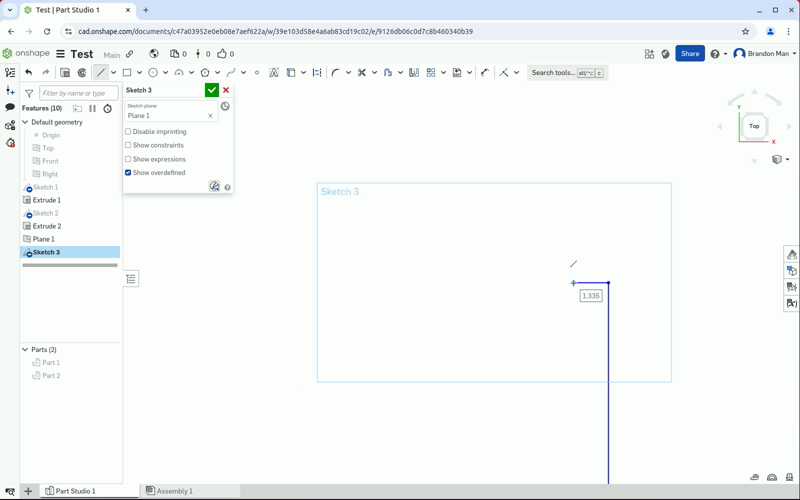
scroll(-6)
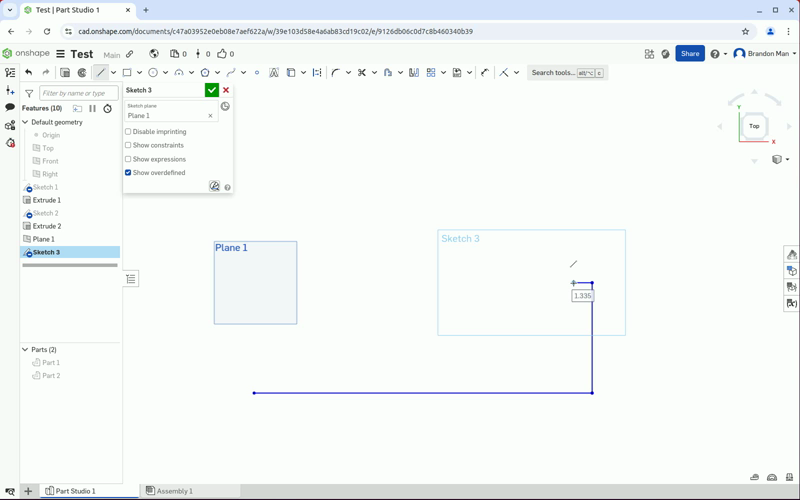
scroll(-6)
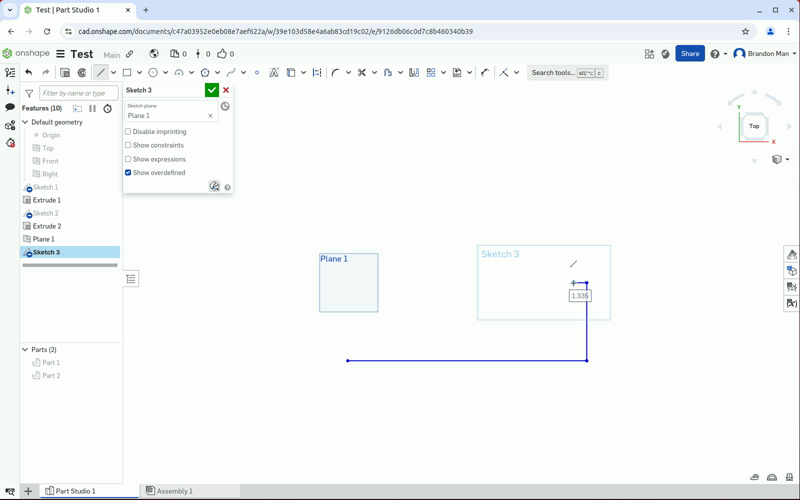
scroll(-6)
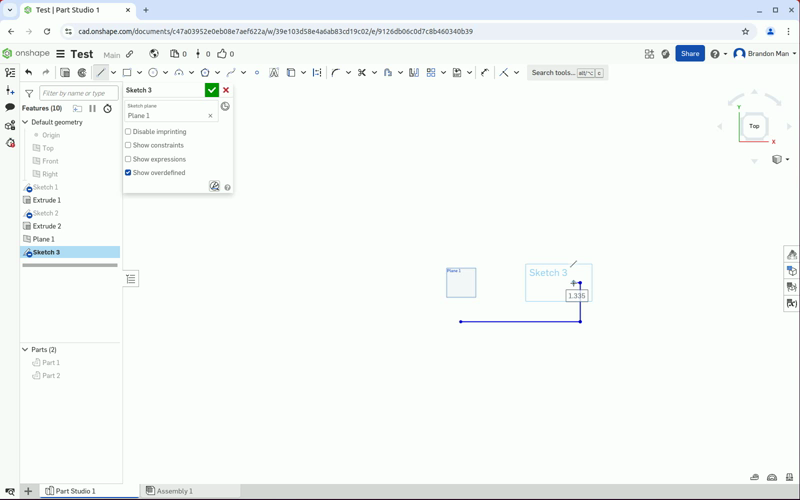
key_up(shift)
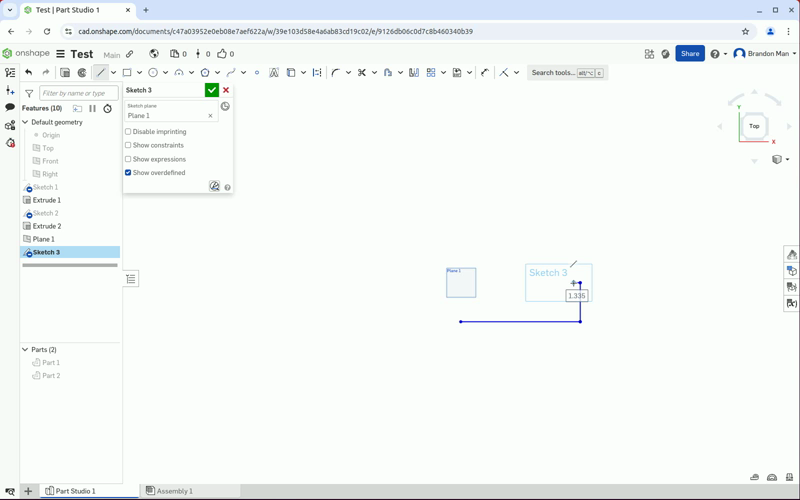
key_down(shift)
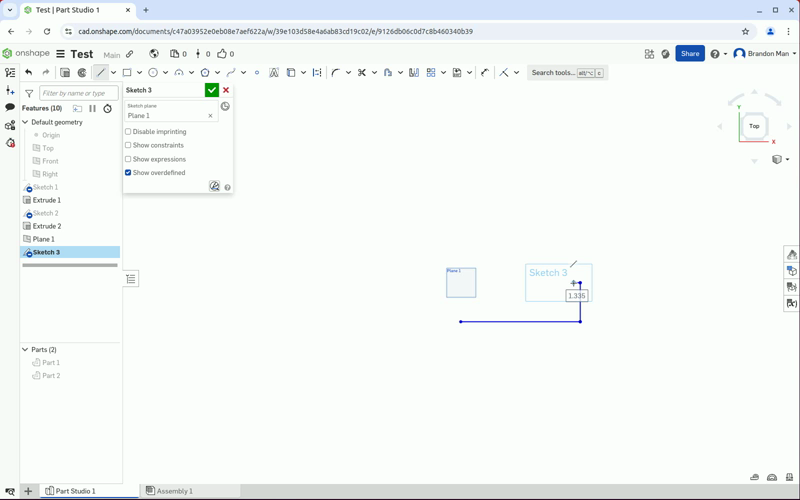
mouse_move(589, 282)
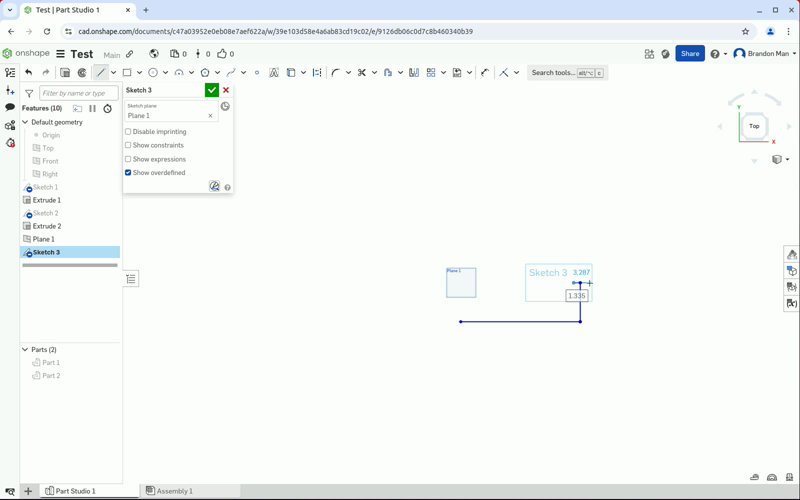
mouse_move(545, 320)
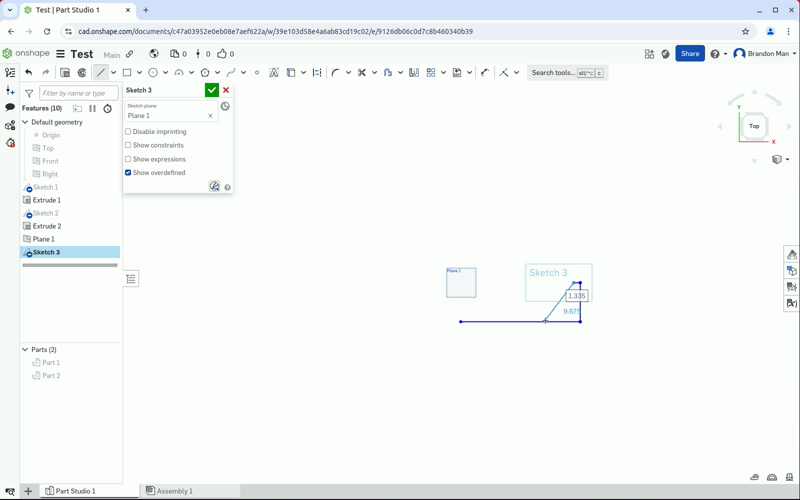
click(545, 320)
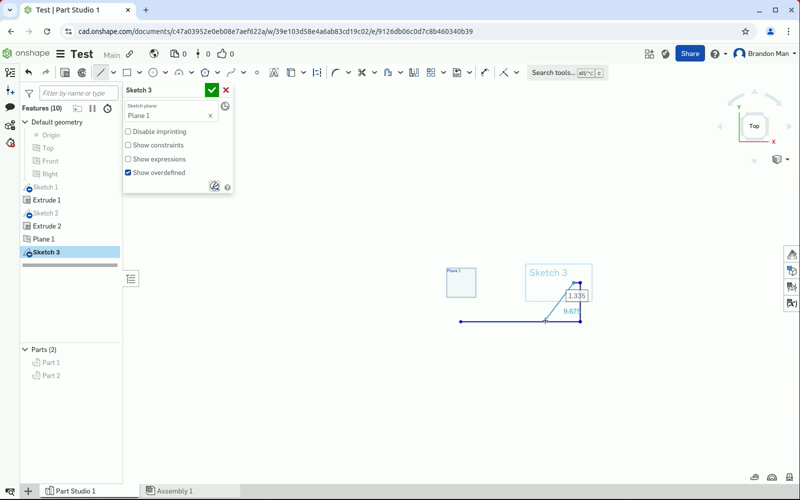
key_up(shift)
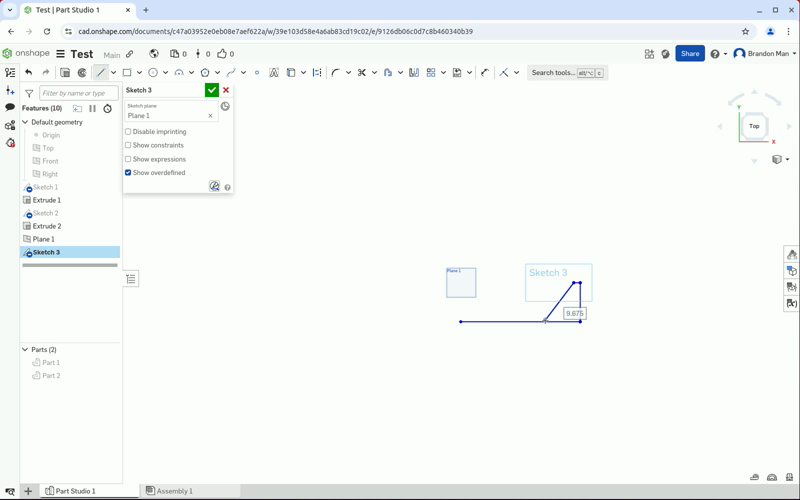
key_down(shift)
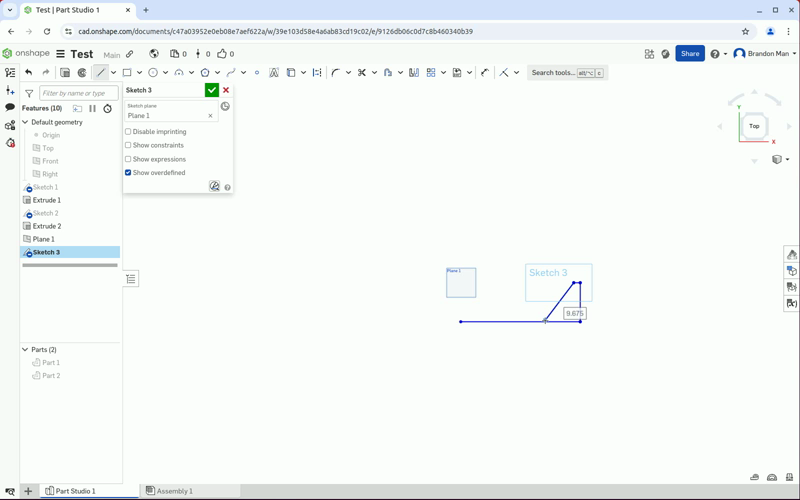
mouse_move(575, 320)
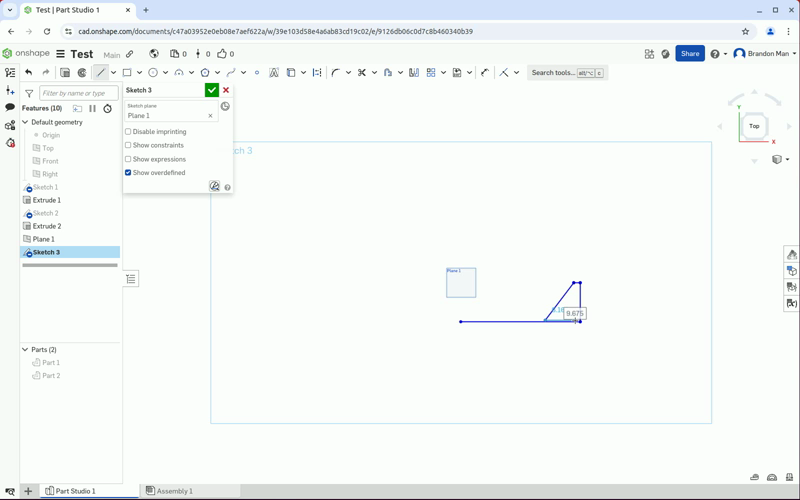
mouse_move(488, 320)
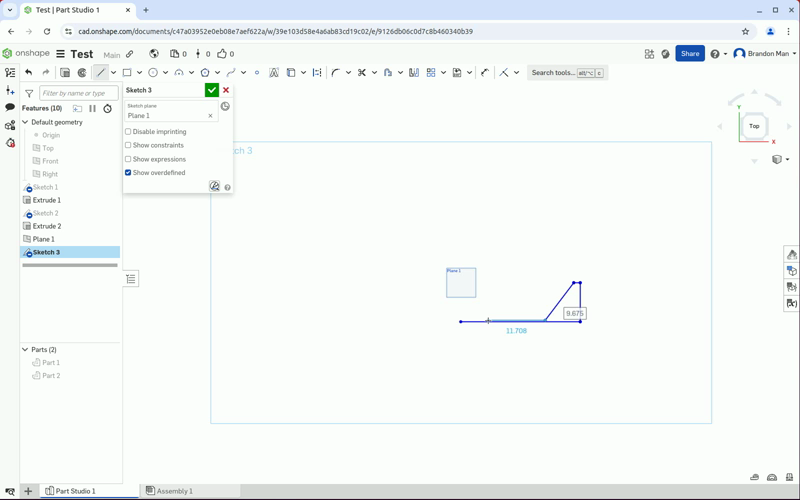
click(488, 320)
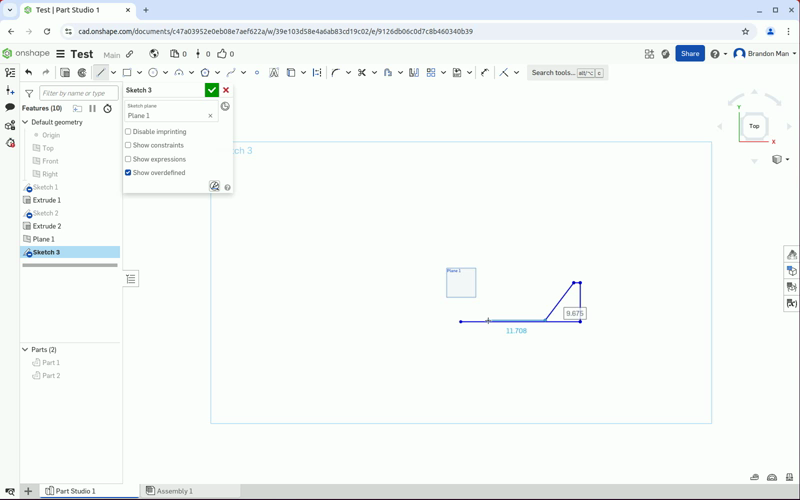
key_up(shift)
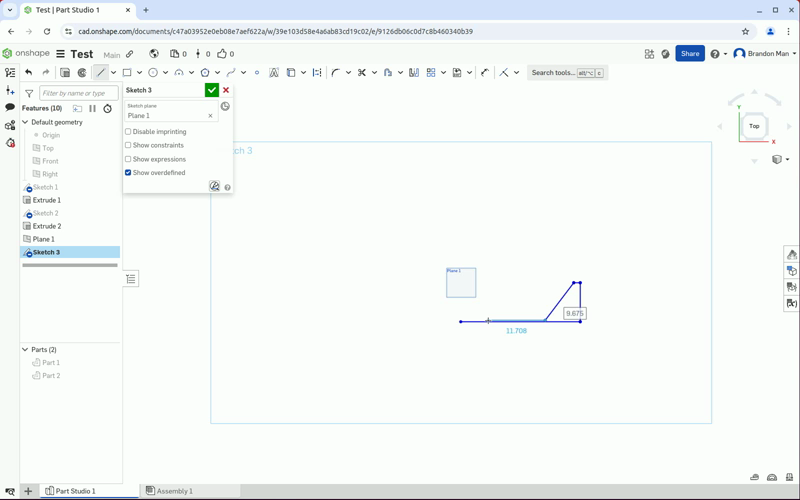
key_down(shift)
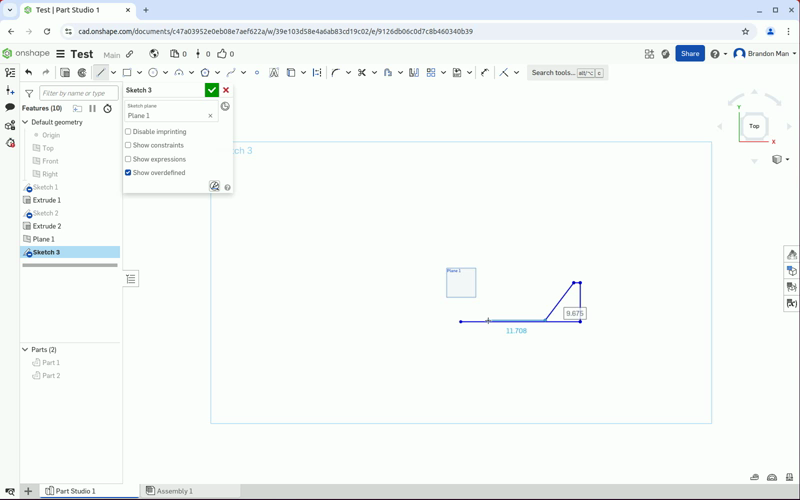
mouse_move(518, 320)
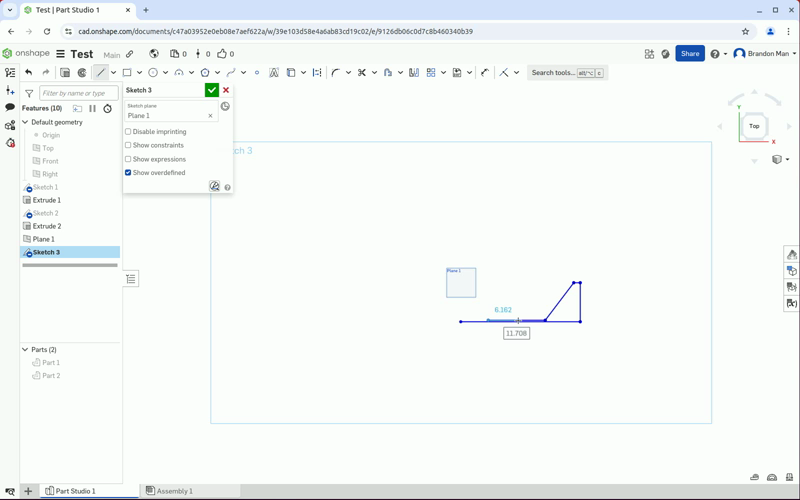
mouse_move(460, 282)
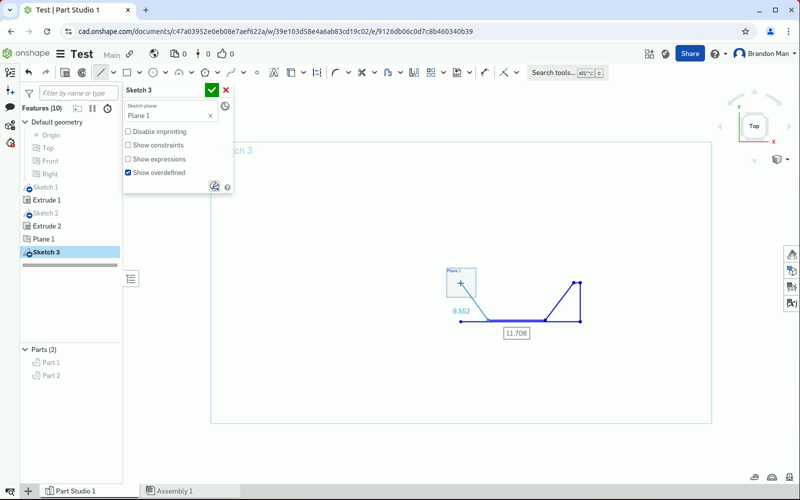
click(460, 282)
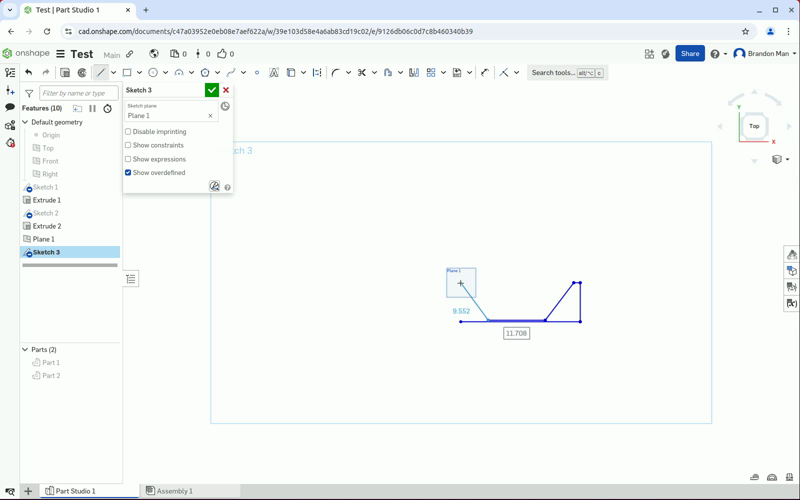
key_up(shift)
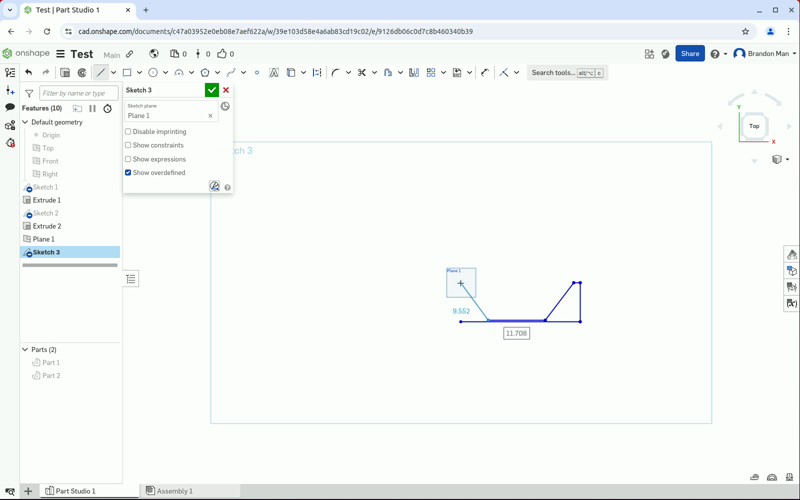
mouse_move(490, 282)
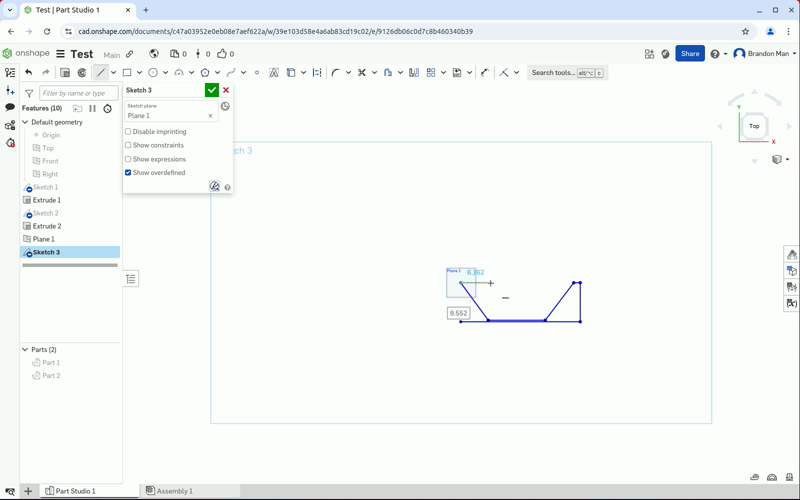
key_down(shift)
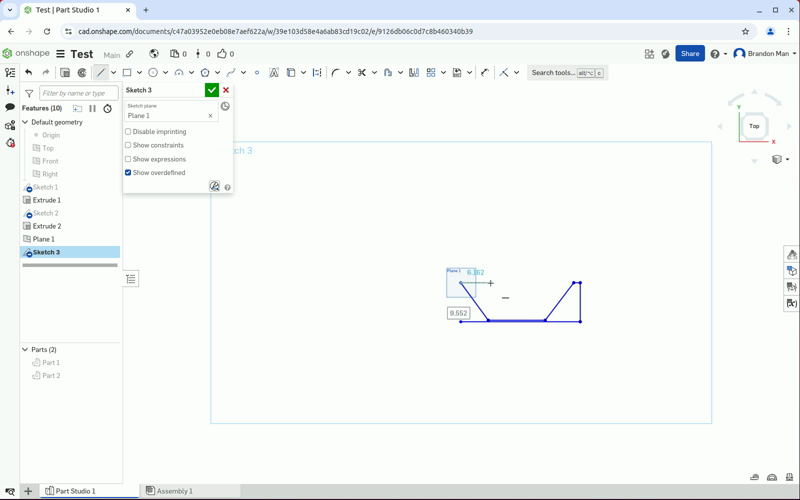
mouse_move(460, 321)
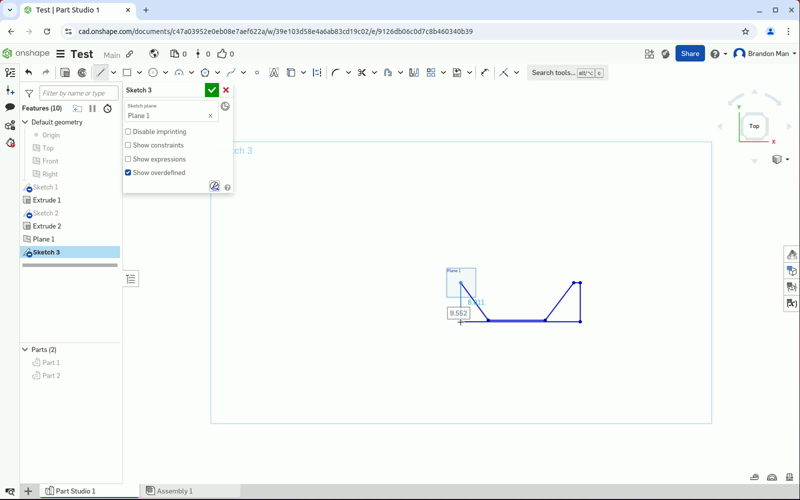
key_up(shift)
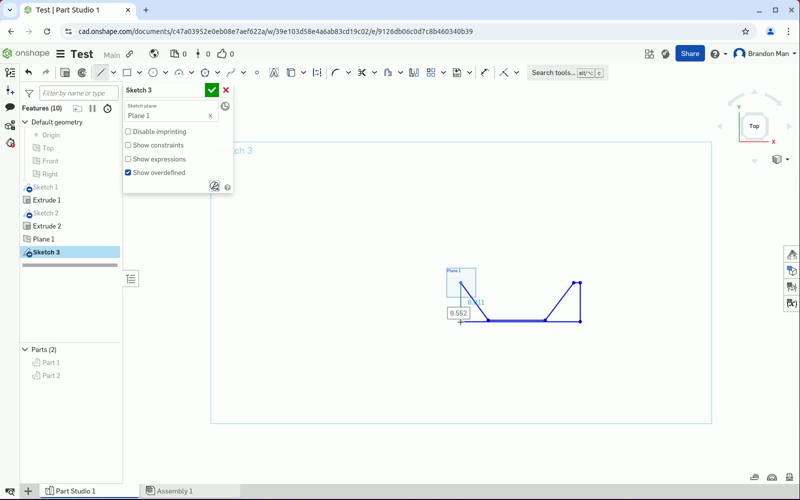
click(460, 321)
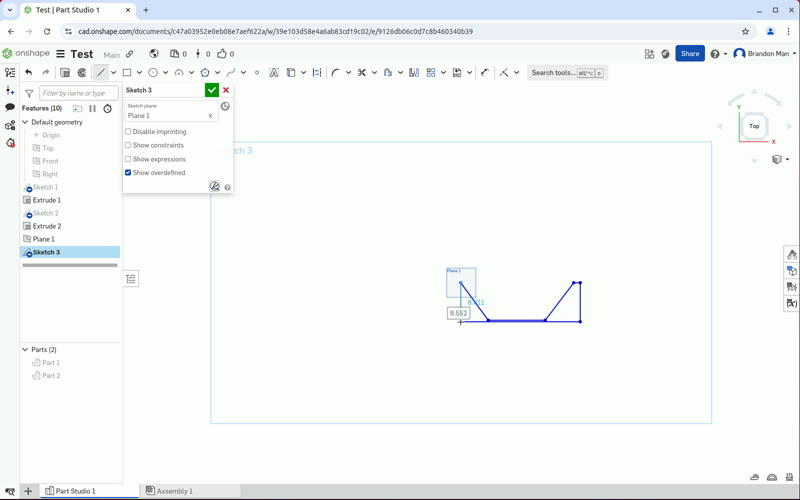
key(esc)
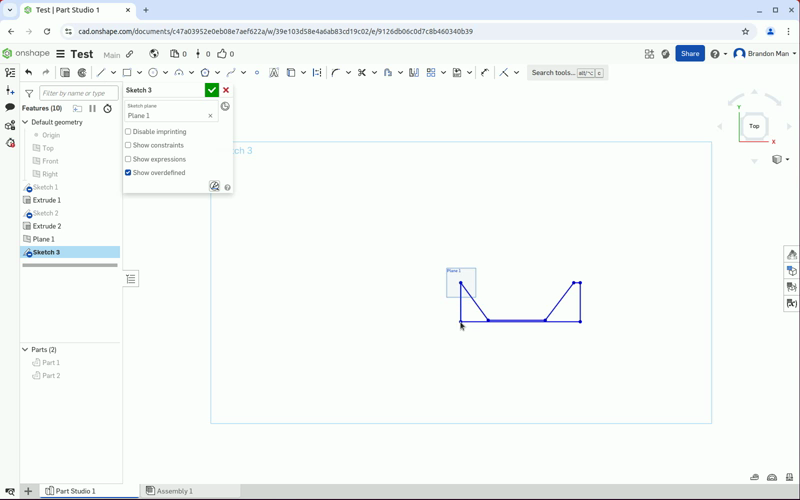
mouse_move(471, 305)
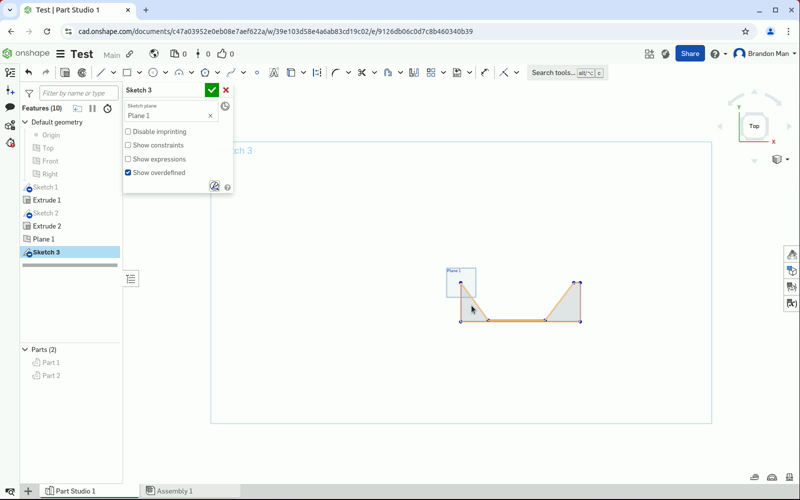
scroll(6)
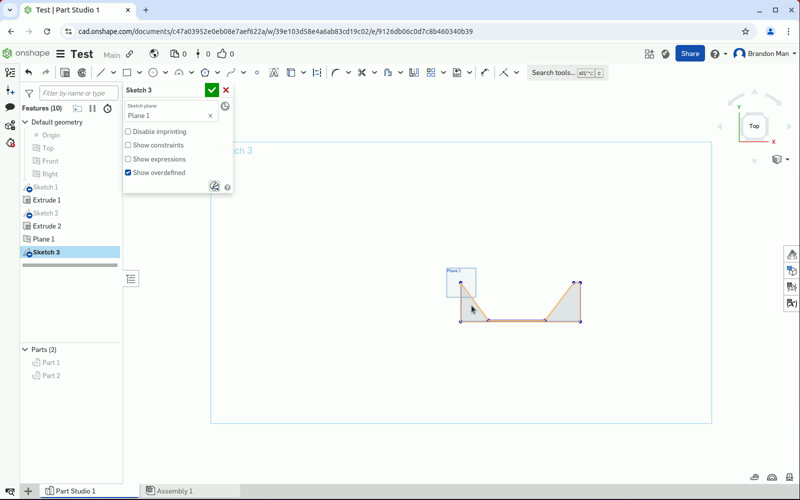
scroll(6)
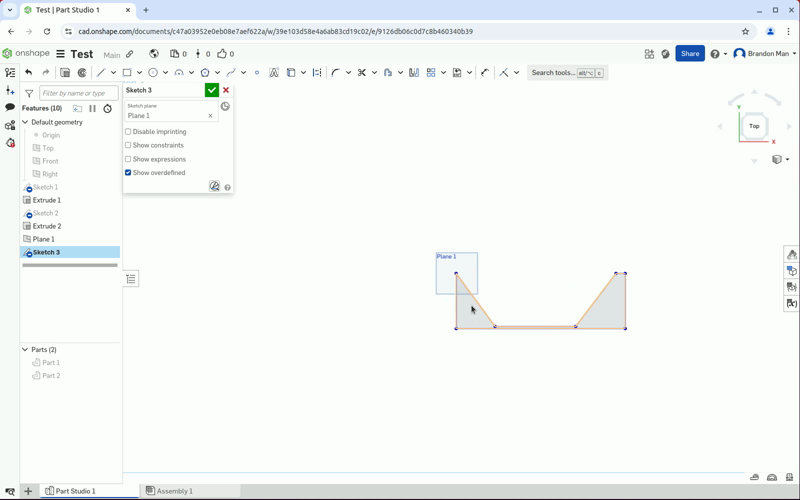
scroll(6)
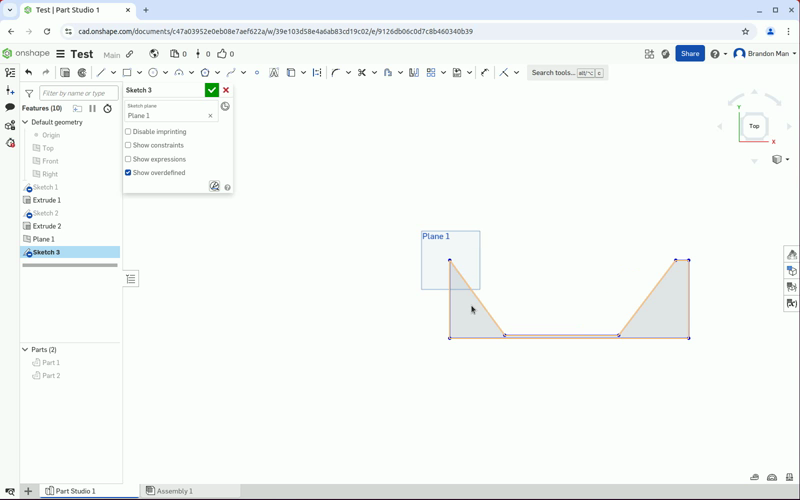
scroll(6)
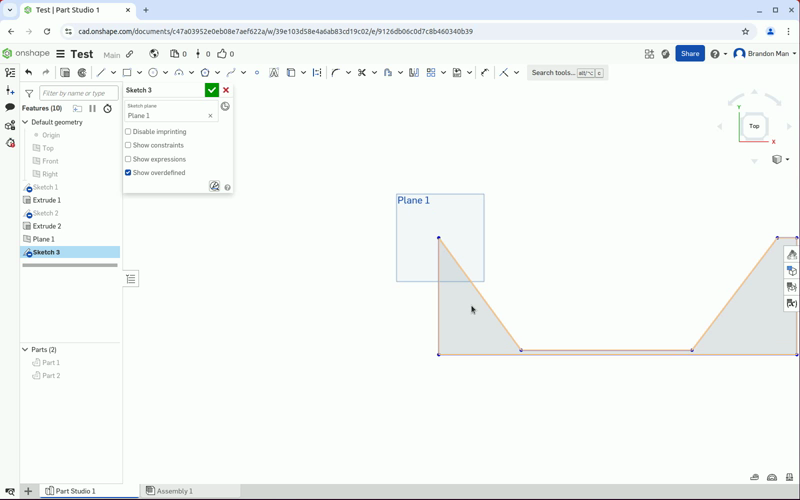
scroll(6)
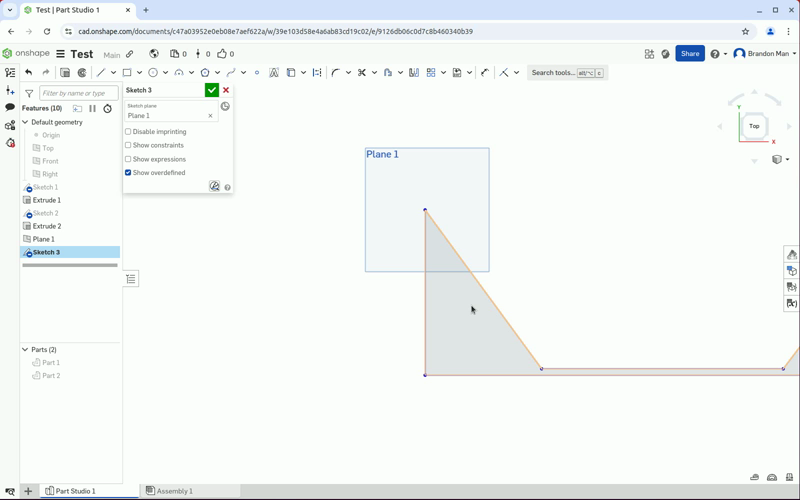
scroll(6)
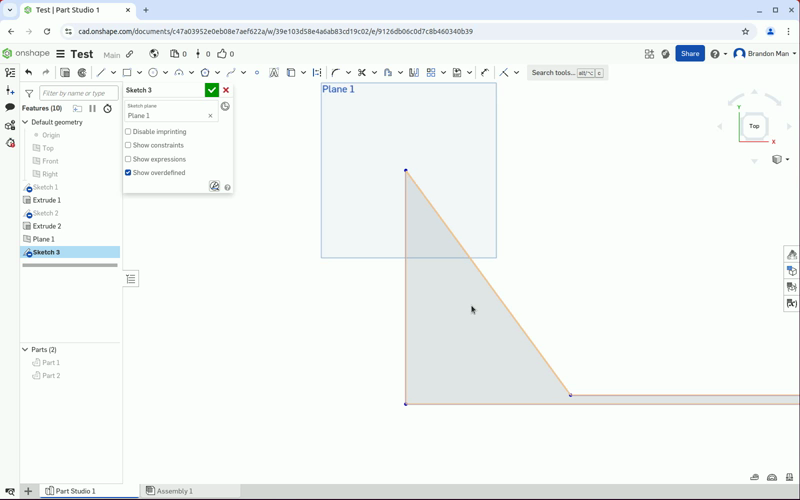
scroll(6)
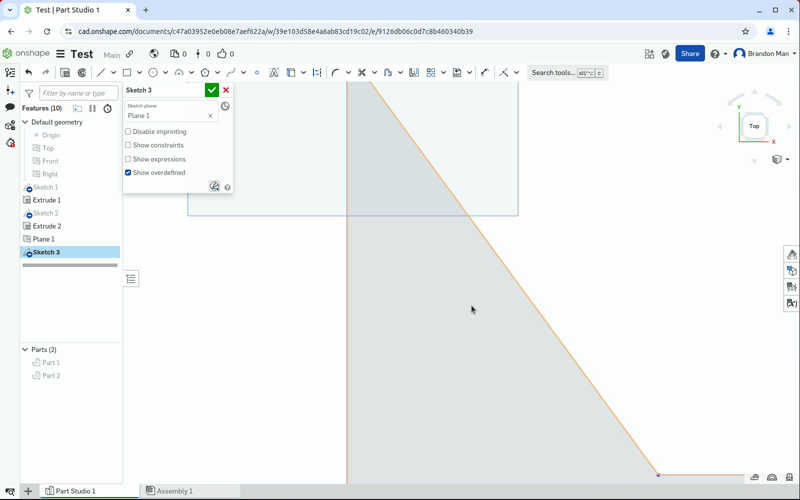
click(471, 305)
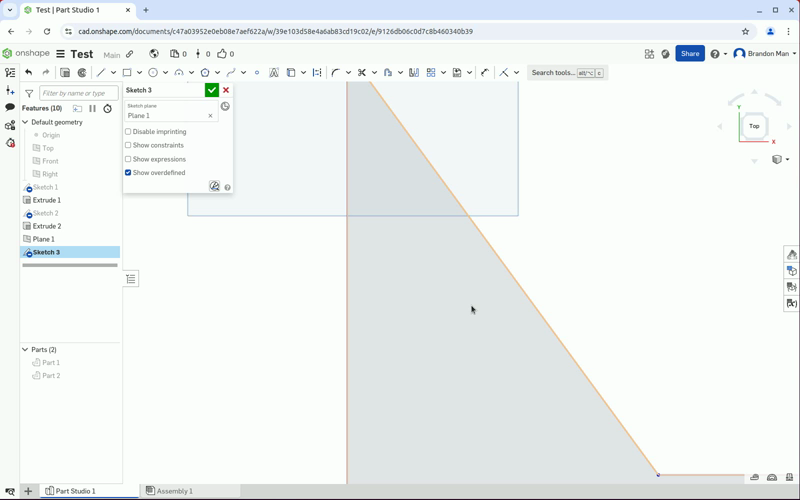
scroll(-6)
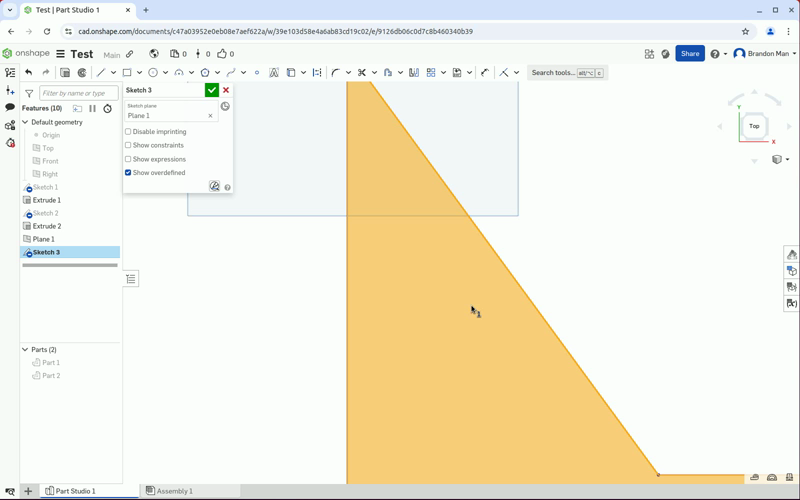
scroll(-6)
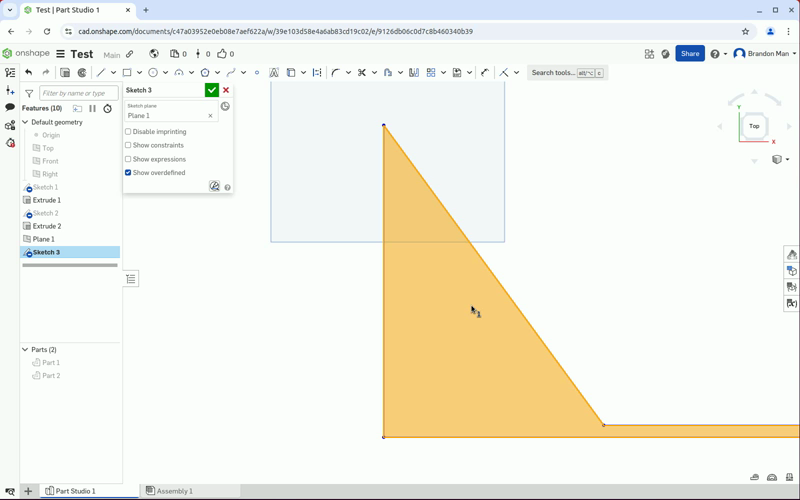
scroll(-6)
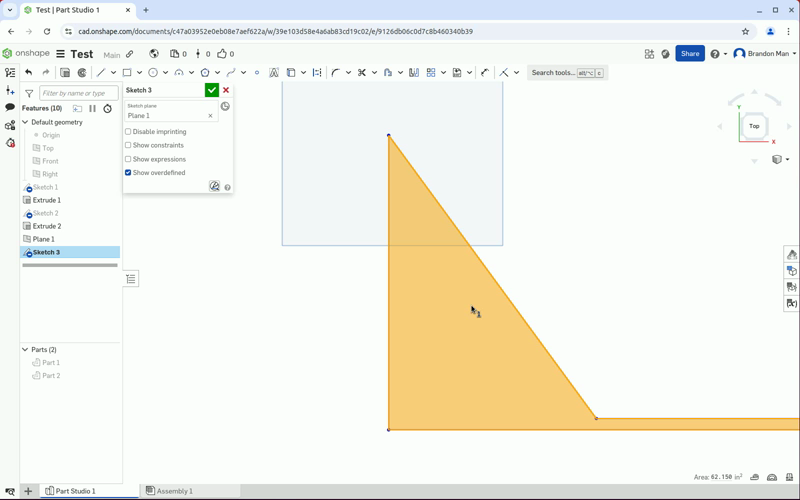
scroll(-6)
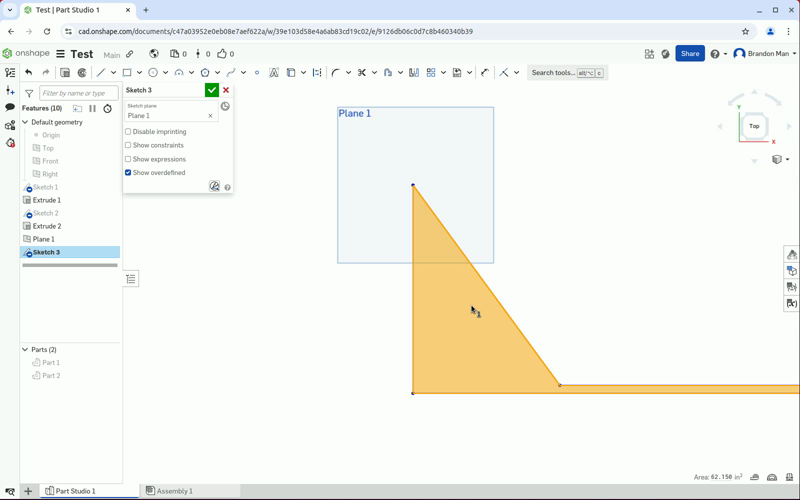
scroll(-6)
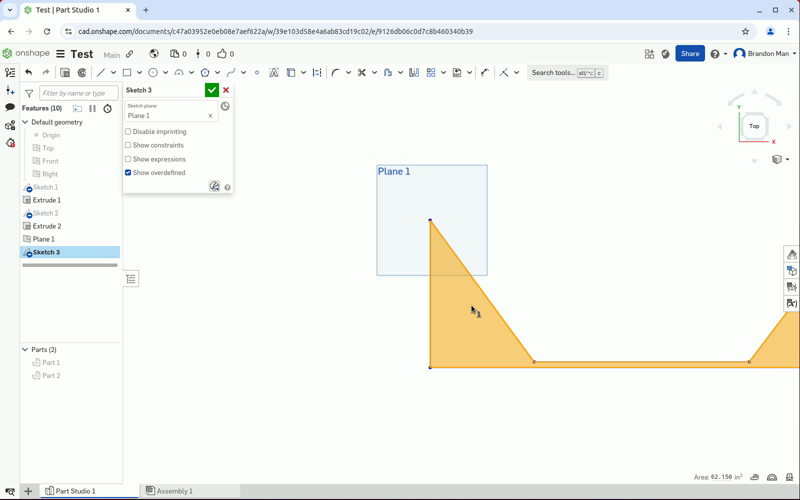
scroll(-6)
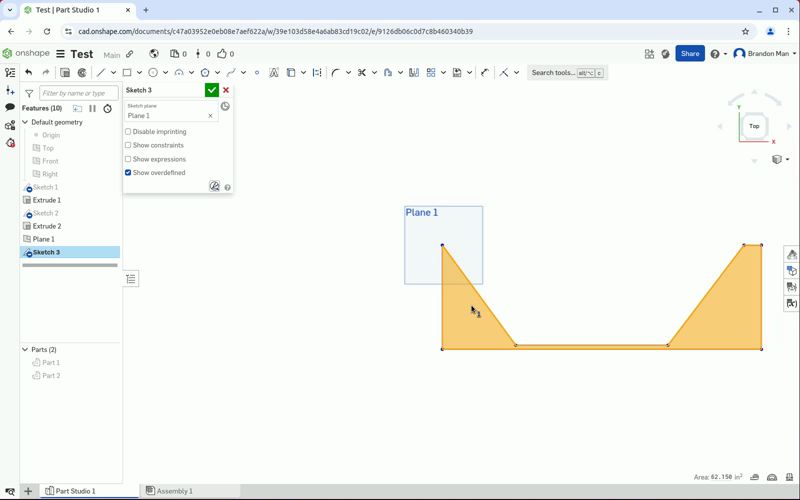
scroll(-6)
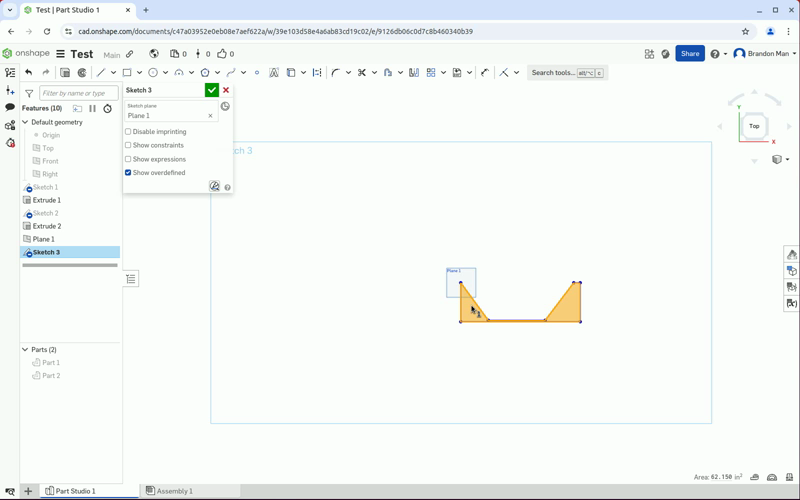
mouse_move(73, 352)
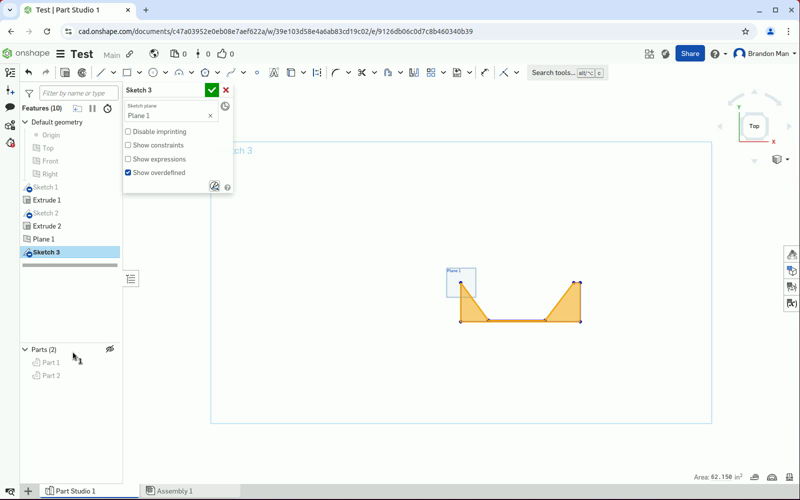
key(shift+y)
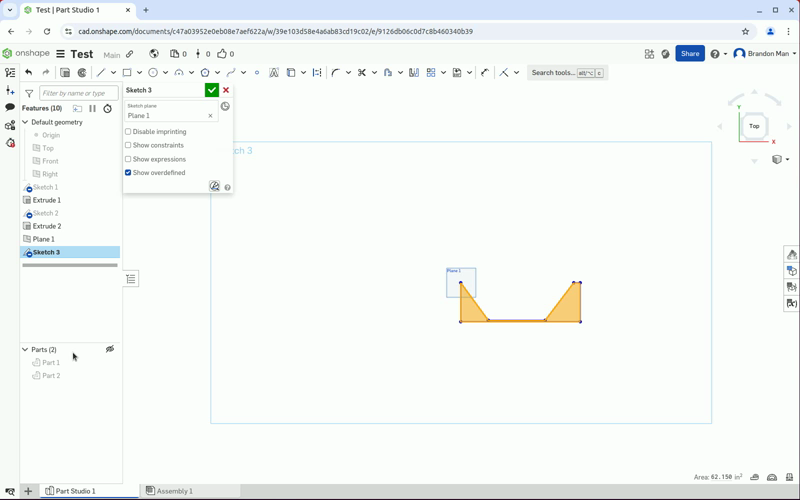
key(shift+e)
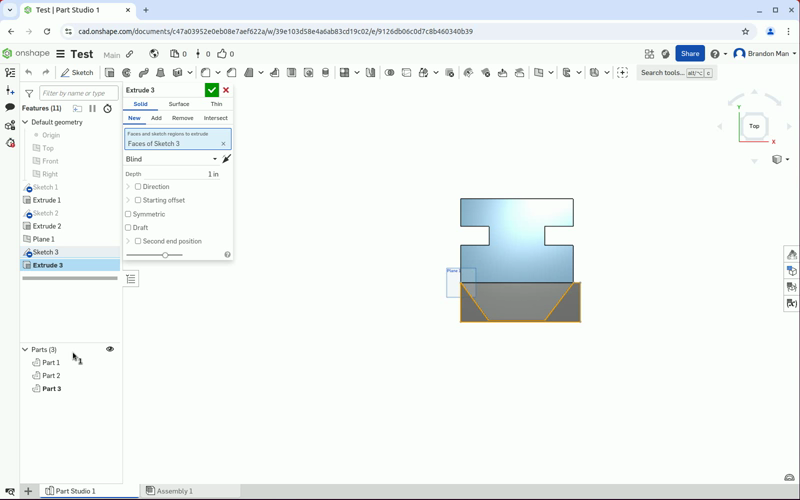
mouse_move(143, 106)
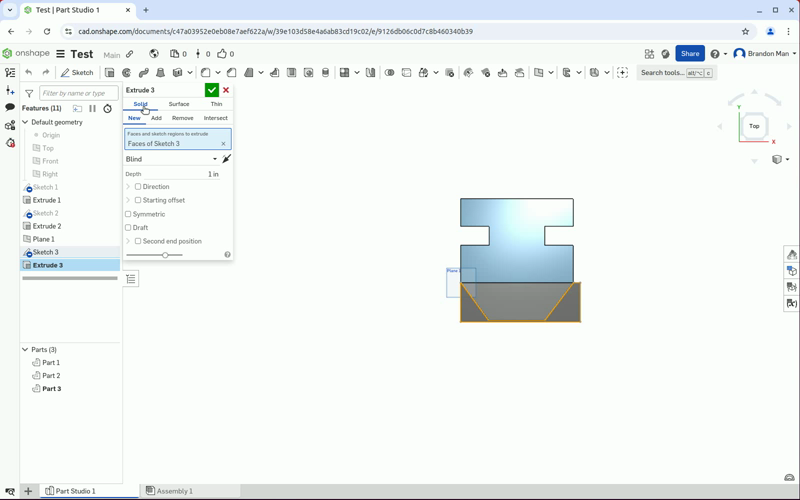
click(143, 106)
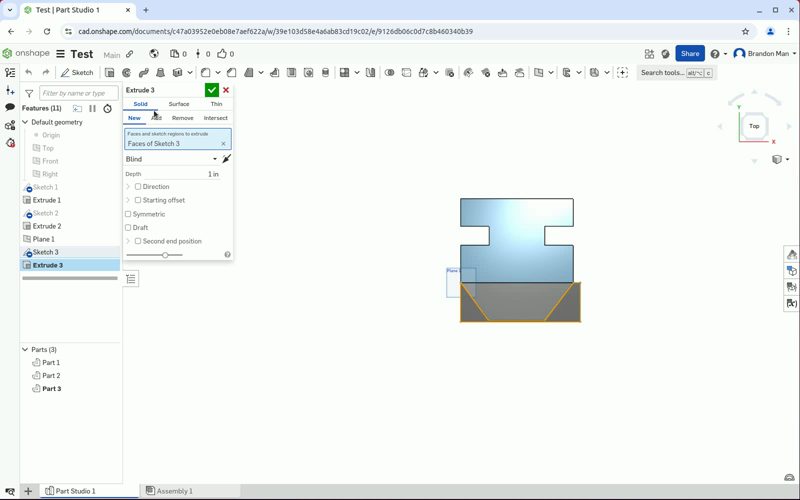
mouse_move(186, 120)
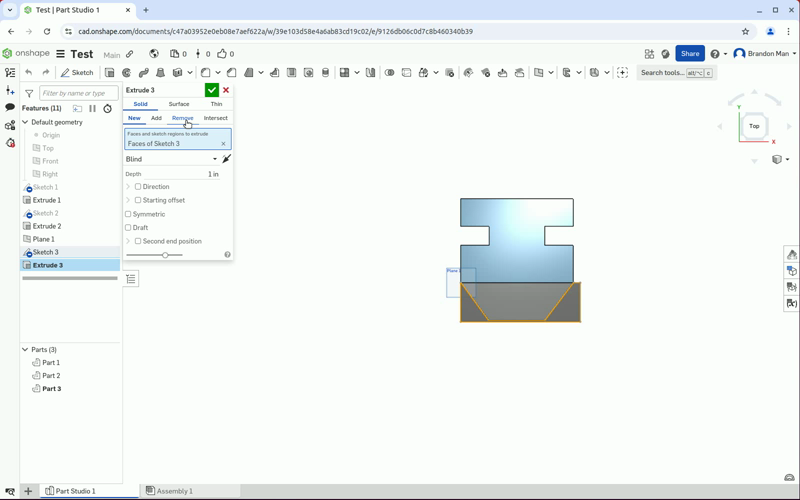
click(186, 120)
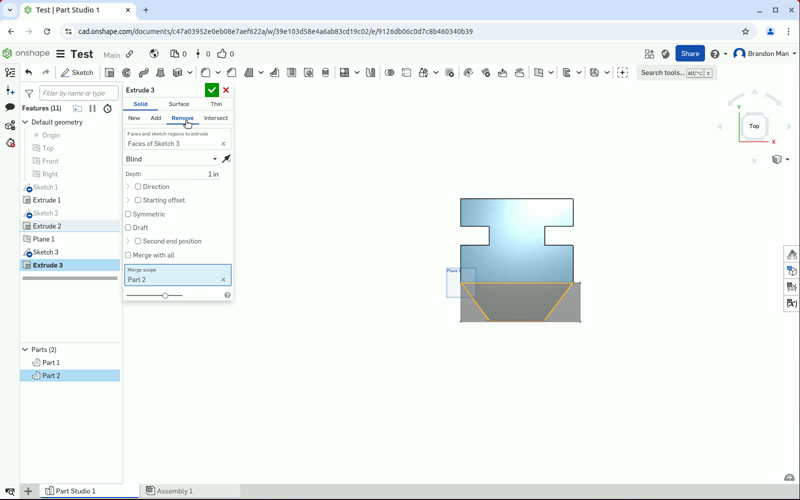
key(tab, 4)
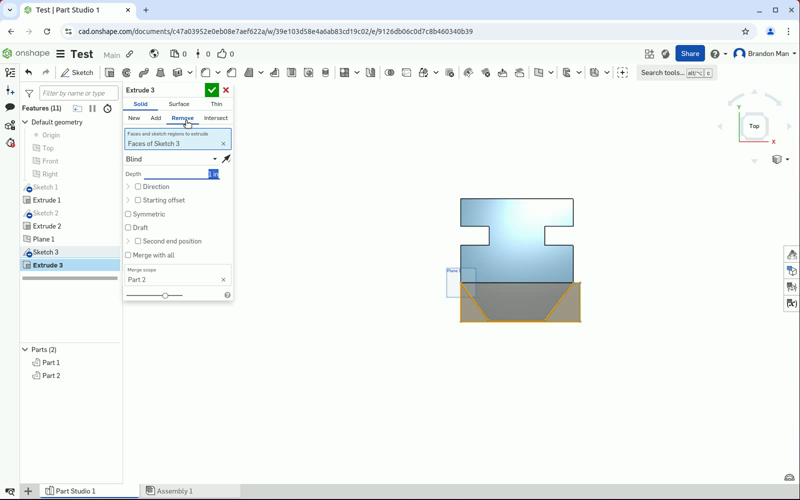
text(0.963)
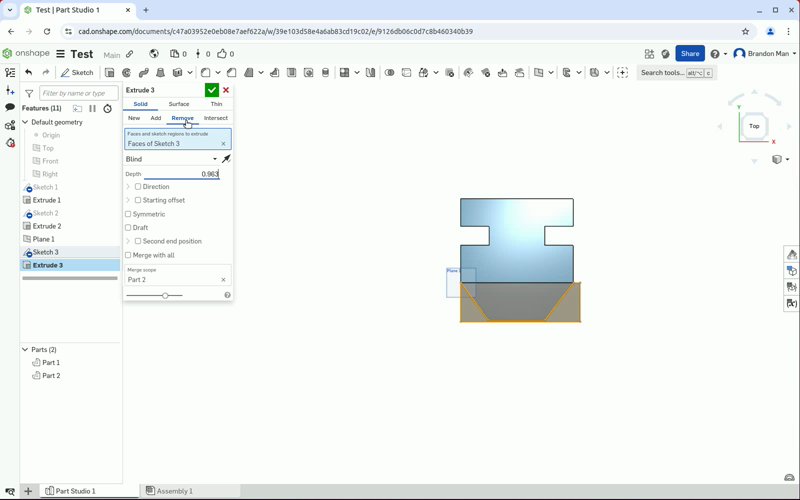
key(tab, 6)
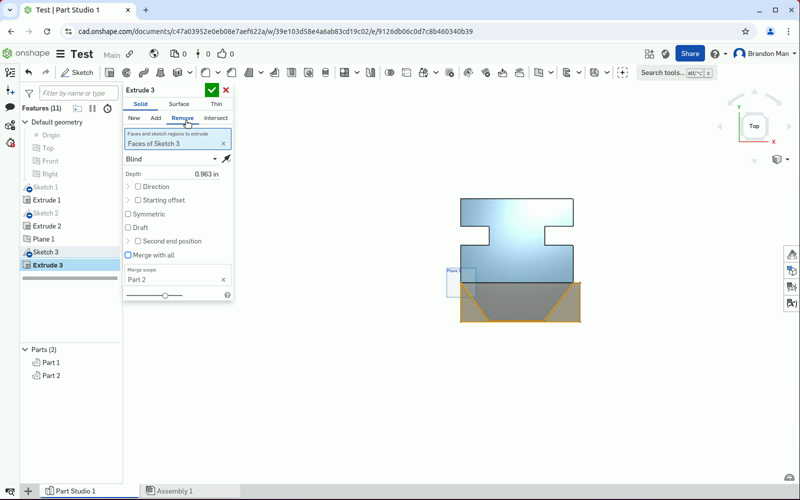
key(space)
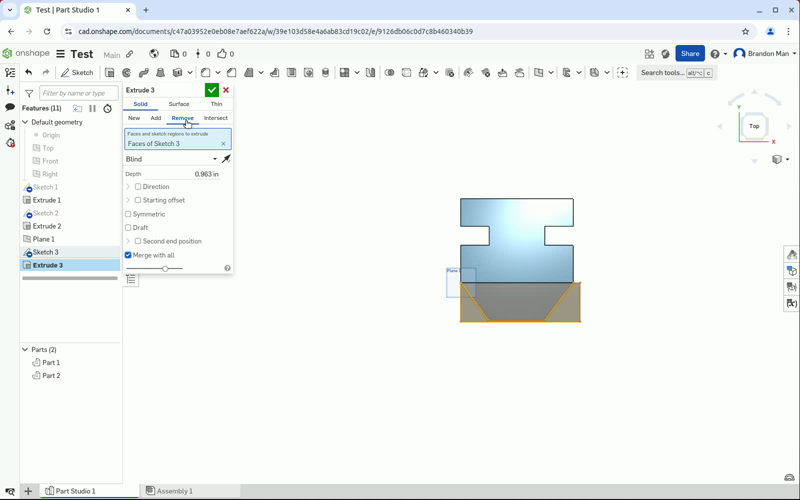
key(enter)
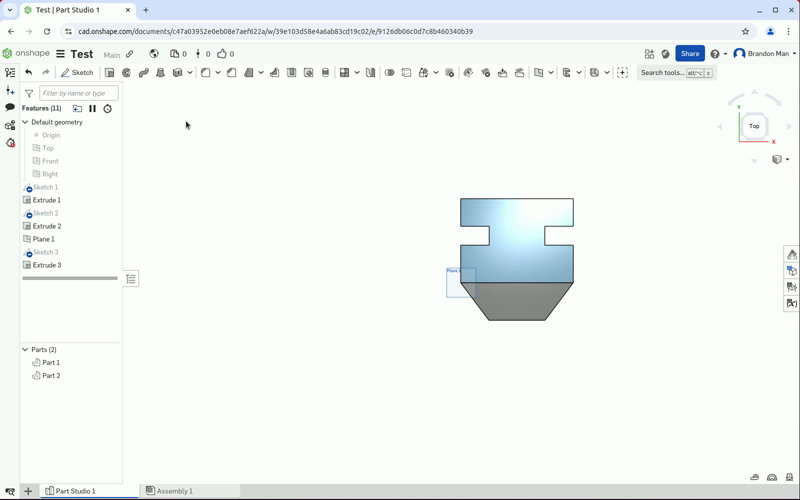
key(shift+h)
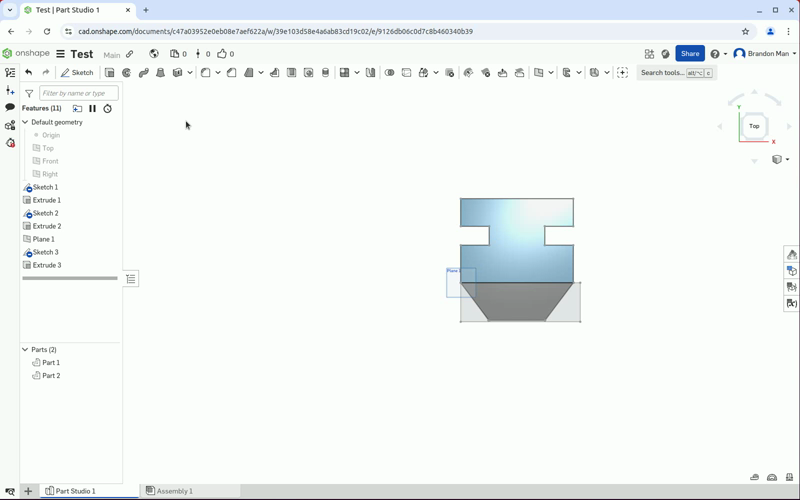
key(shift+h)
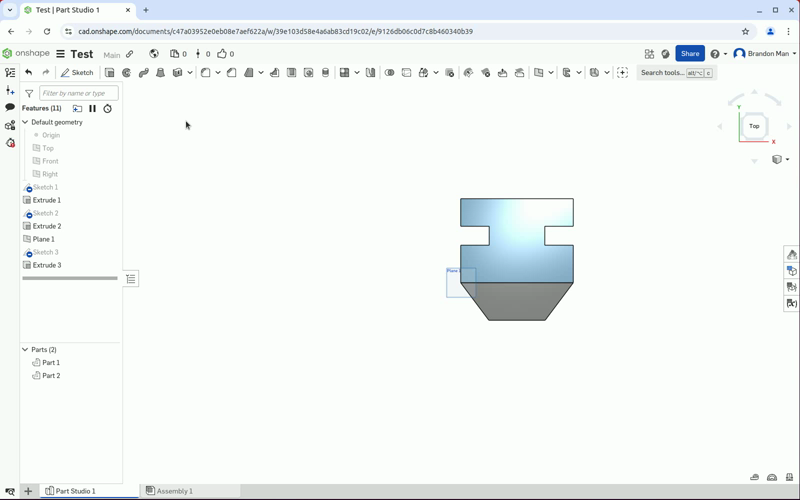
mouse_move(73, 189)
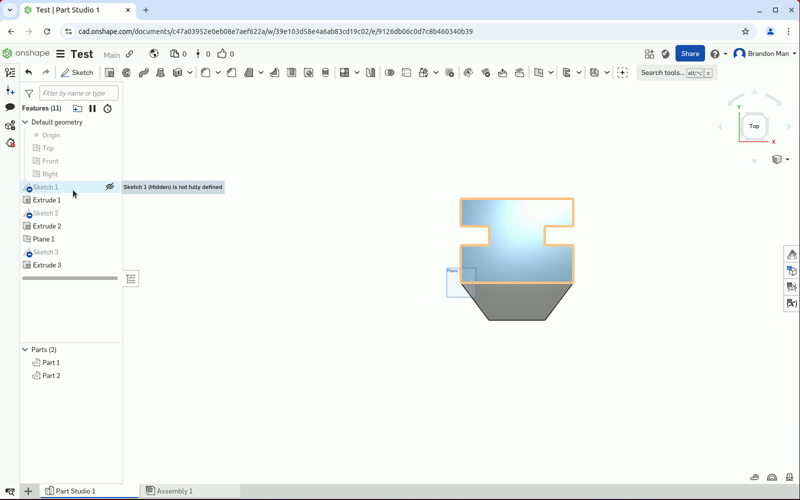
click(73, 189)
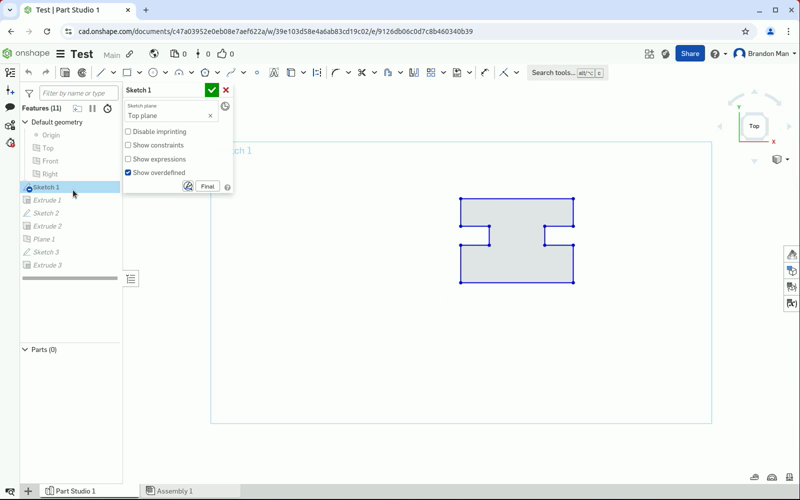
mouse_move(229, 92)
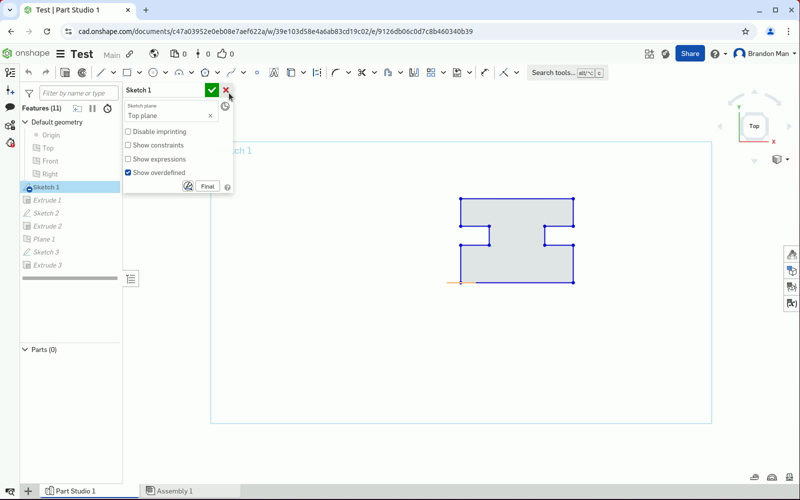
click(229, 92)
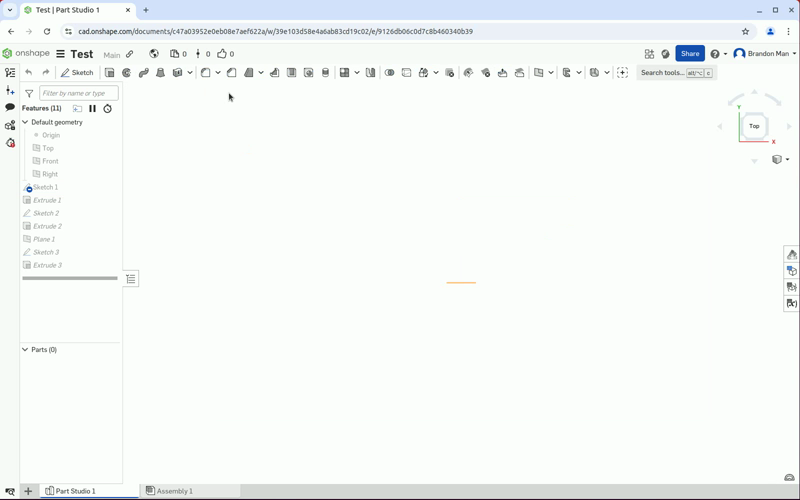
key(shift+s)
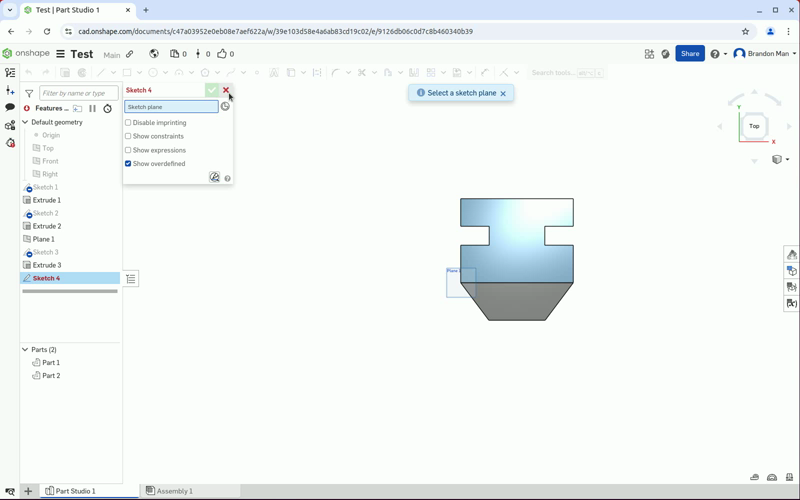
mouse_move(73, 241)
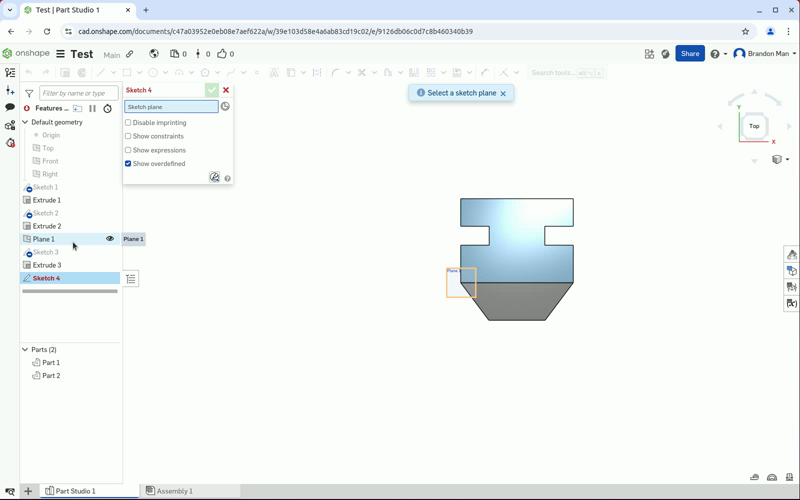
click(73, 241)
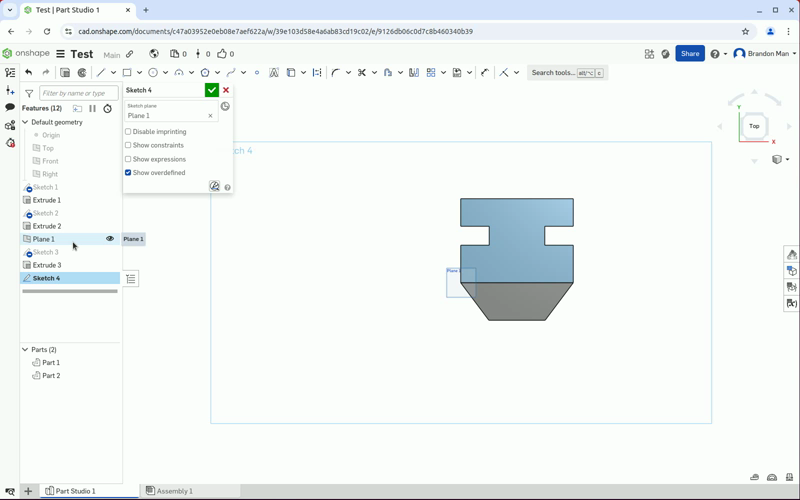
mouse_move(73, 352)
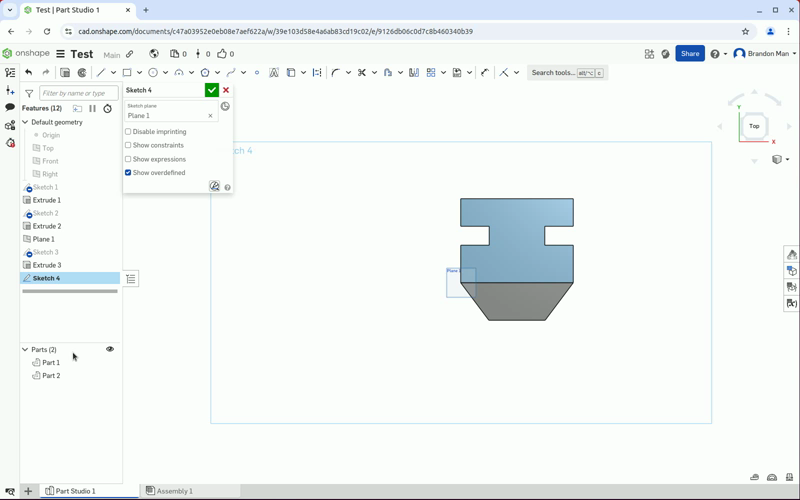
key(y)
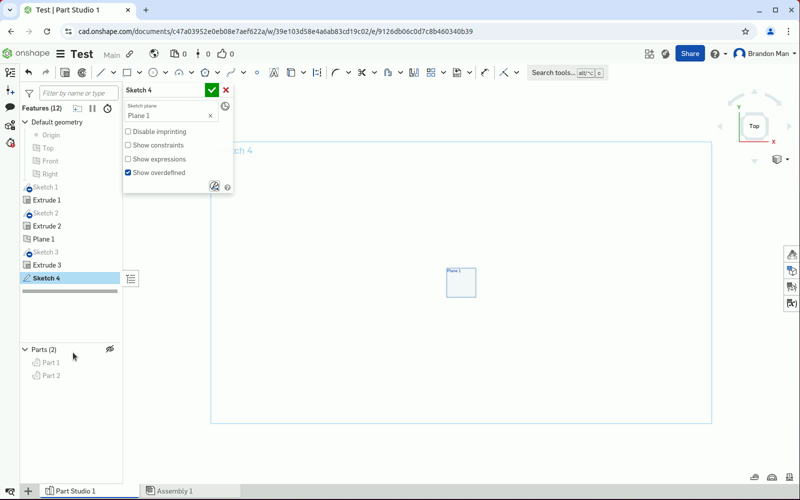
key(l)
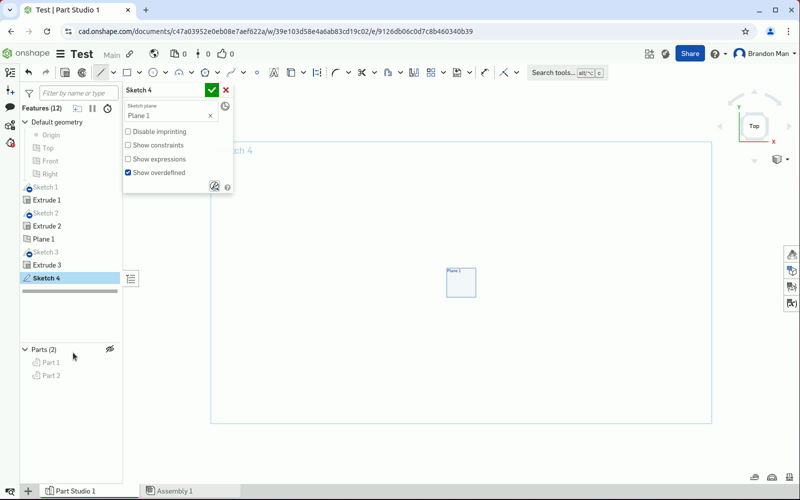
key_down(shift)
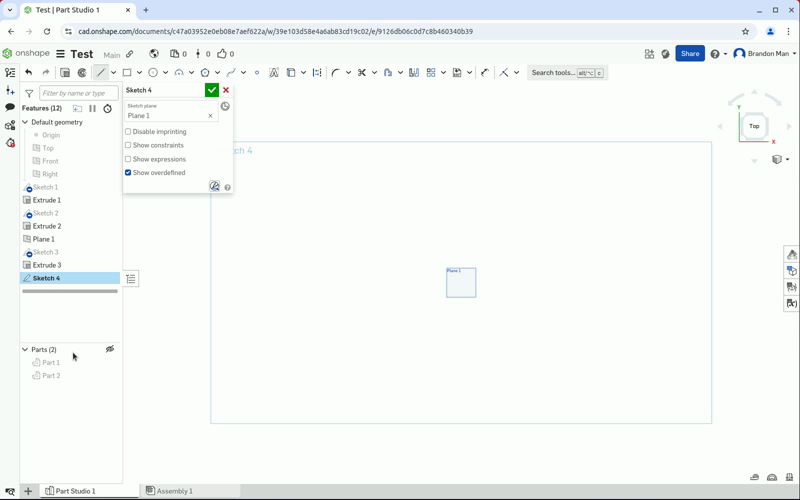
mouse_move(460, 282)
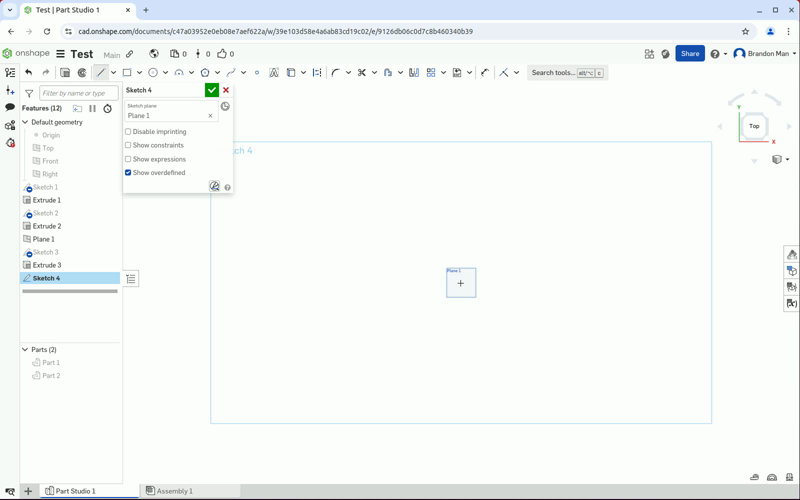
click(460, 282)
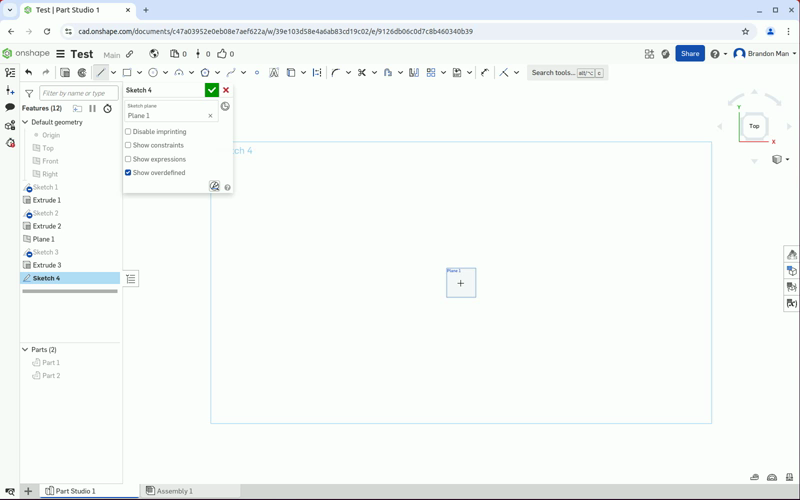
key_up(shift)
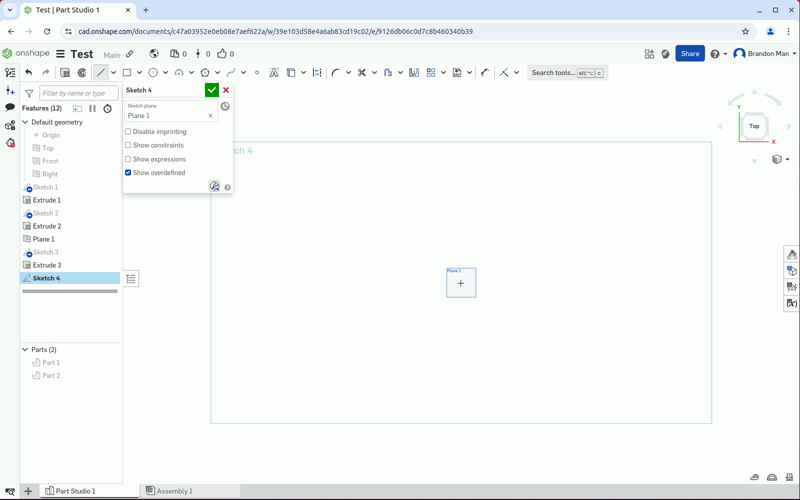
key_down(shift)
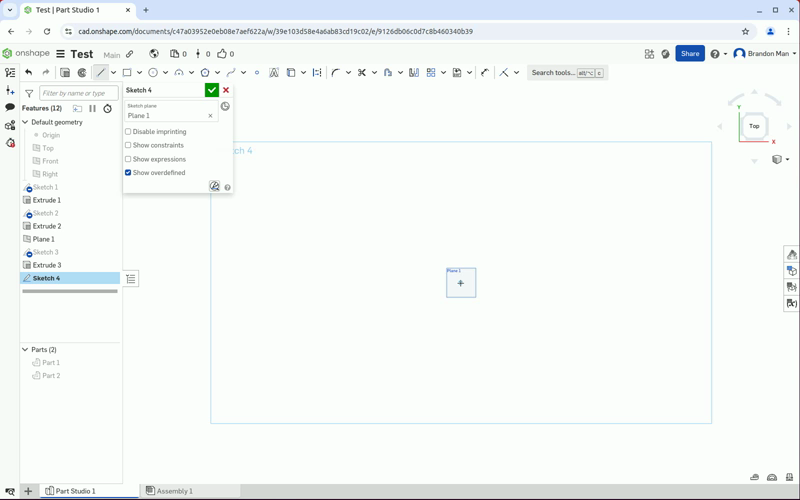
mouse_move(490, 282)
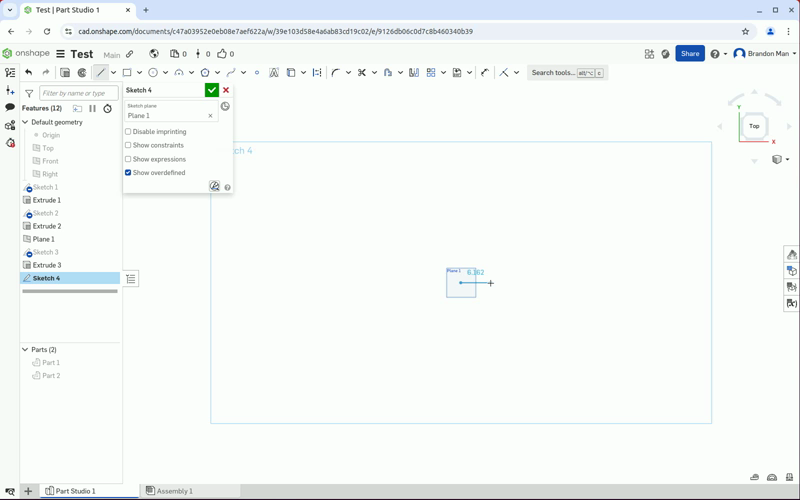
mouse_move(489, 320)
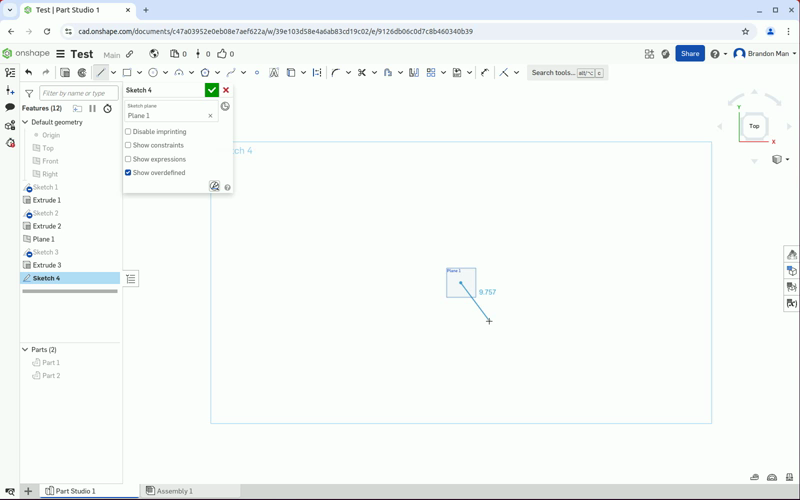
click(489, 320)
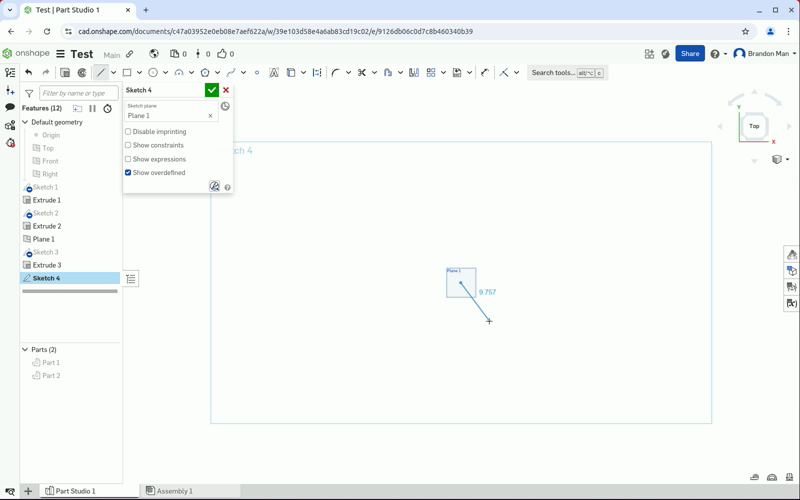
key_up(shift)
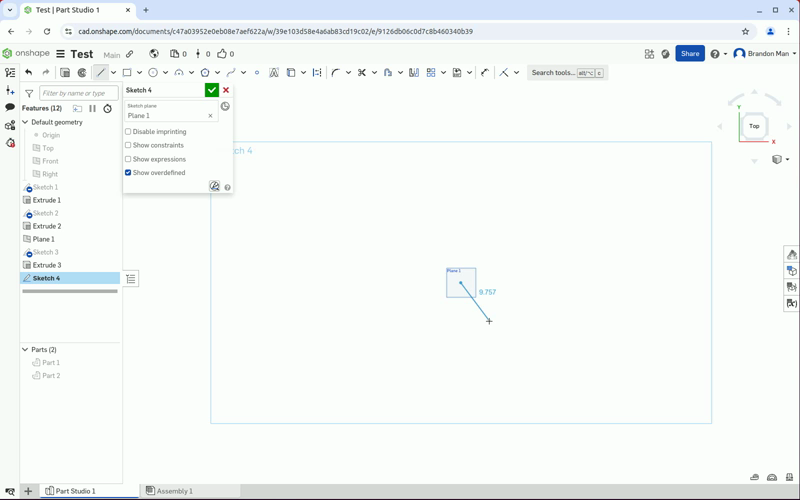
key_down(shift)
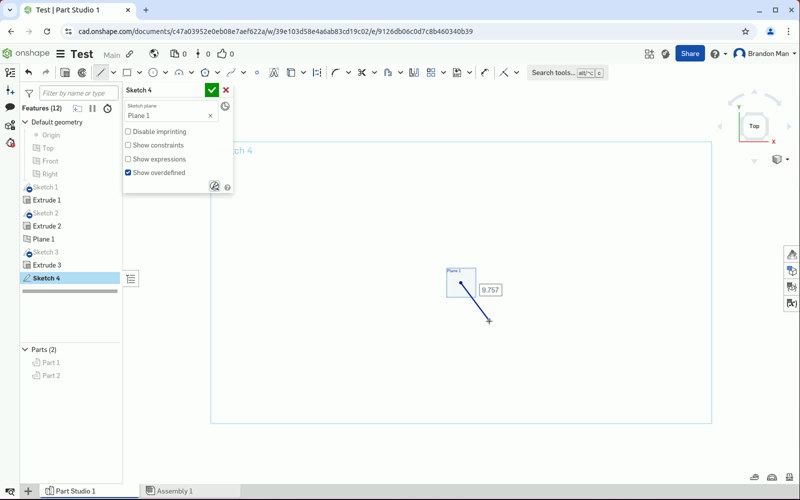
mouse_move(519, 320)
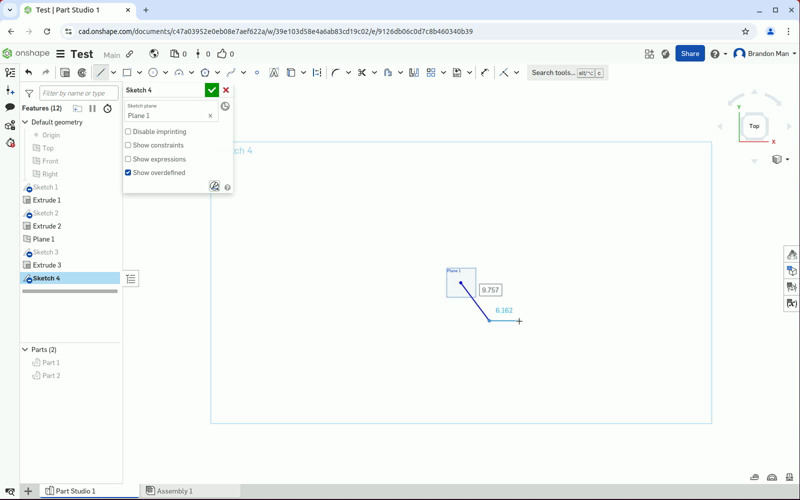
mouse_move(544, 320)
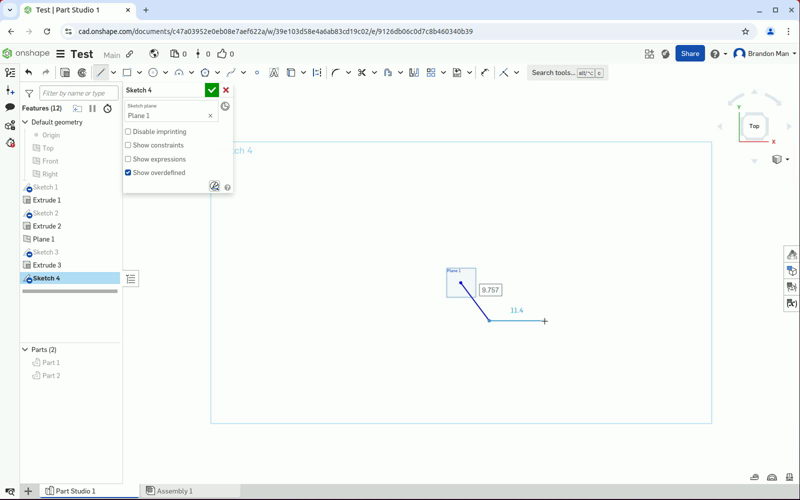
click(544, 320)
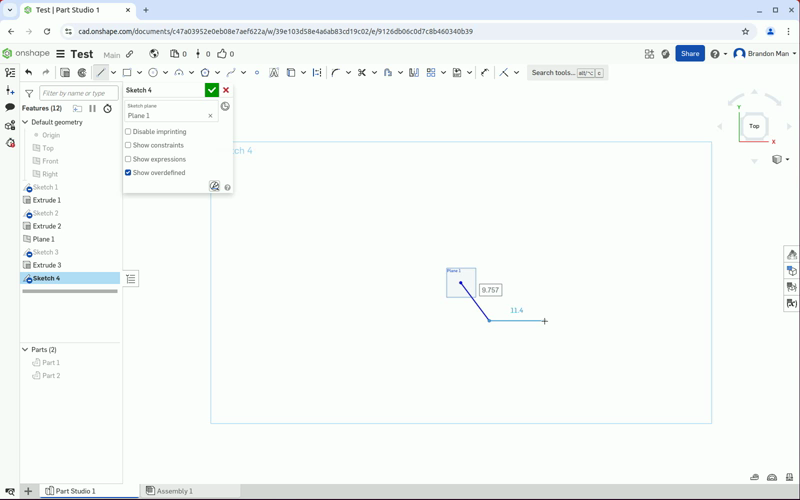
key_up(shift)
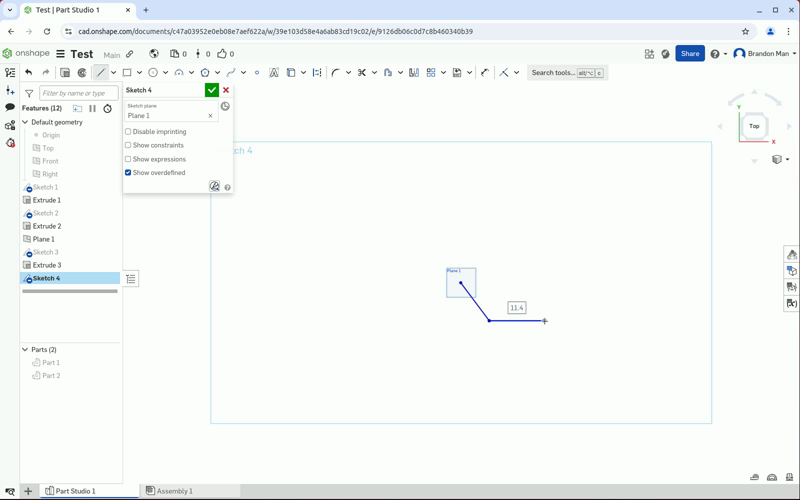
key_down(shift)
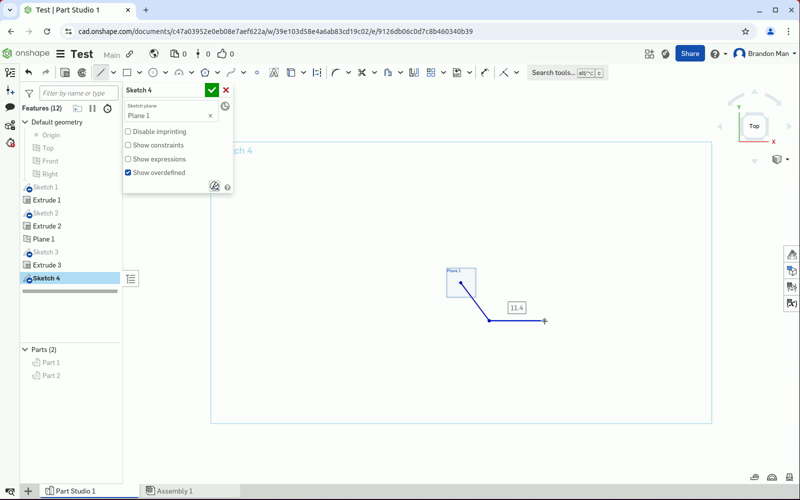
mouse_move(574, 320)
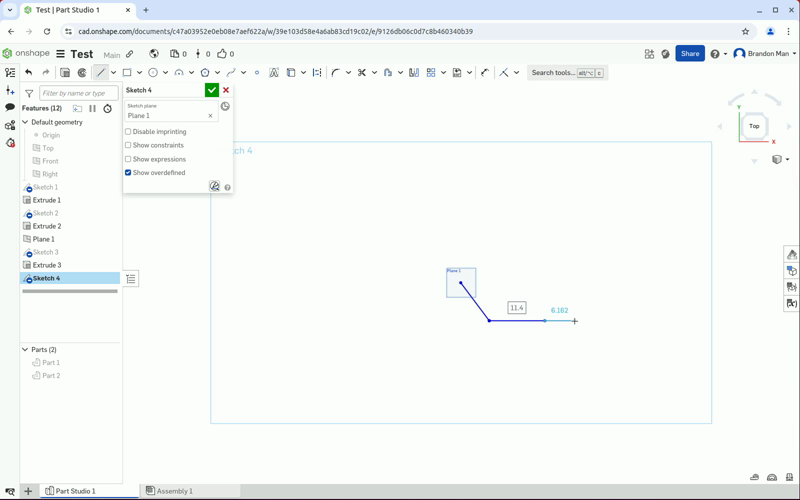
mouse_move(573, 282)
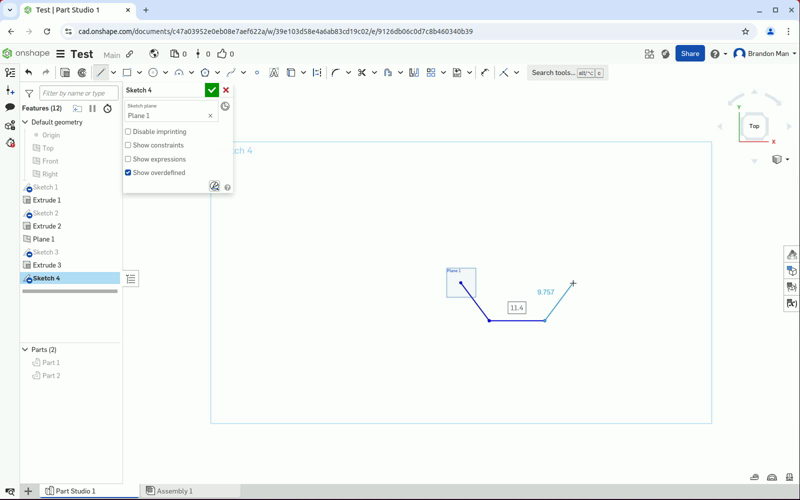
click(573, 282)
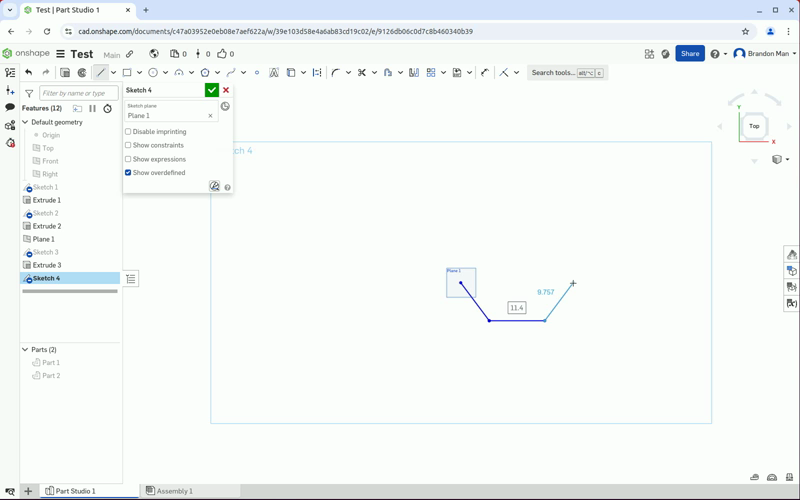
key_up(shift)
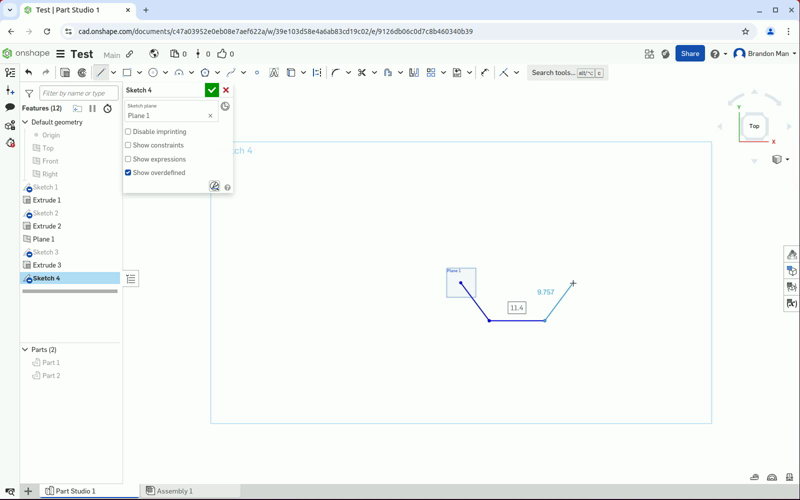
key_down(shift)
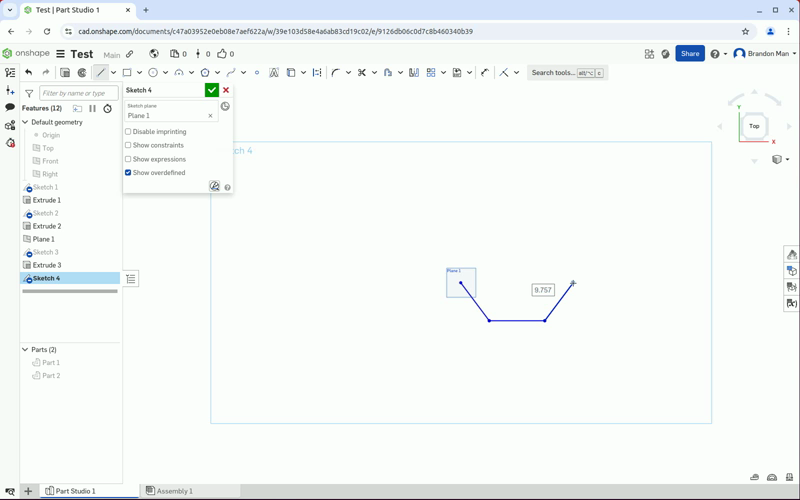
mouse_move(460, 282)
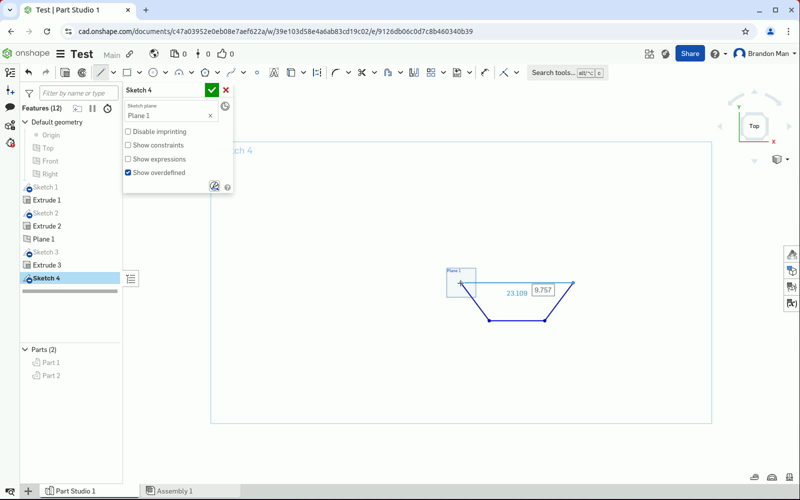
key_up(shift)
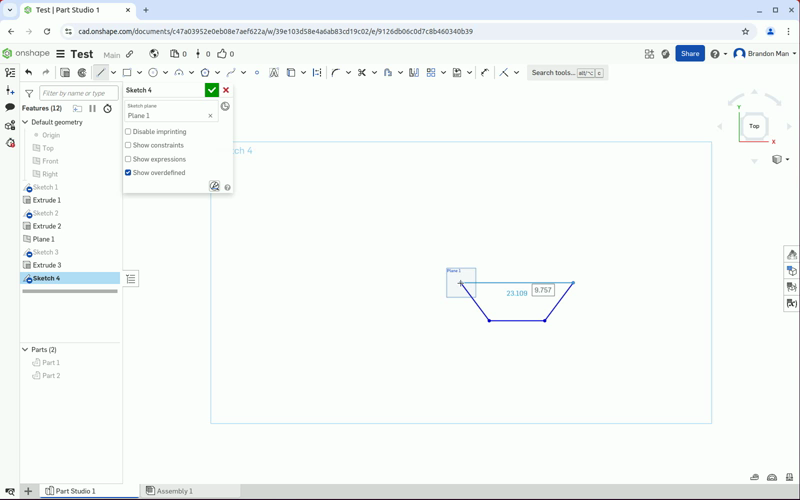
click(460, 282)
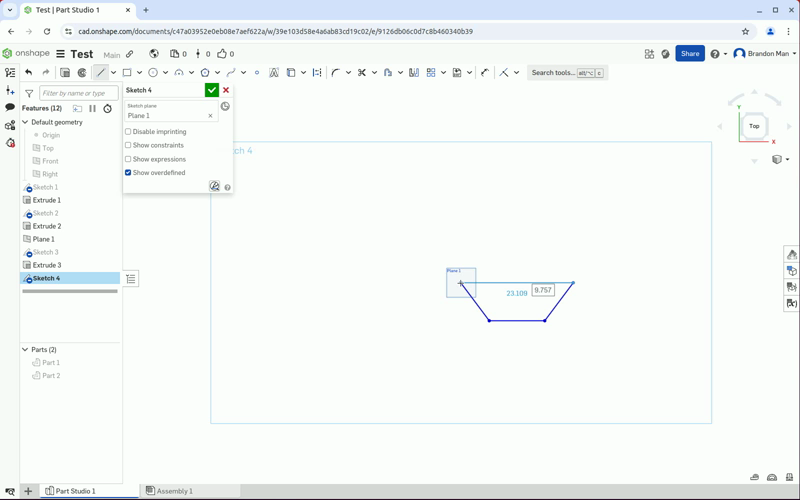
key(esc)
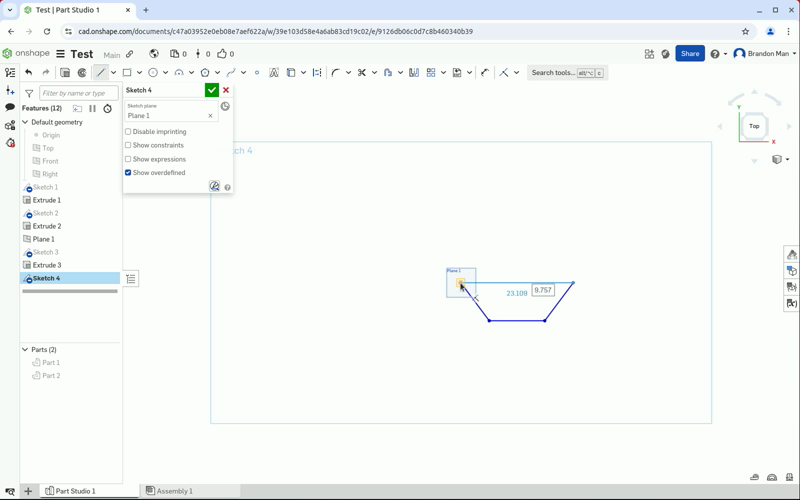
mouse_move(523, 295)
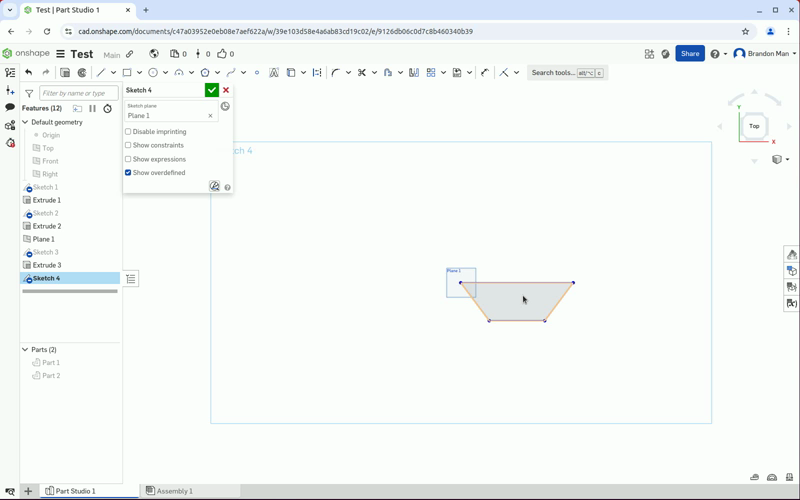
click(523, 295)
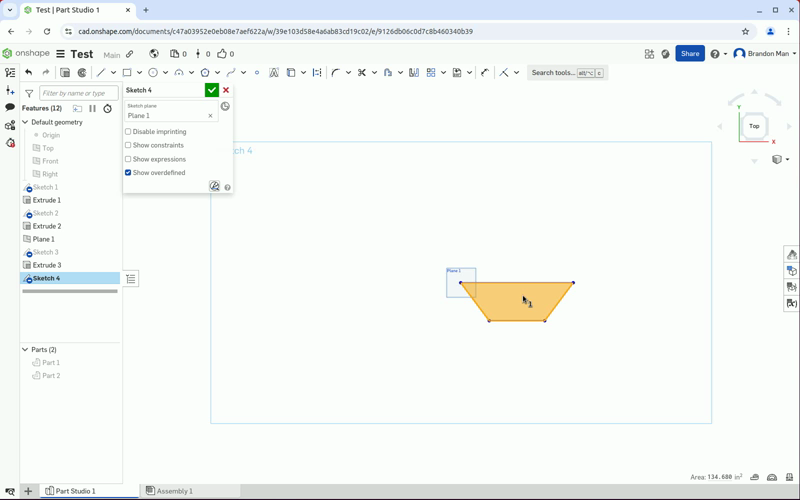
mouse_move(73, 352)
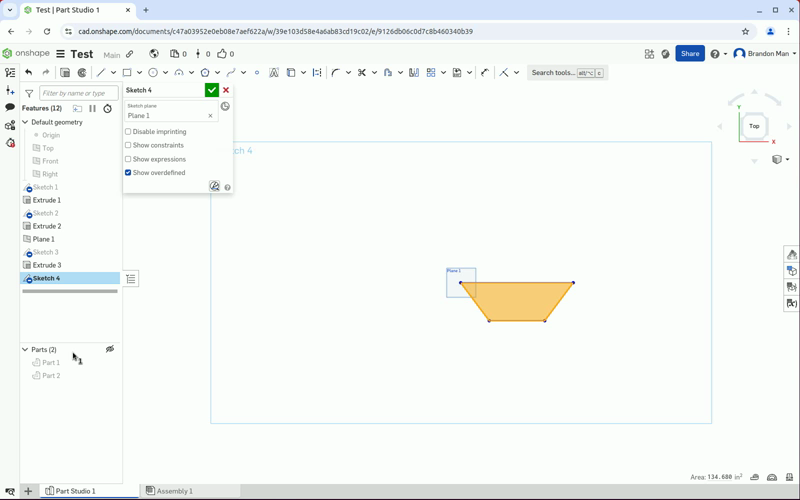
key(shift+y)
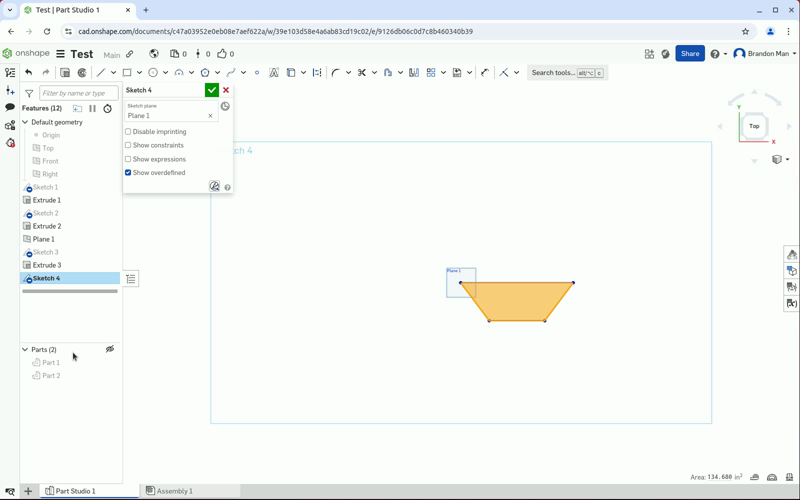
key(shift+e)
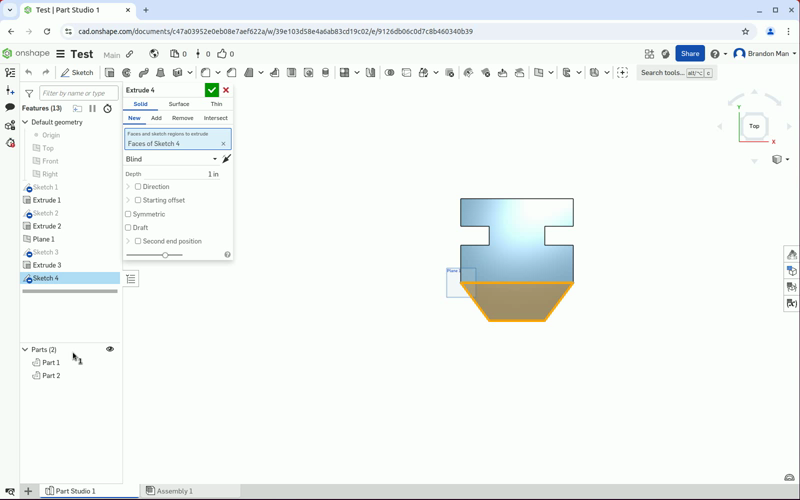
mouse_move(143, 106)
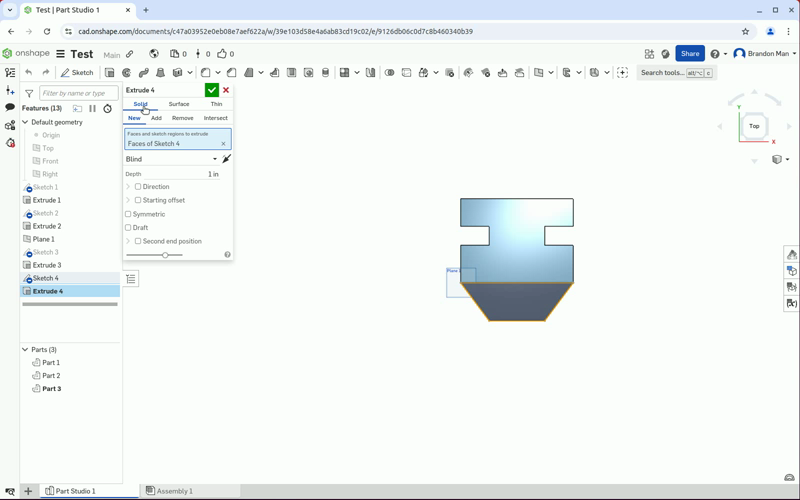
click(143, 106)
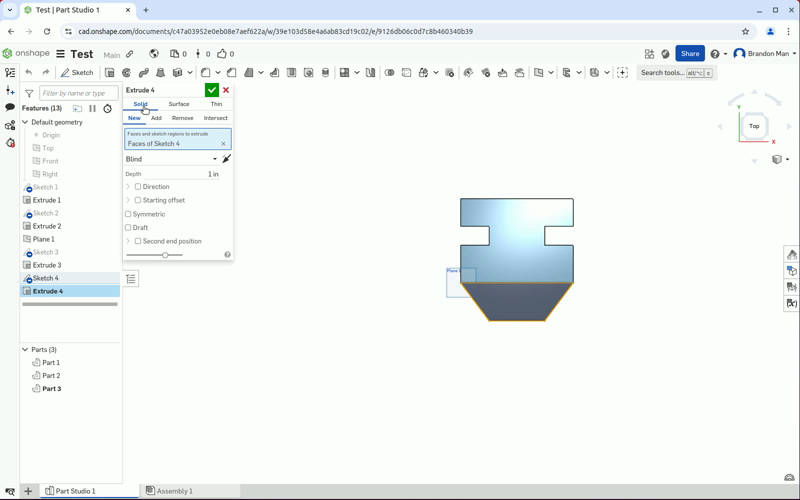
mouse_move(186, 120)
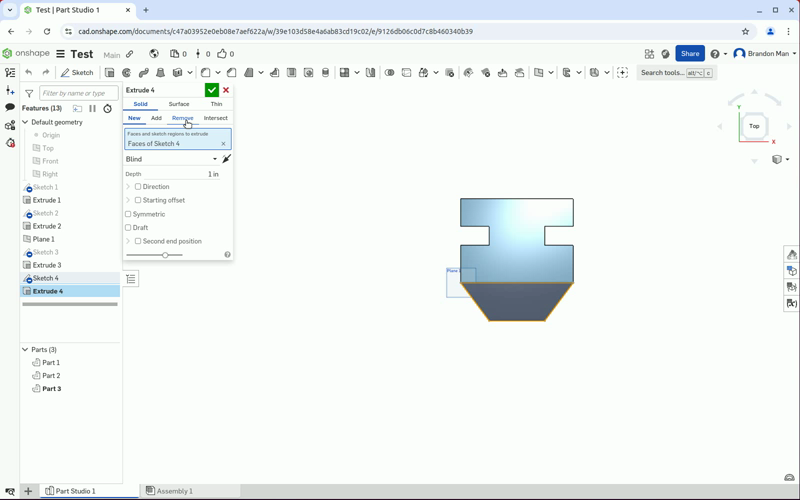
click(186, 120)
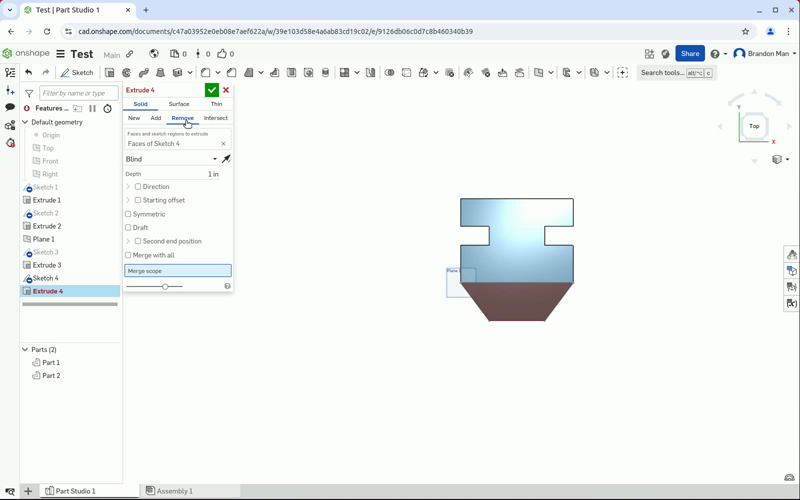
key(tab, 4)
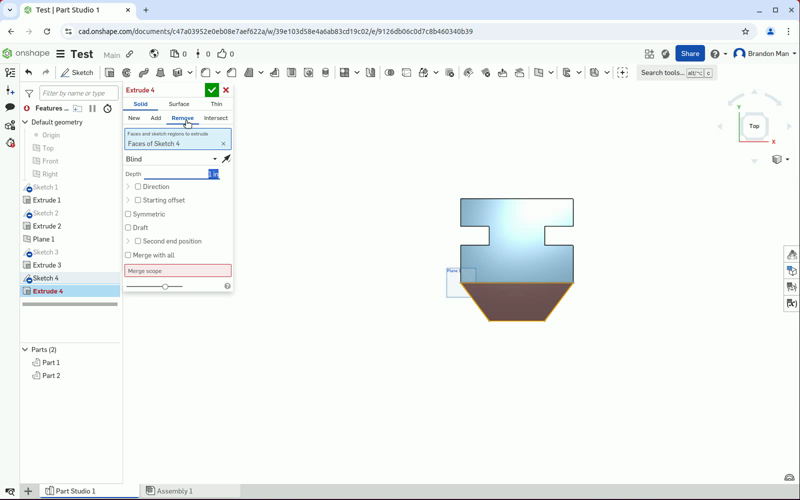
text(0.963)
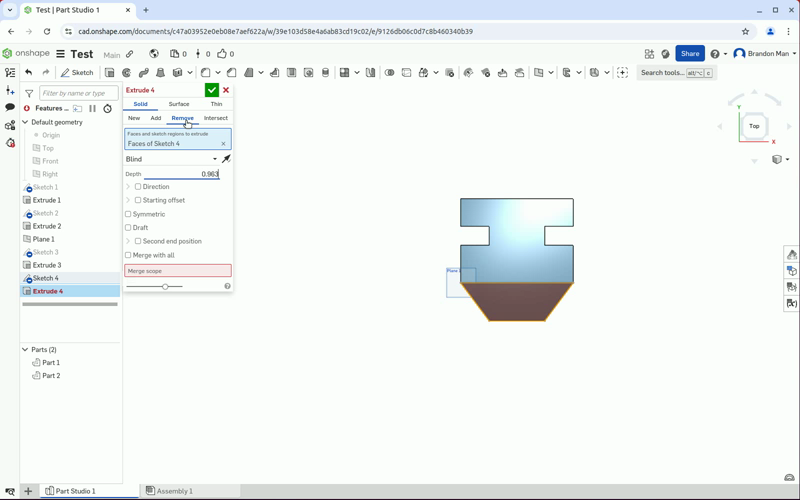
key(tab, 6)
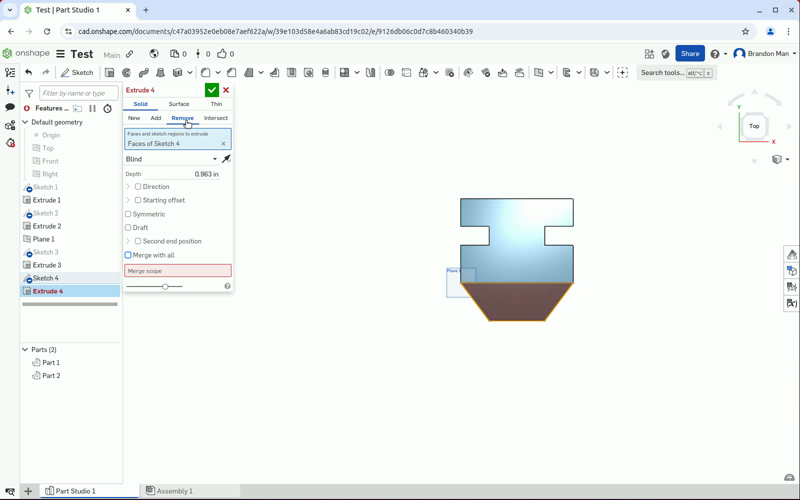
key(space)
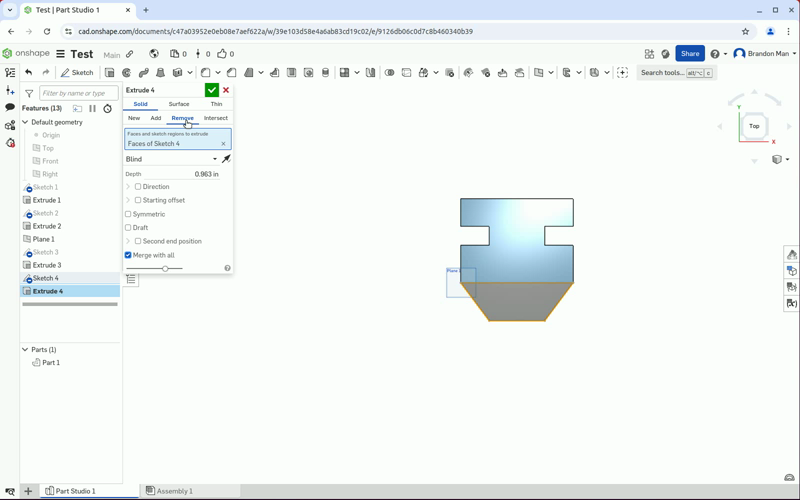
key(enter)
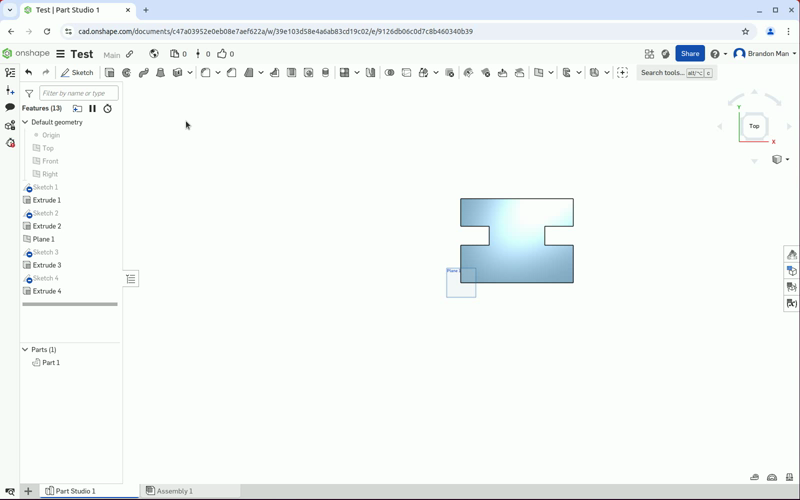
key(shift+h)
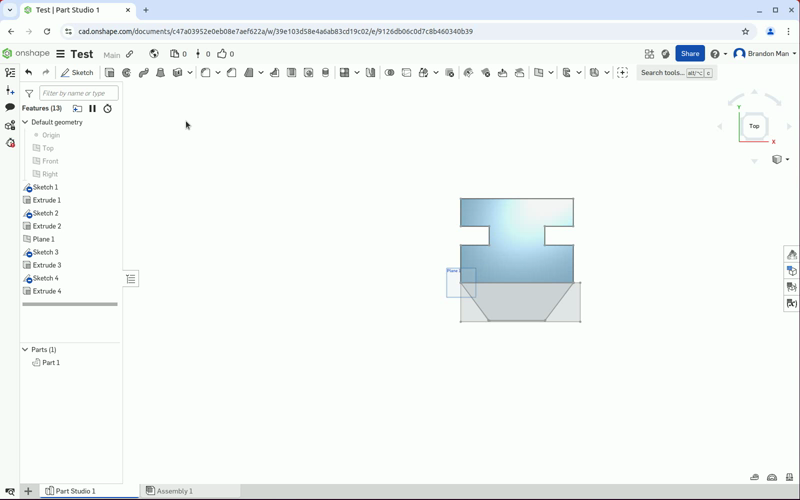
key(shift+h)
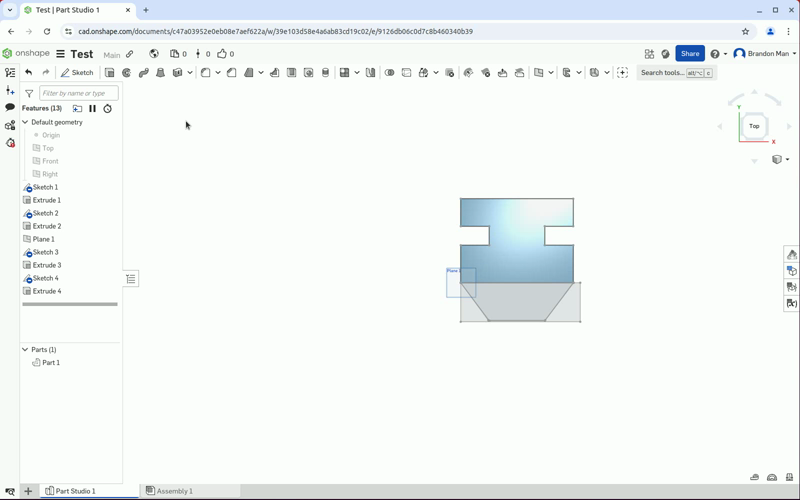
key(shift+7)
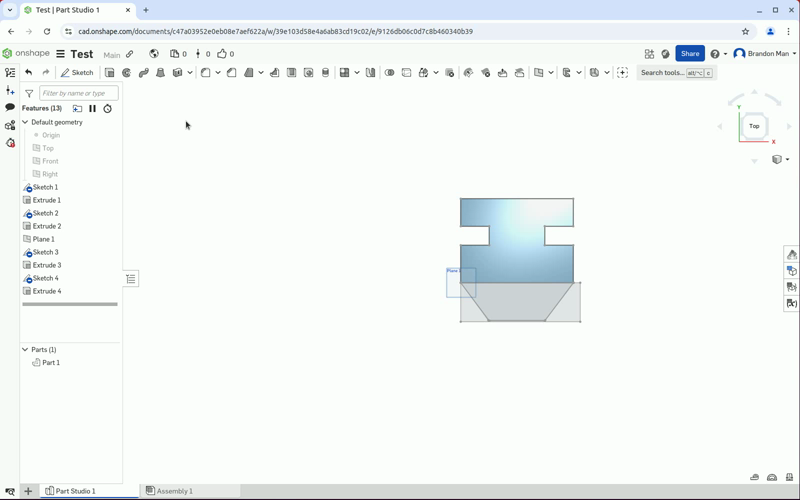
key(up, 3)
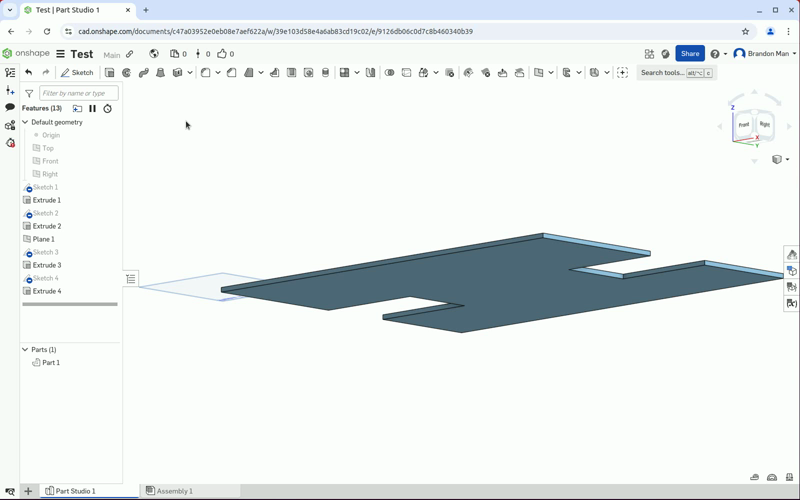
key(left, 3)
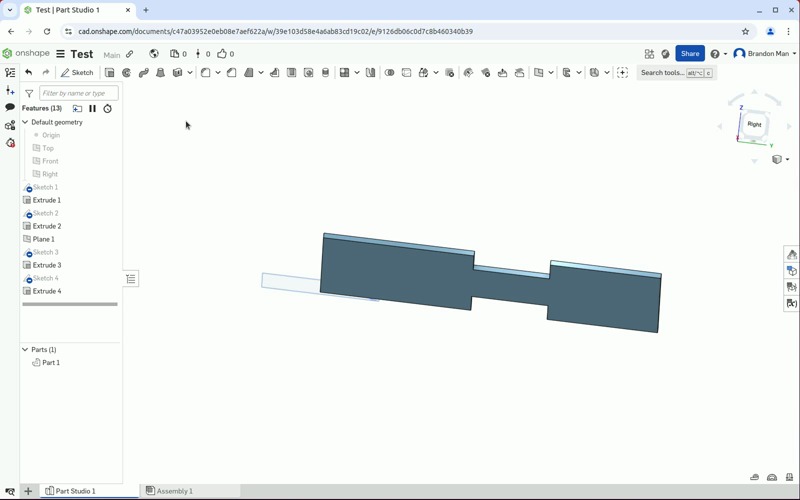
key(right, 3)
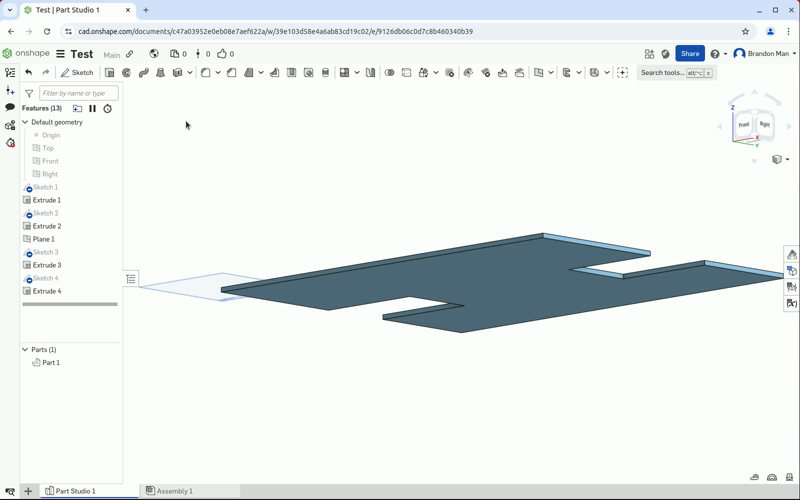
key(down, 3)
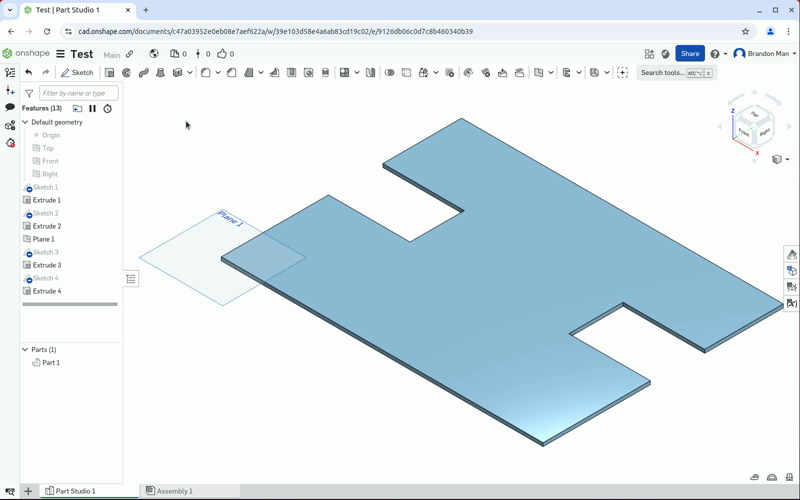
mouse_move(73, 189)
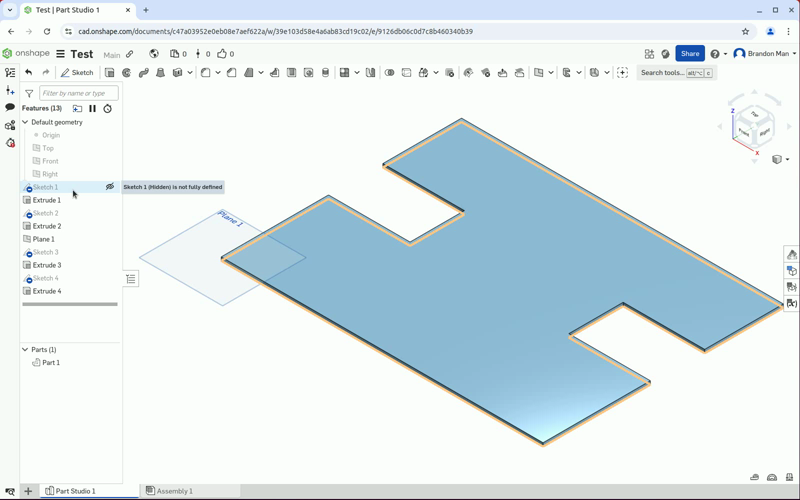
click(73, 189)